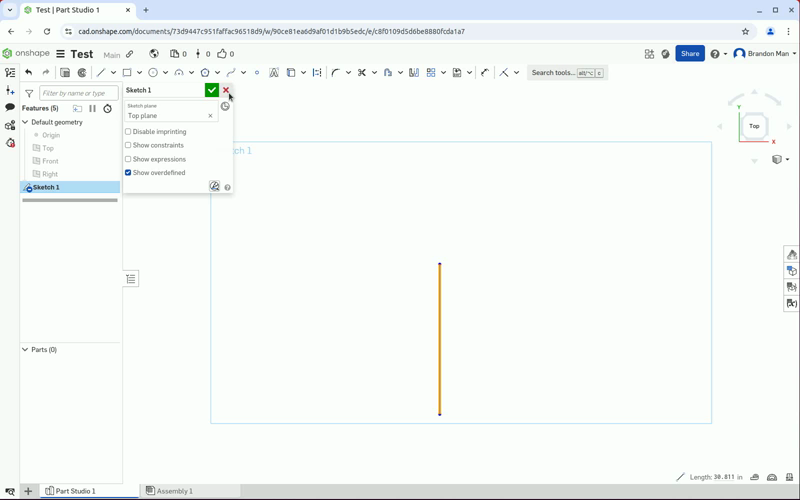
key(shift+h)
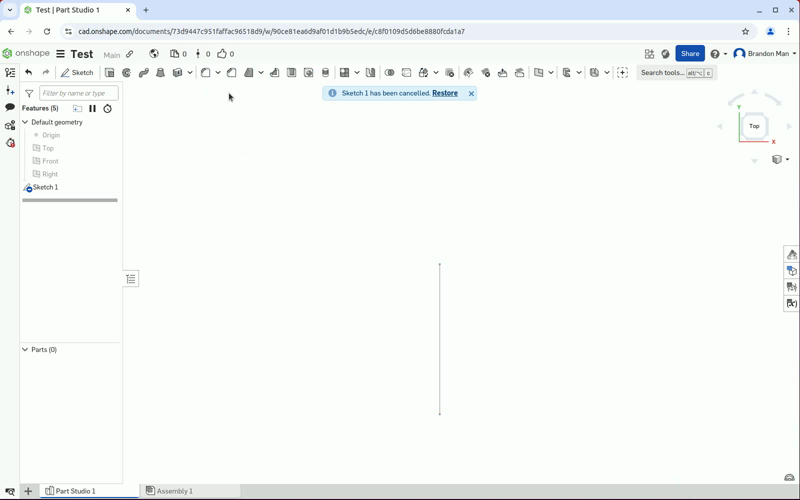
key(shift+s)
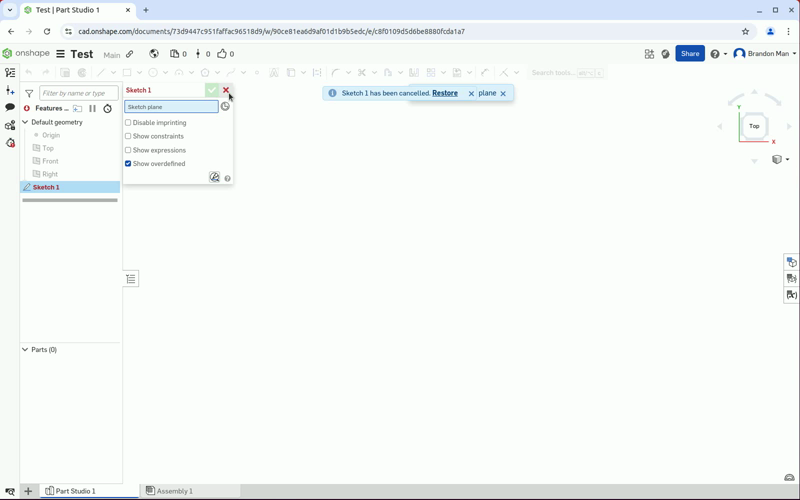
mouse_move(73, 150)
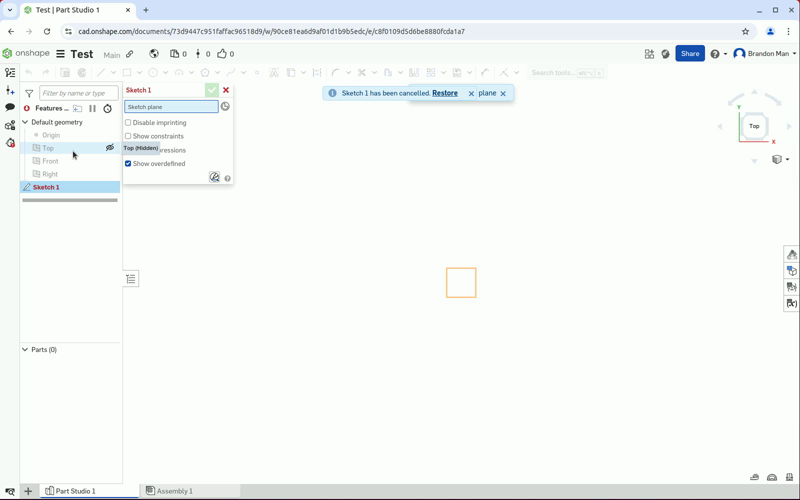
click(73, 150)
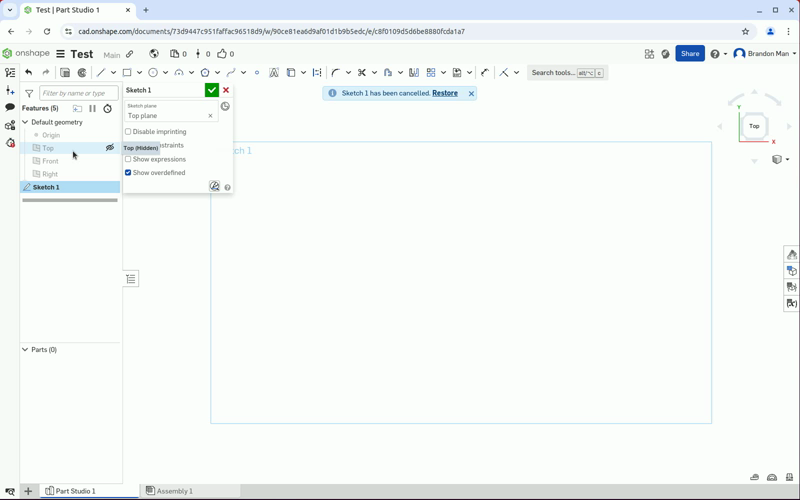
mouse_move(73, 352)
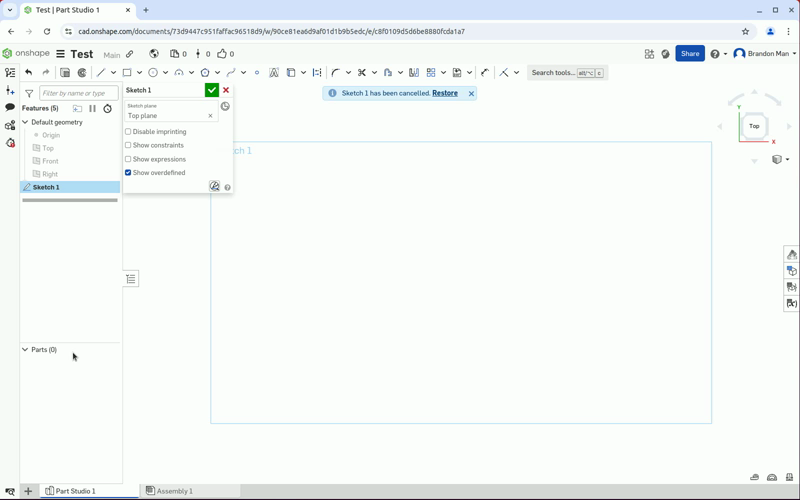
key(y)
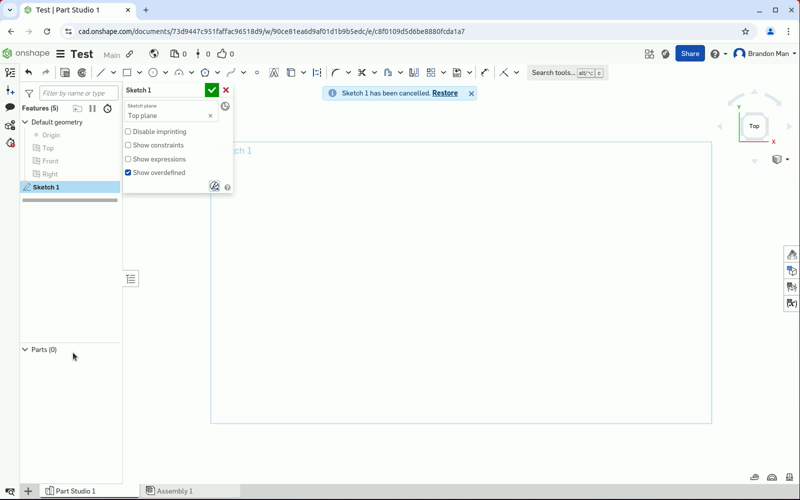
key(l)
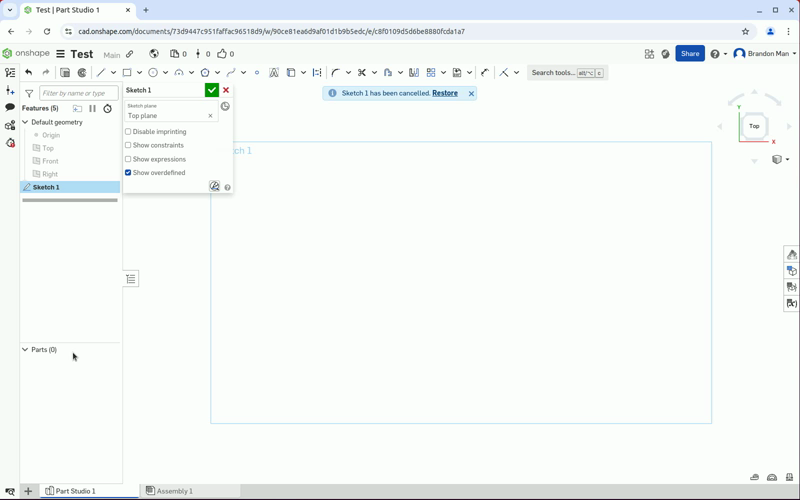
key_down(shift)
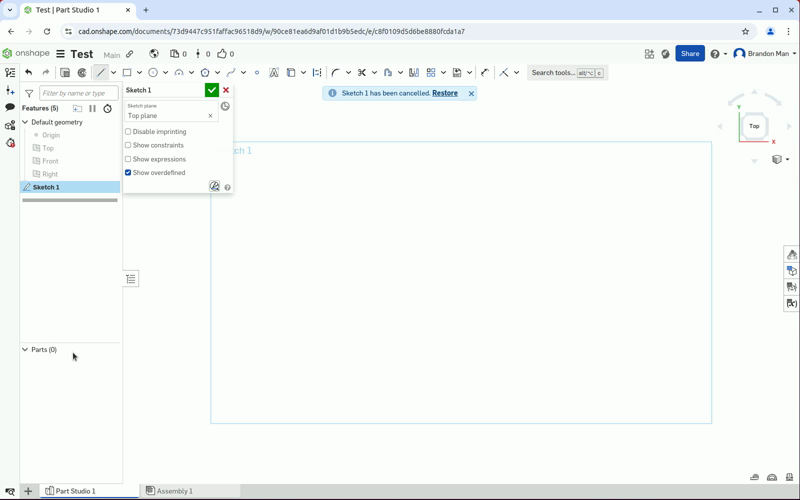
mouse_move(427, 311)
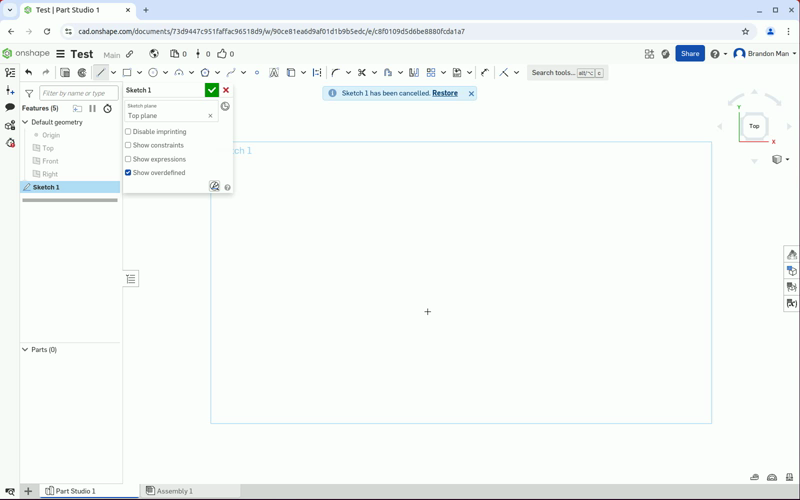
click(427, 311)
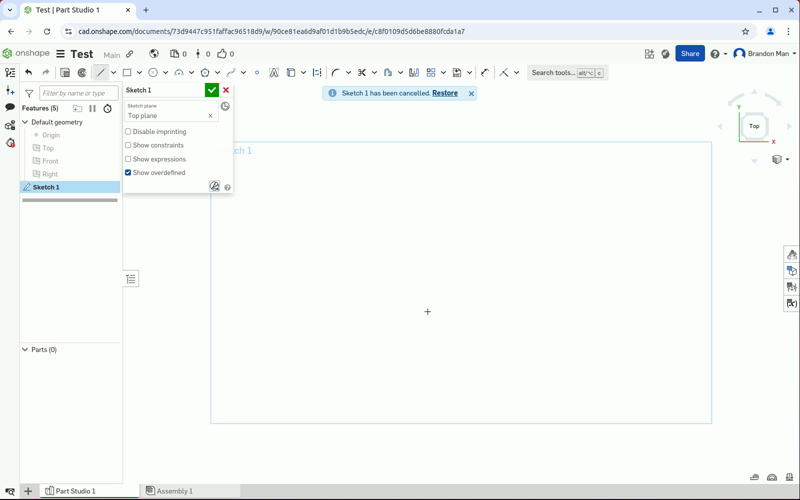
key_up(shift)
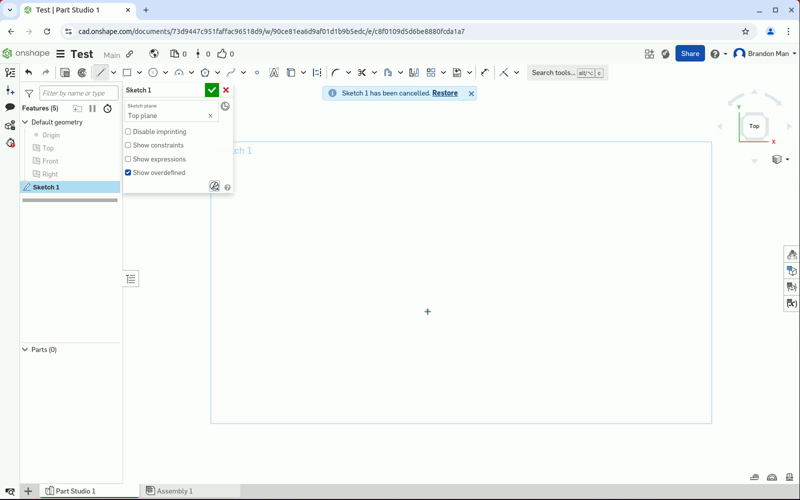
key_down(shift)
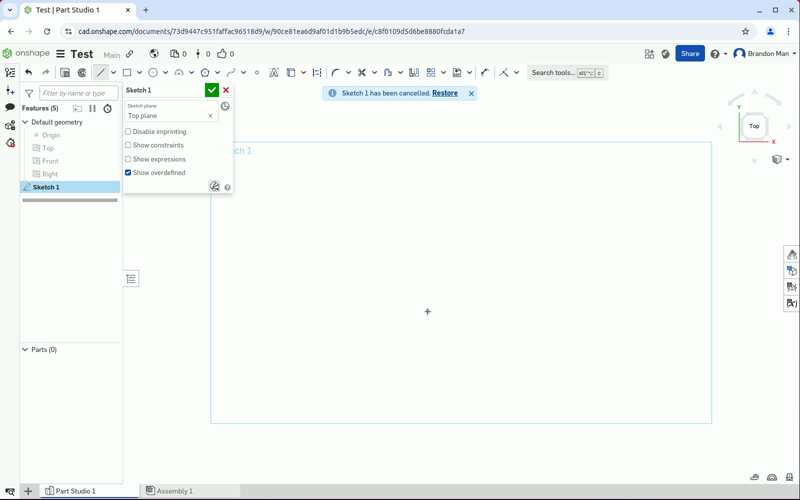
mouse_move(492, 311)
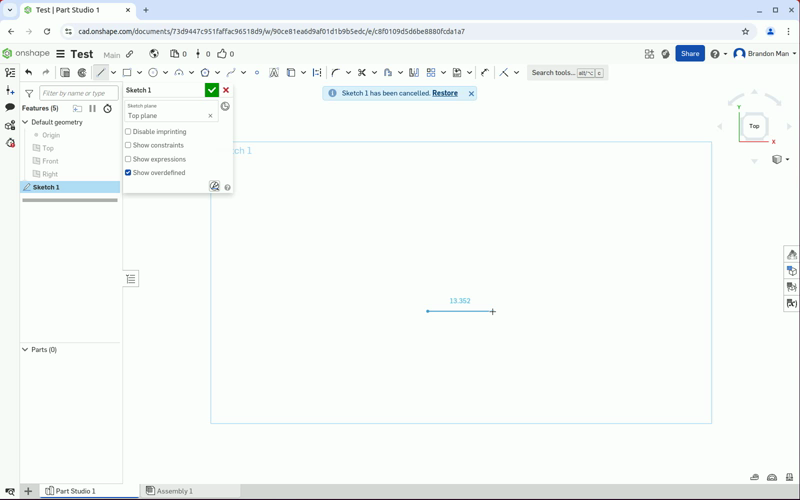
click(492, 311)
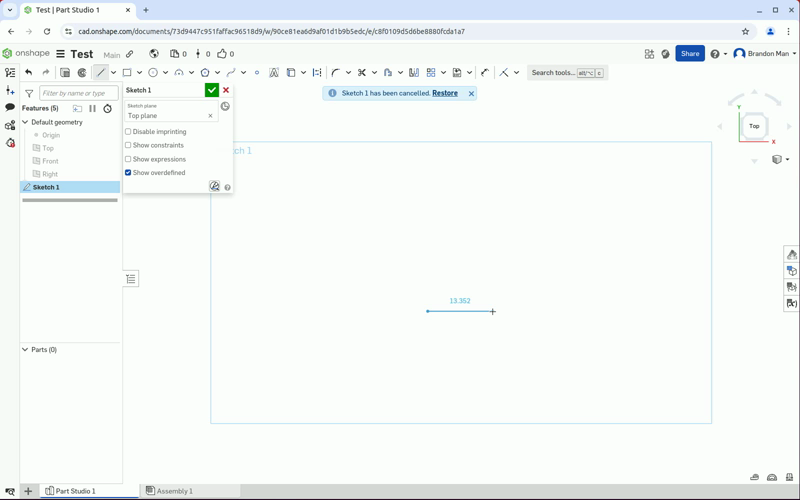
key_up(shift)
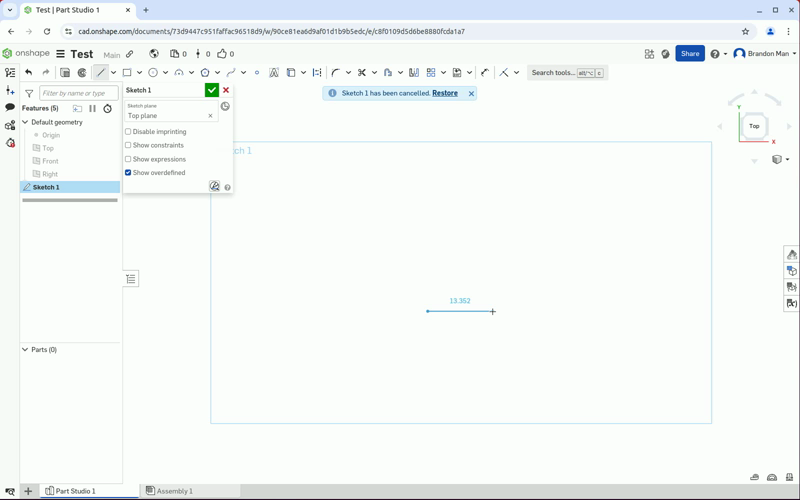
key_down(shift)
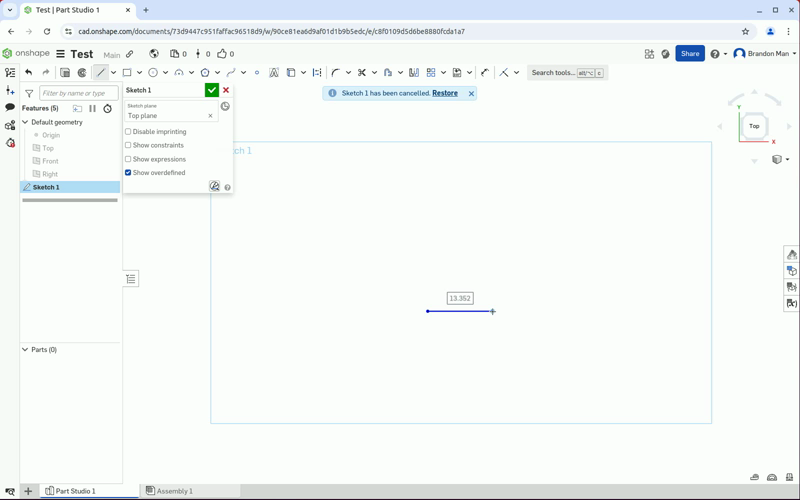
mouse_move(522, 311)
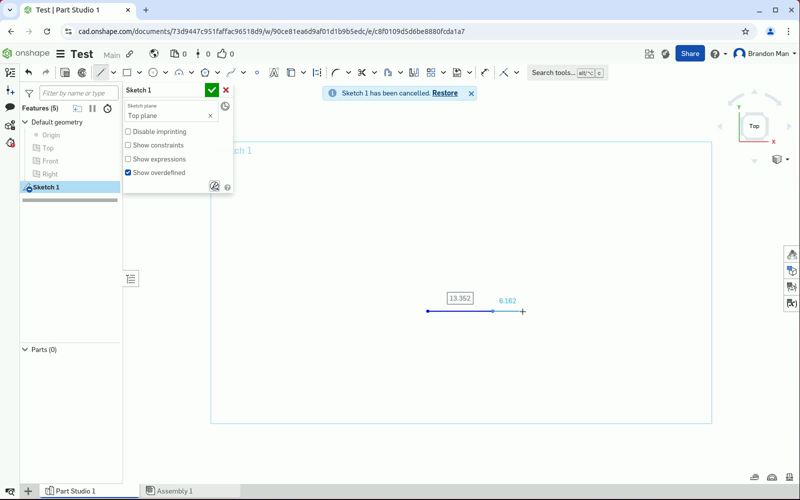
mouse_move(492, 255)
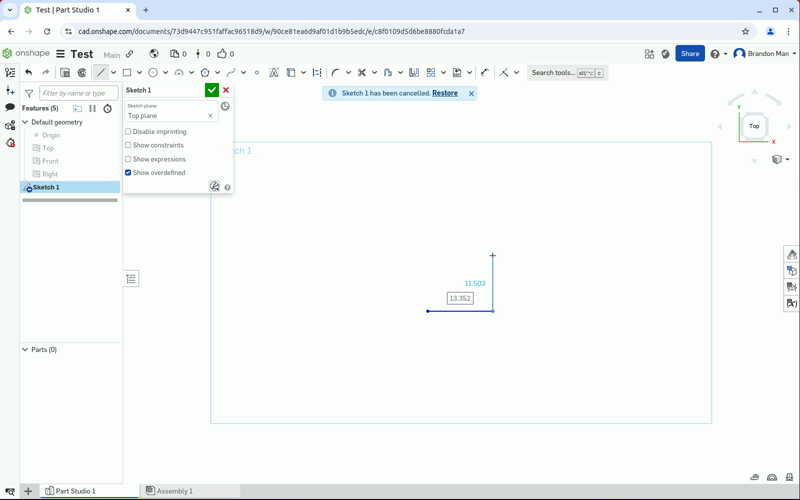
click(492, 255)
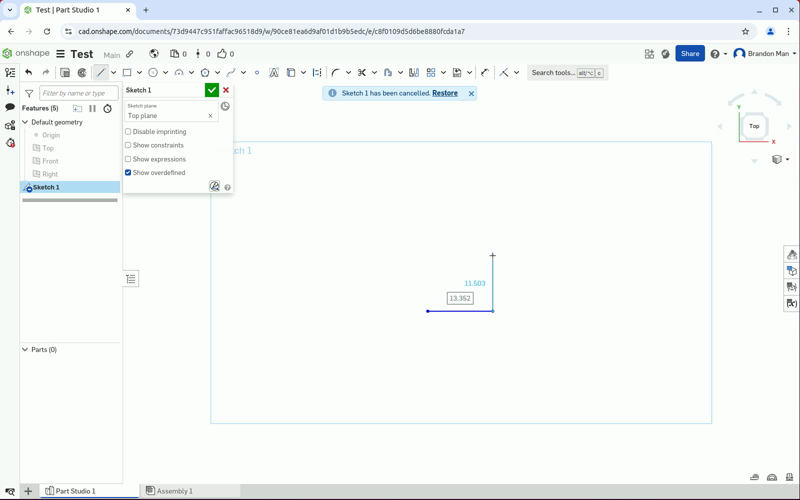
key_up(shift)
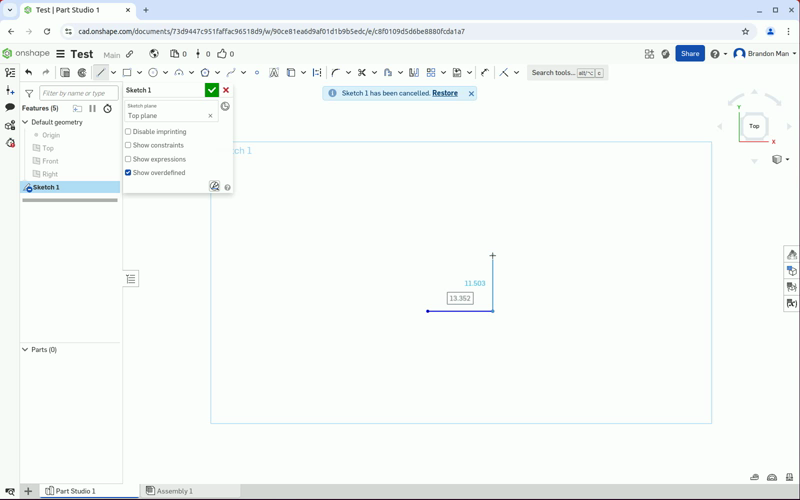
key_down(shift)
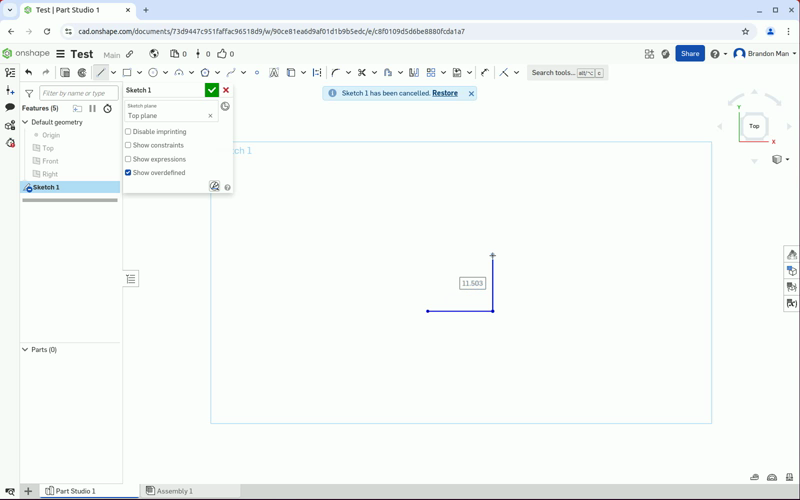
mouse_move(427, 255)
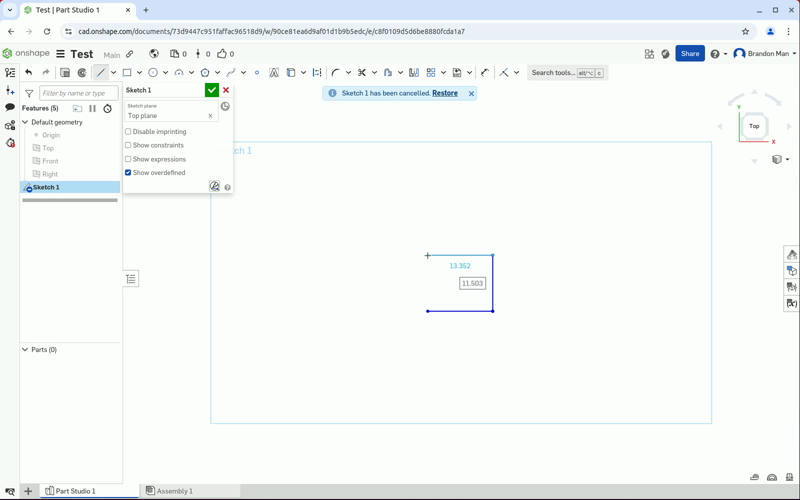
click(427, 255)
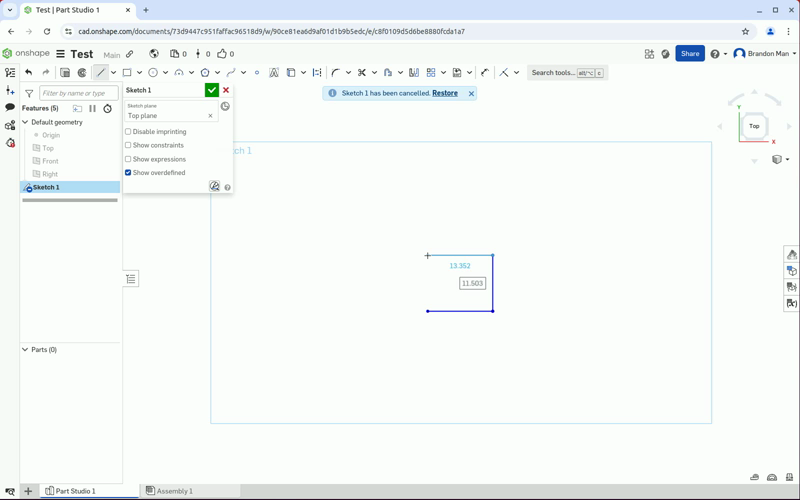
key_up(shift)
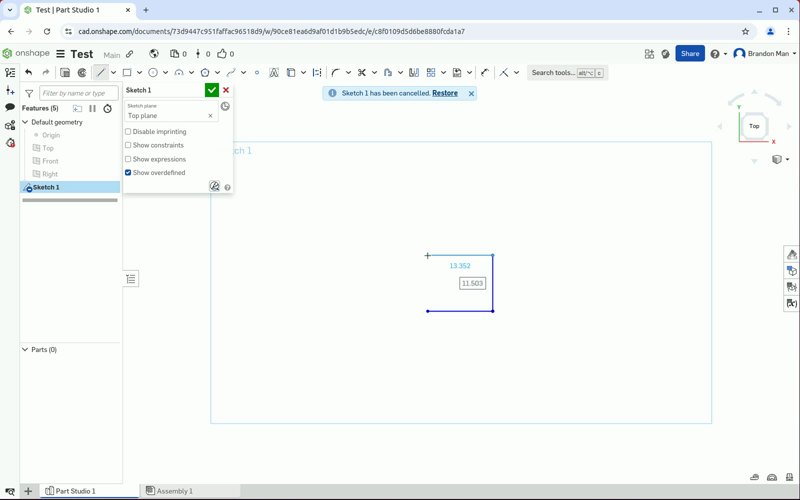
mouse_move(457, 255)
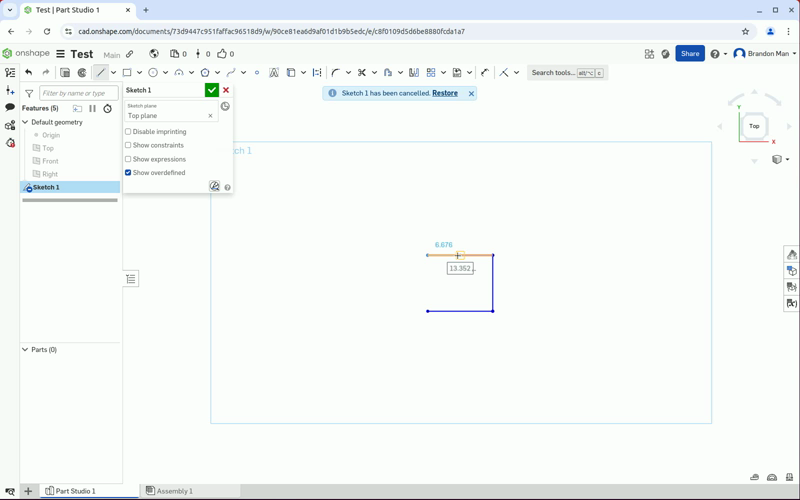
key_down(shift)
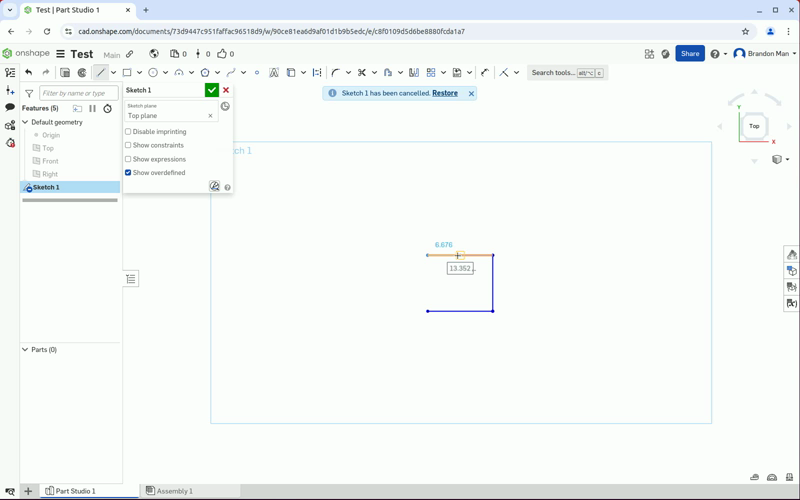
mouse_move(427, 311)
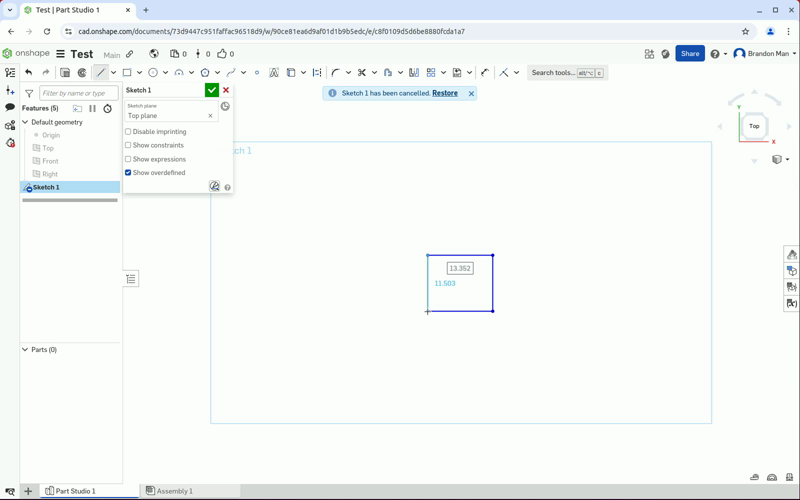
key_up(shift)
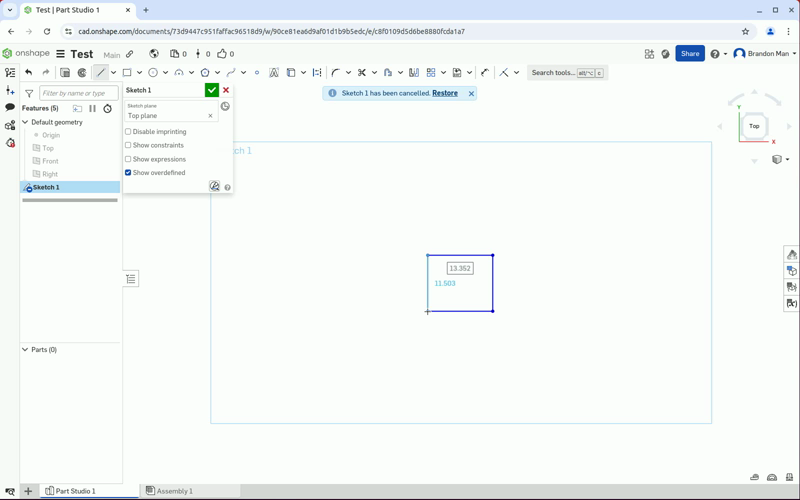
click(427, 311)
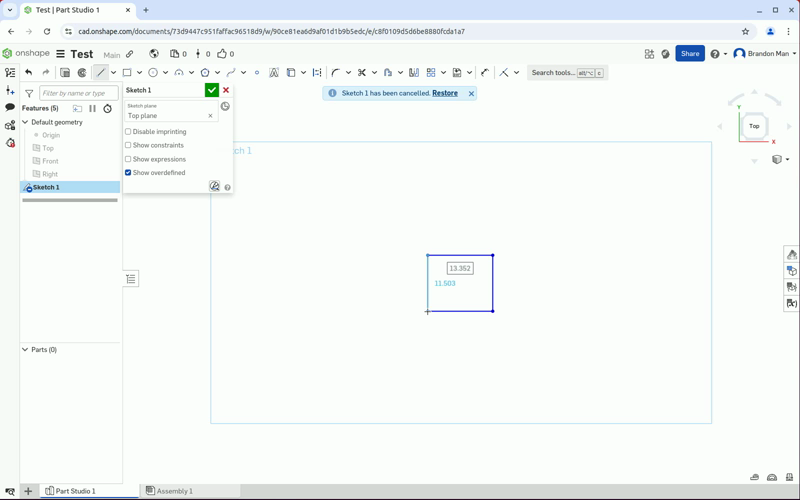
key(esc)
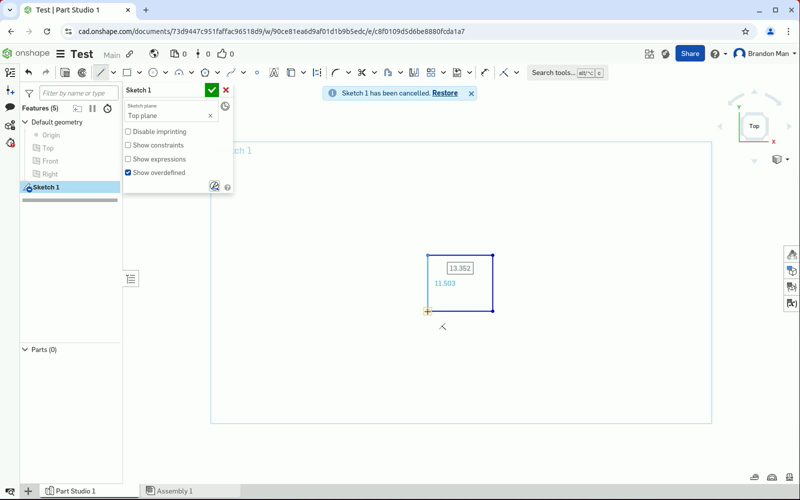
mouse_move(475, 300)
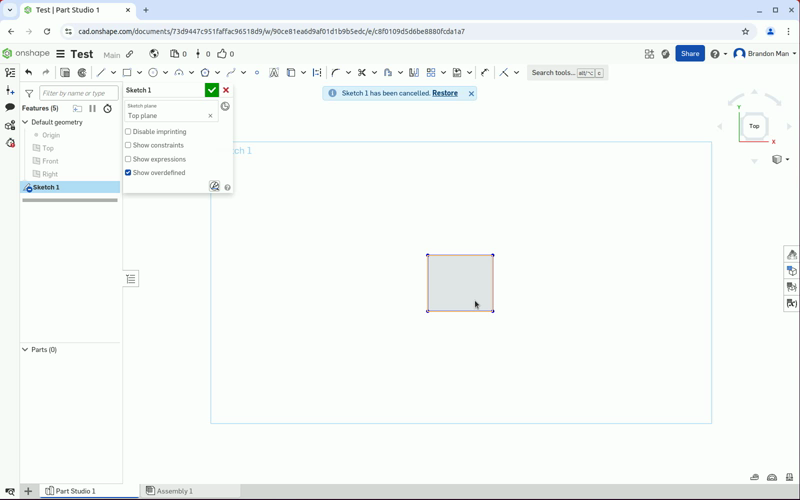
click(475, 300)
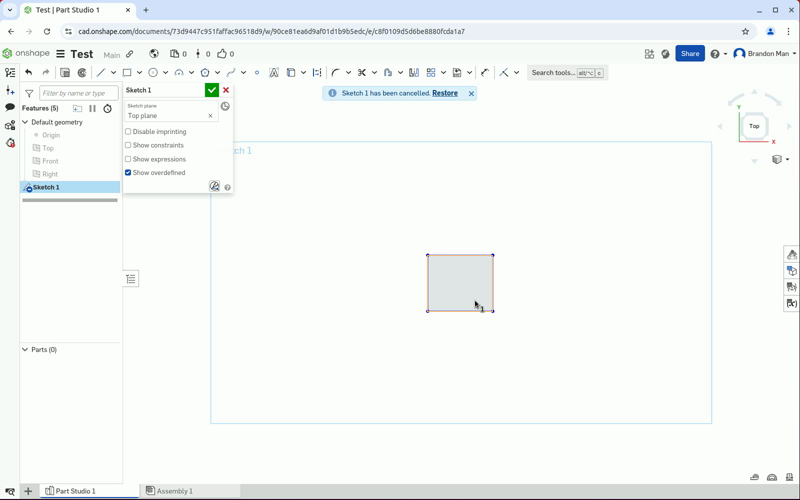
mouse_move(73, 352)
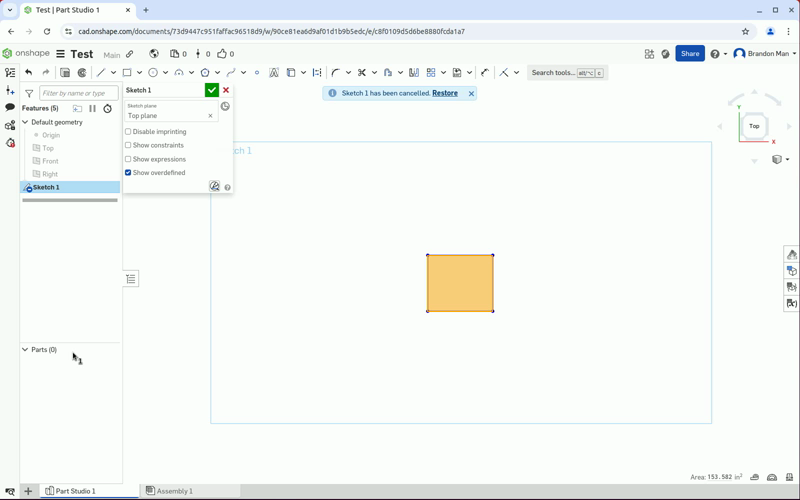
key(shift+y)
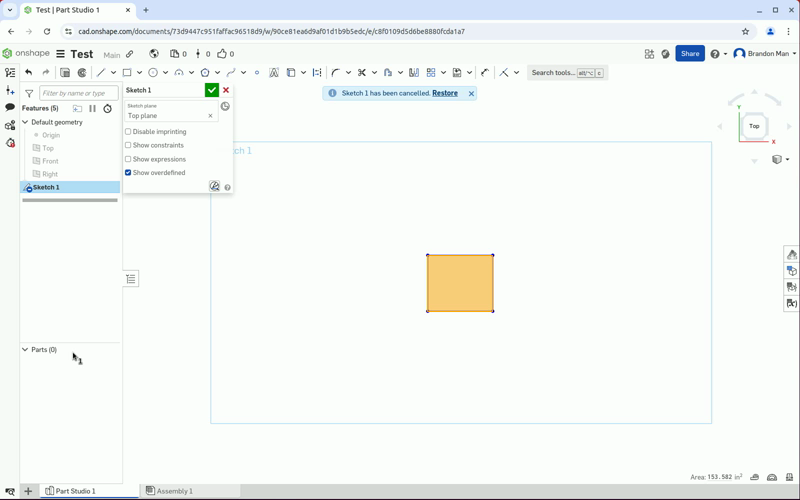
key(shift+e)
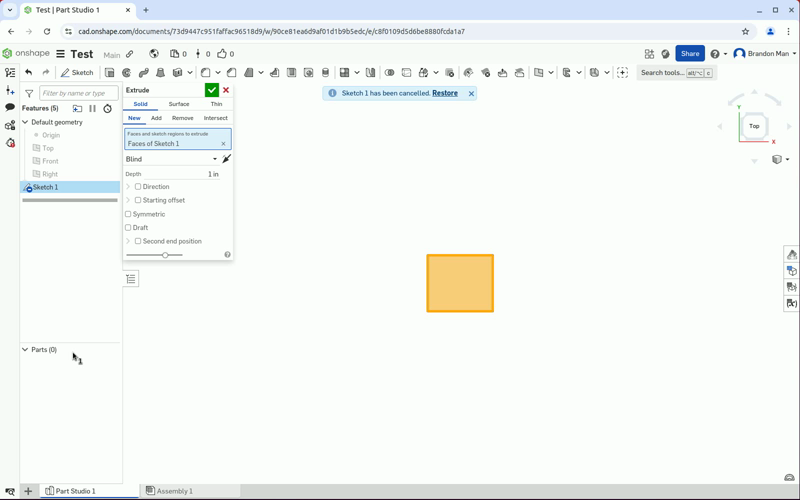
mouse_move(143, 106)
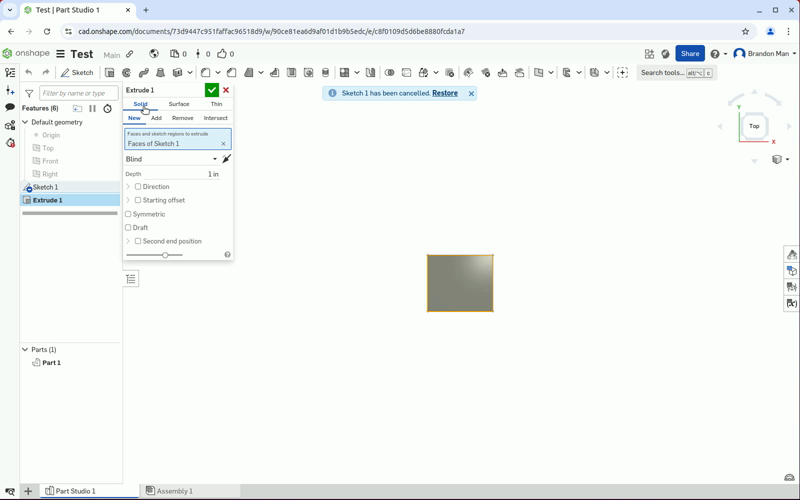
click(143, 106)
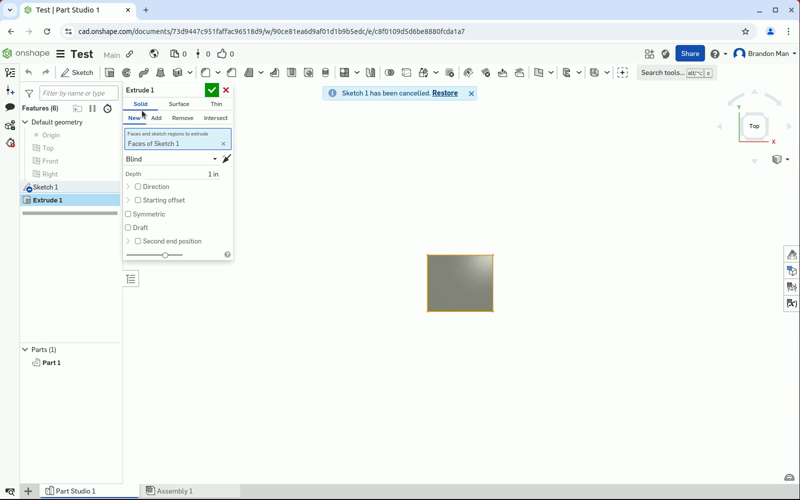
mouse_move(137, 120)
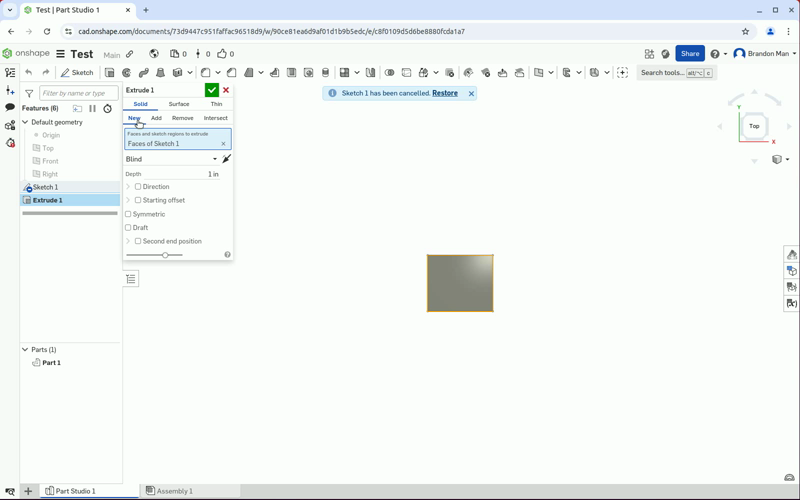
click(137, 120)
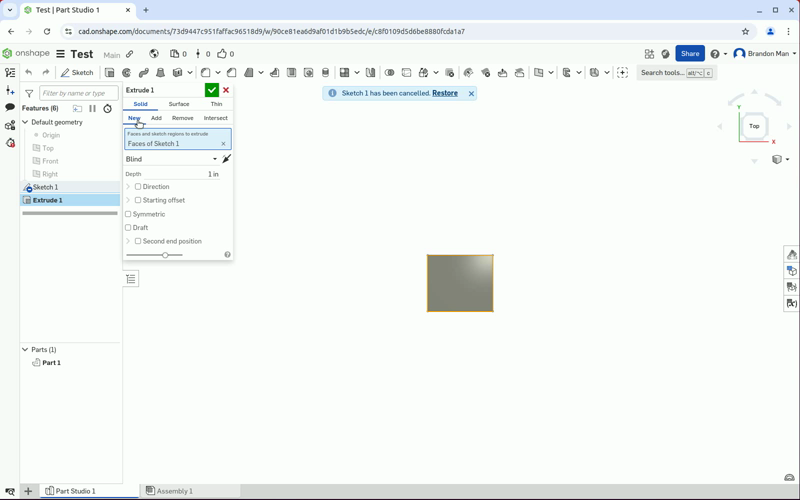
key(tab, 4)
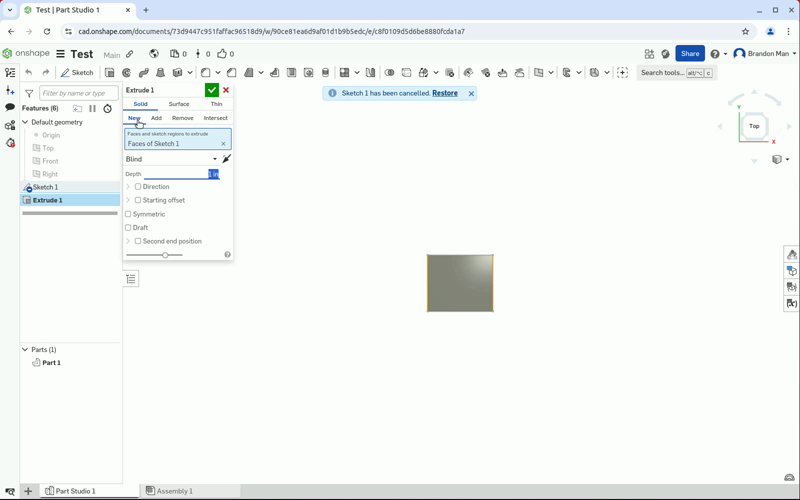
text(23.108)
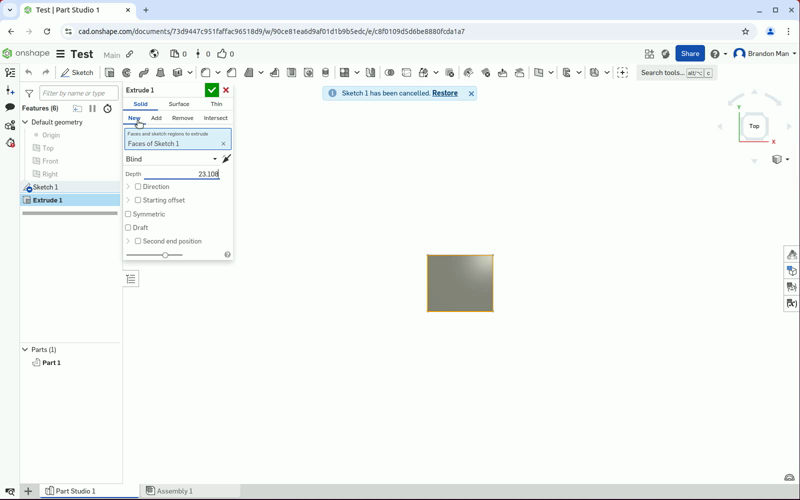
key(enter)
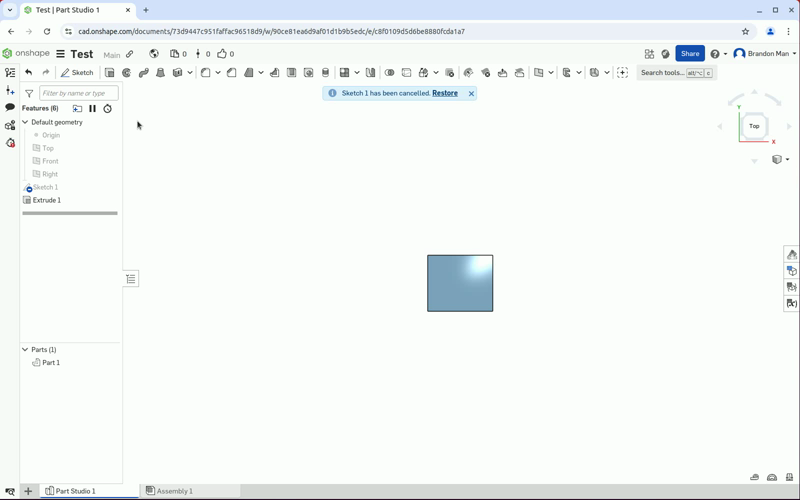
key(shift+h)
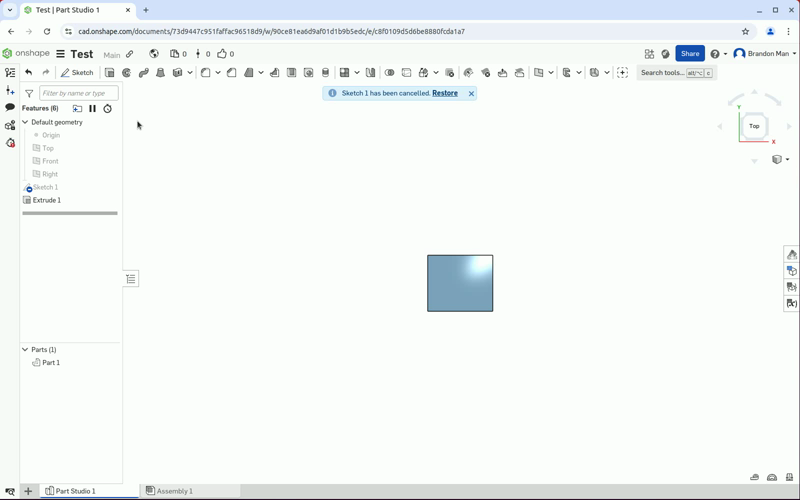
key(shift+h)
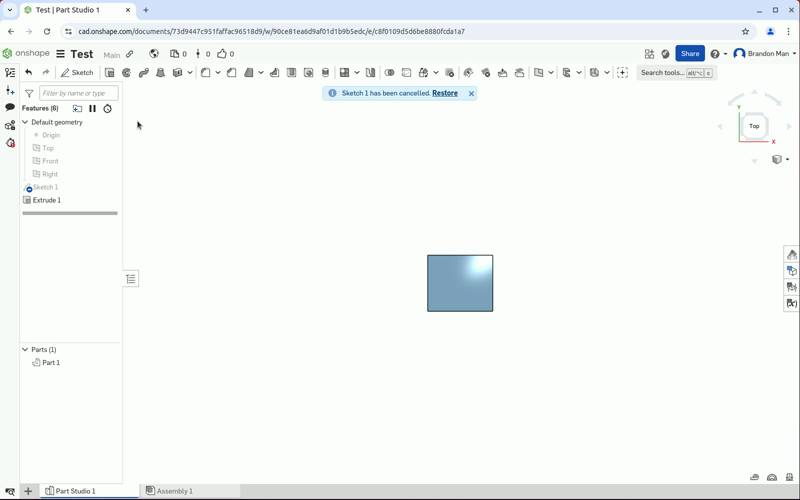
mouse_move(73, 189)
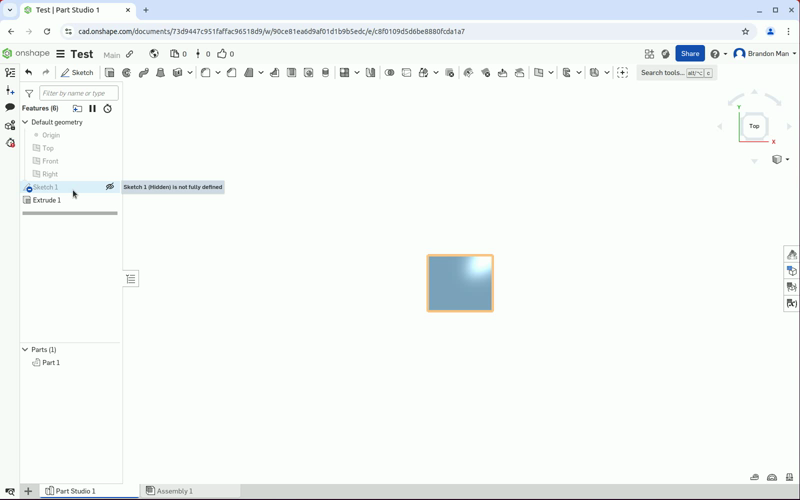
click(73, 189)
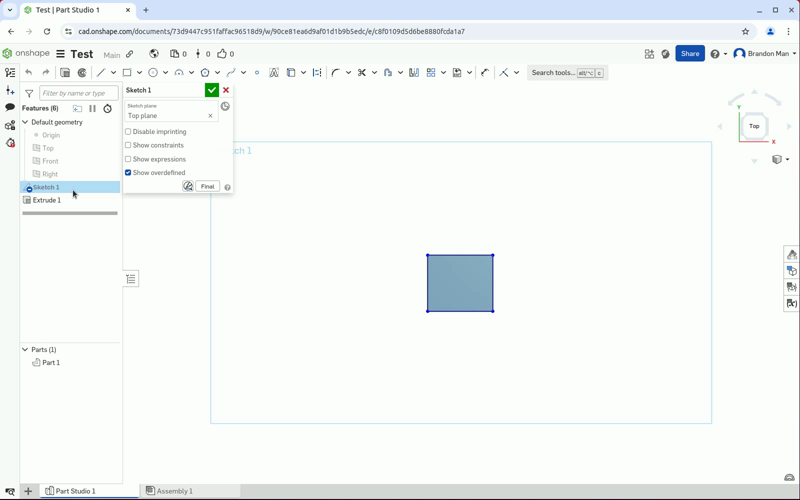
mouse_move(229, 92)
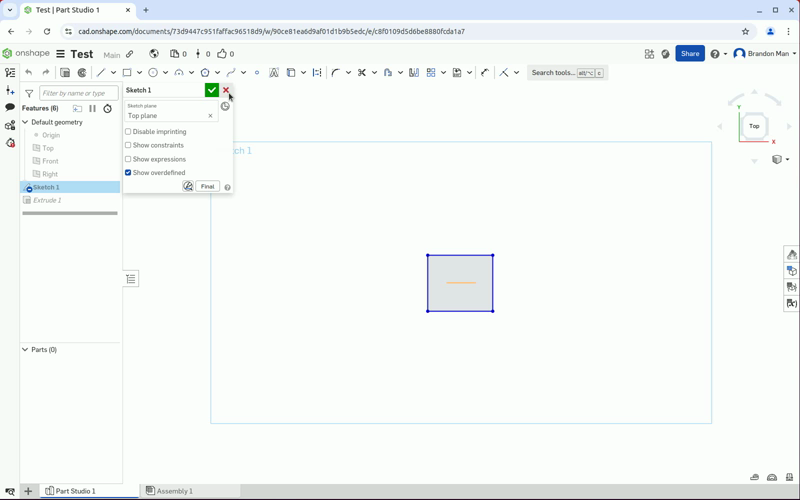
click(229, 92)
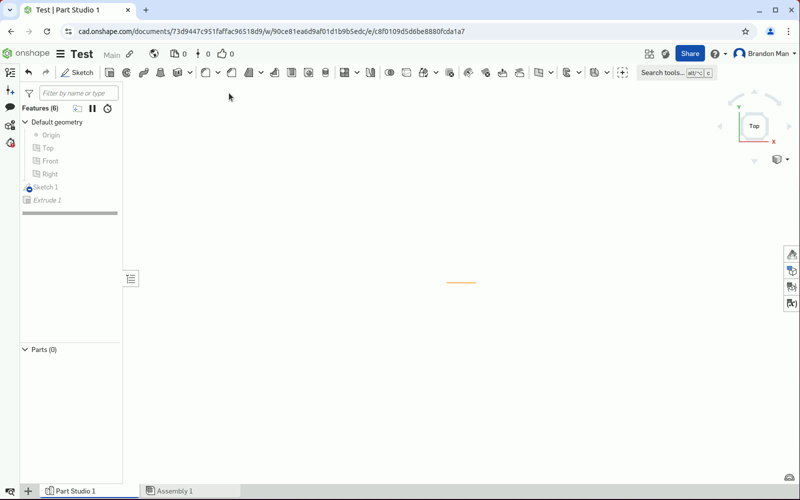
mouse_move(541, 75)
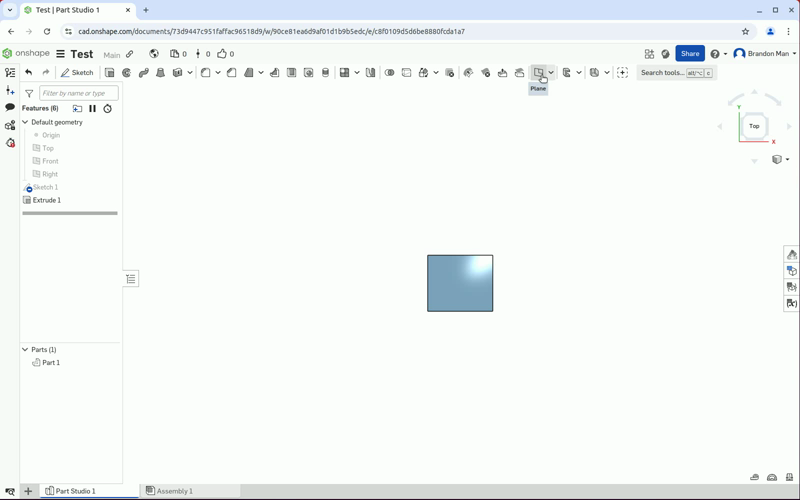
click(541, 75)
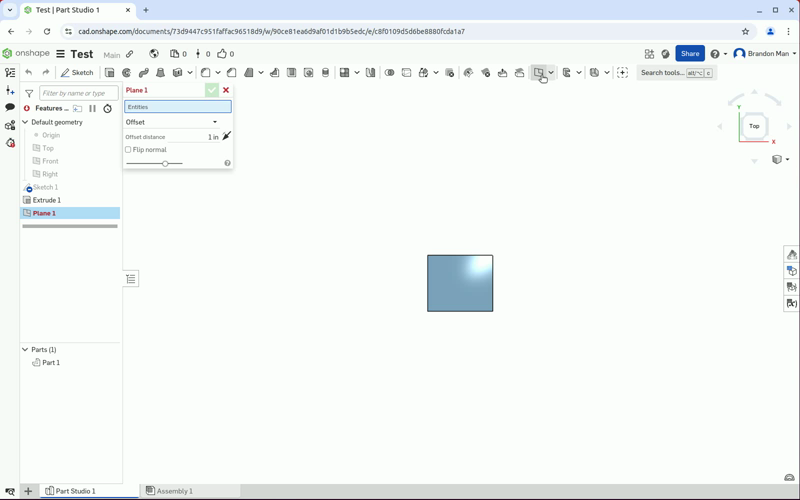
mouse_move(73, 150)
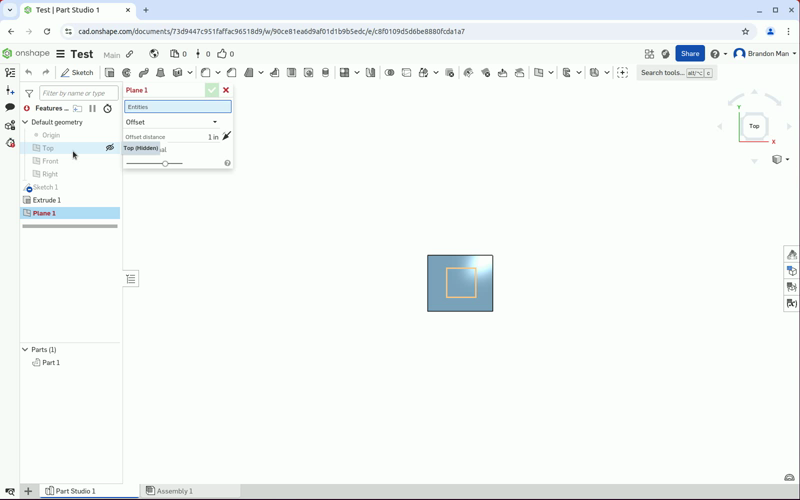
click(73, 150)
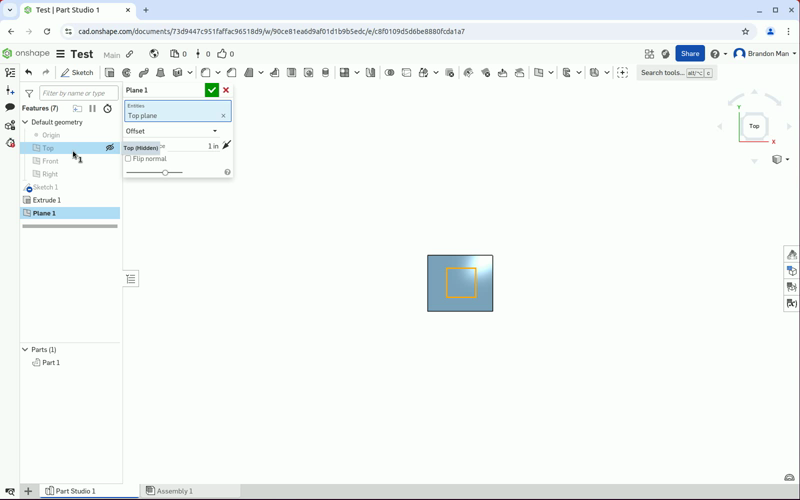
key(tab, 2)
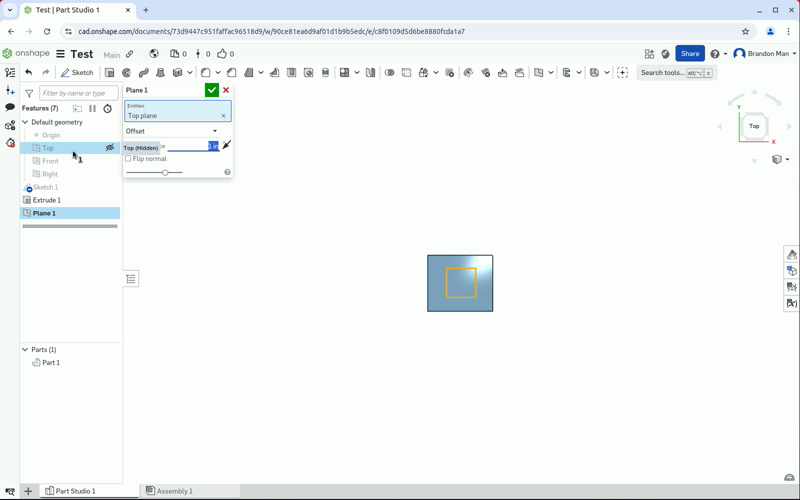
text(23.108)
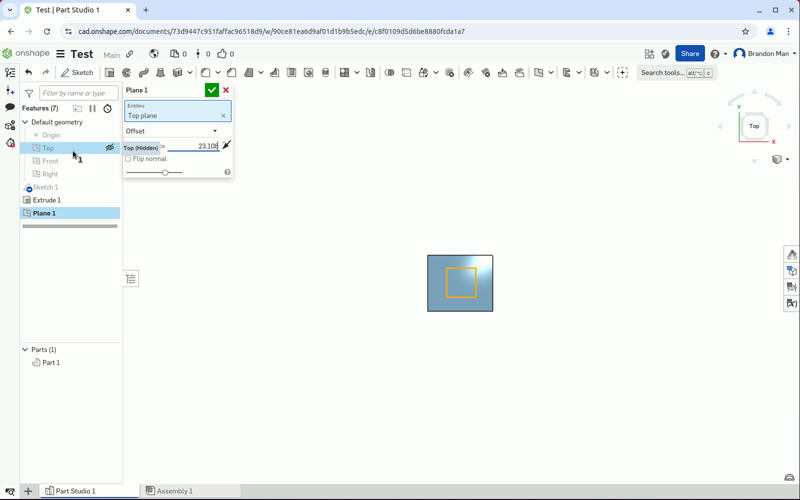
key(enter, 2)
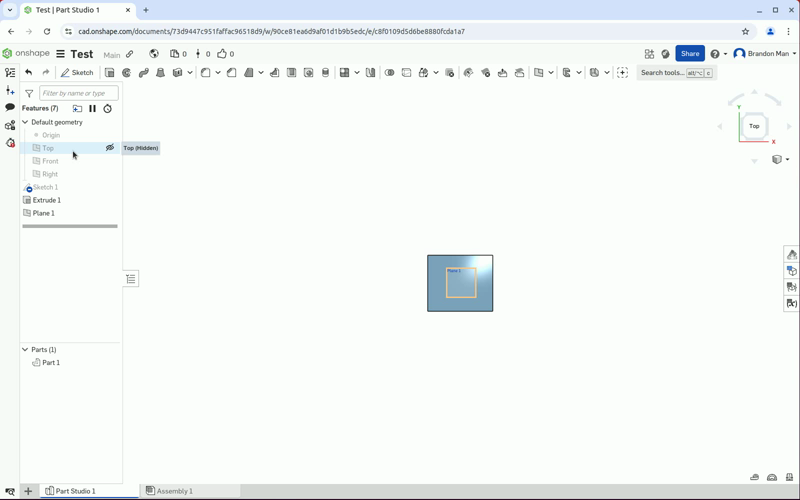
key(shift+s)
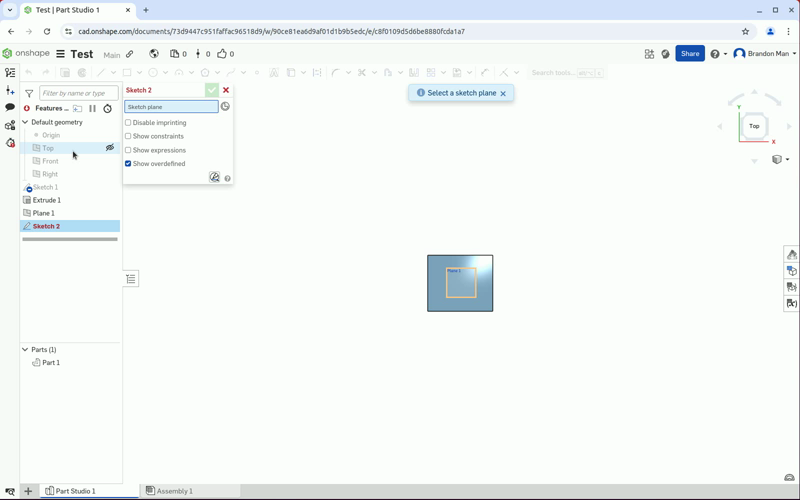
mouse_move(73, 215)
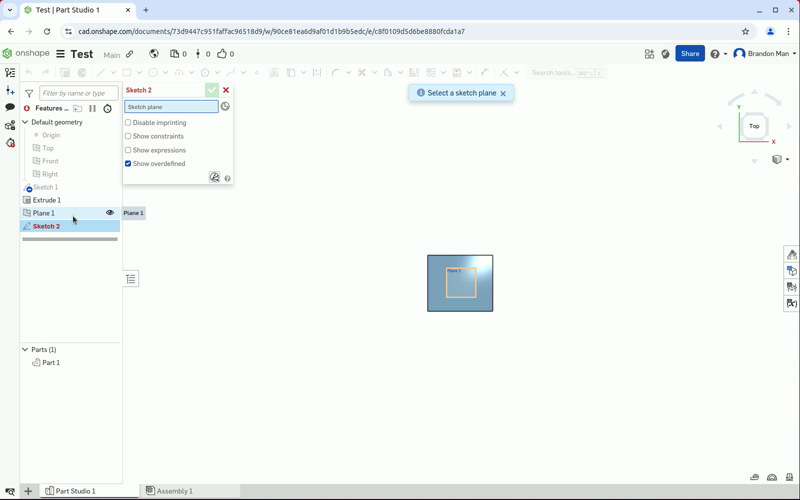
click(73, 215)
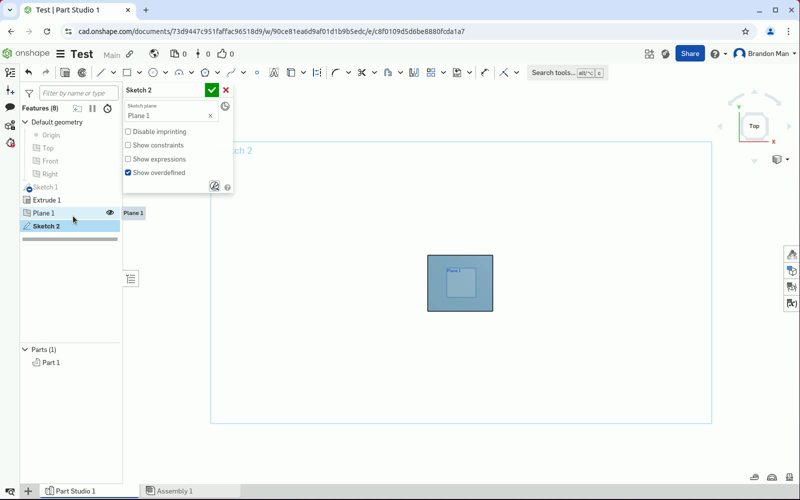
mouse_move(73, 352)
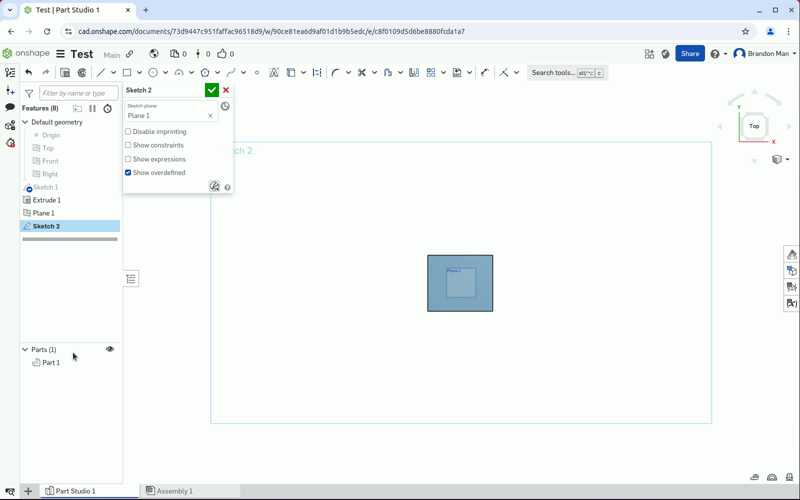
key(y)
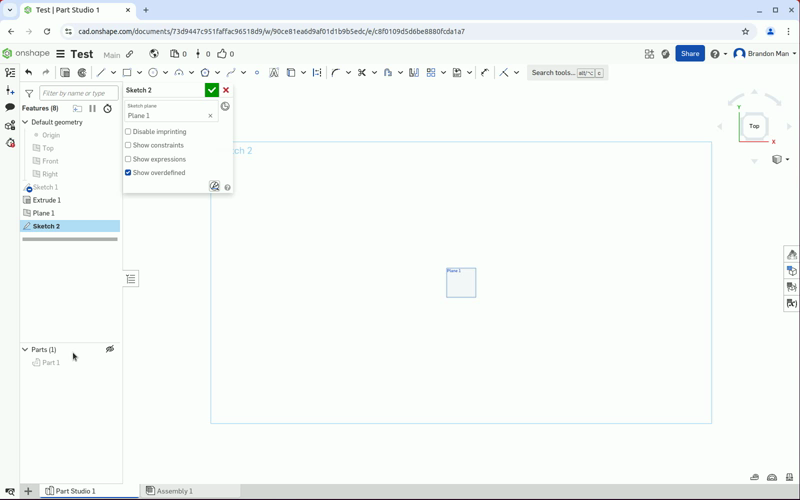
key(l)
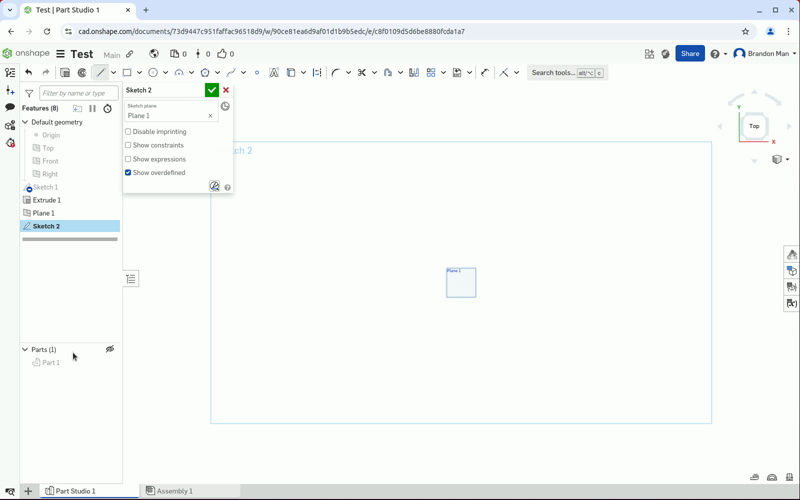
key_down(shift)
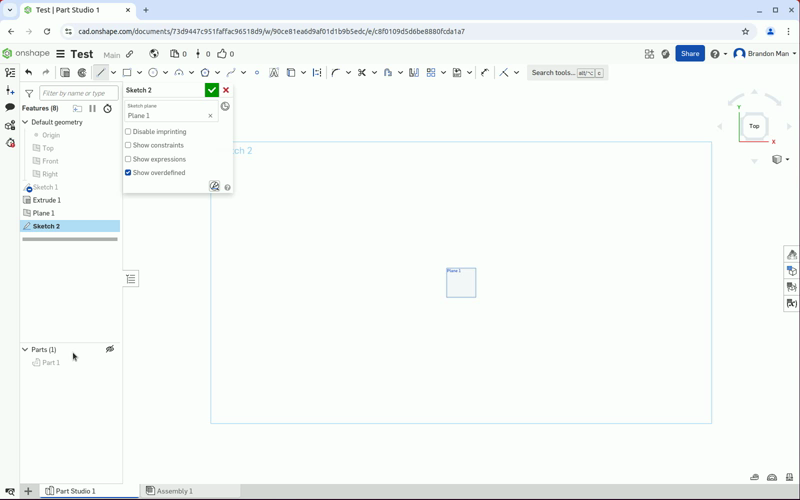
mouse_move(416, 322)
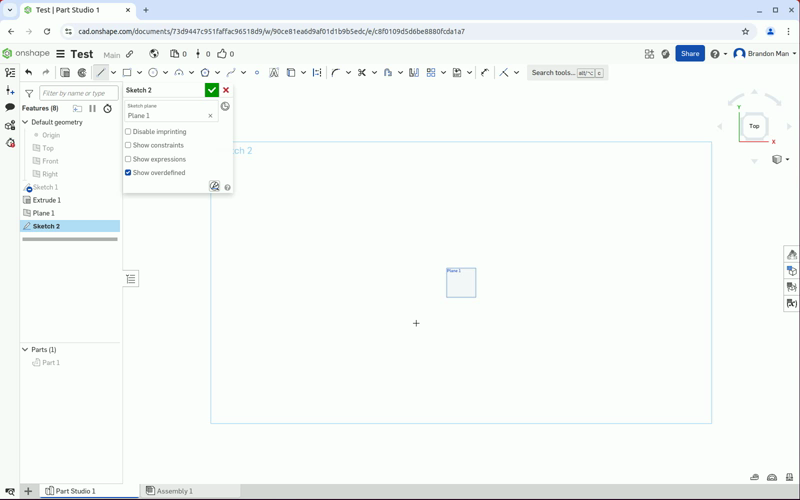
click(416, 322)
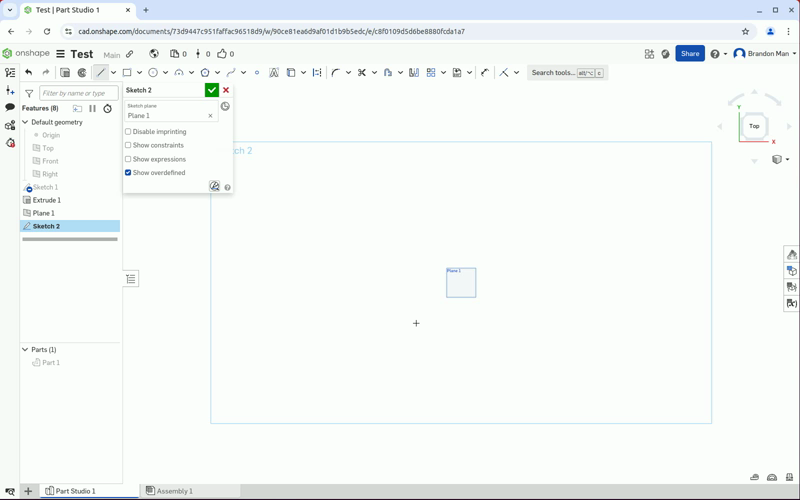
key_up(shift)
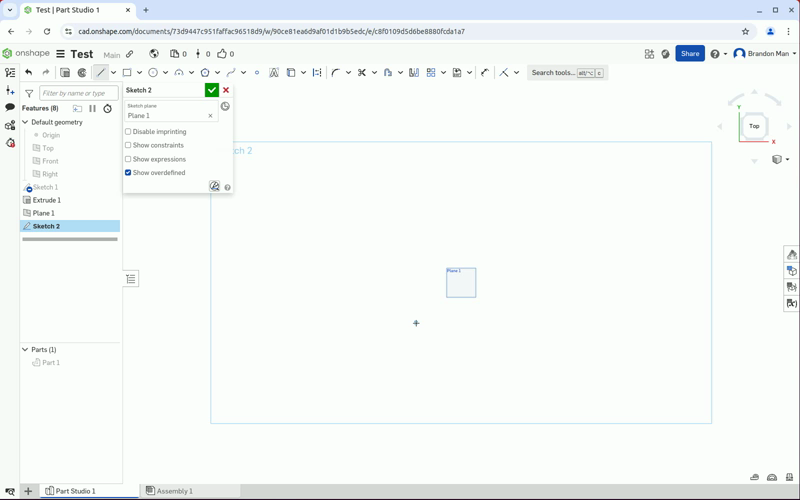
key_down(shift)
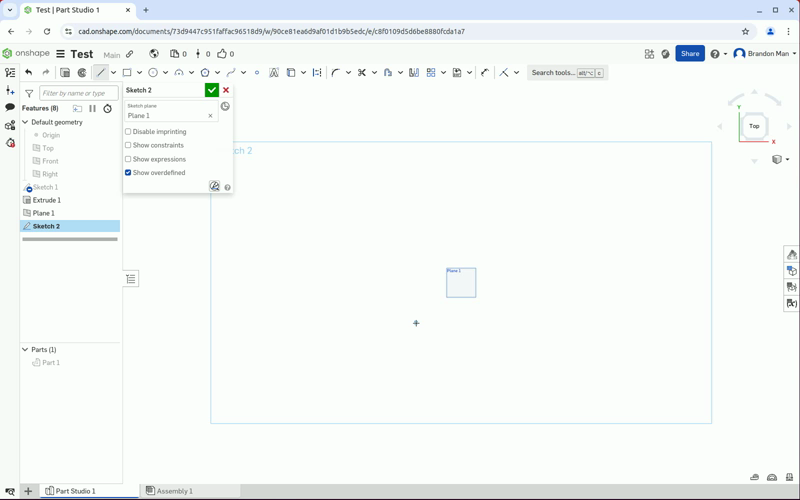
mouse_move(504, 322)
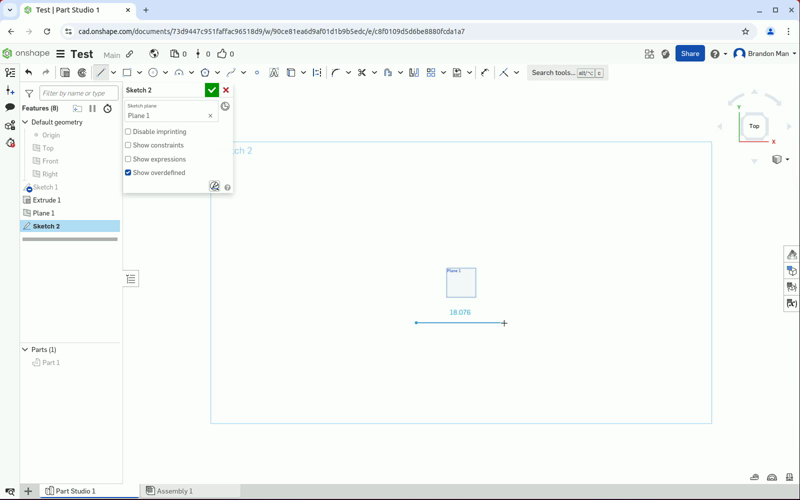
click(504, 322)
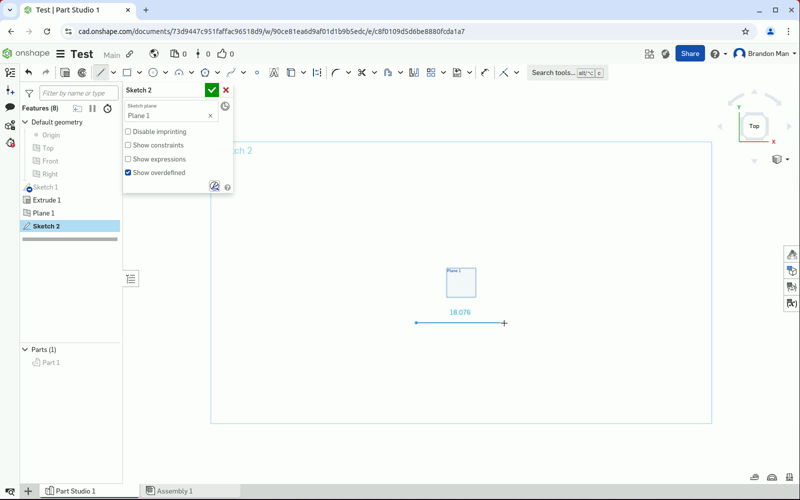
key_up(shift)
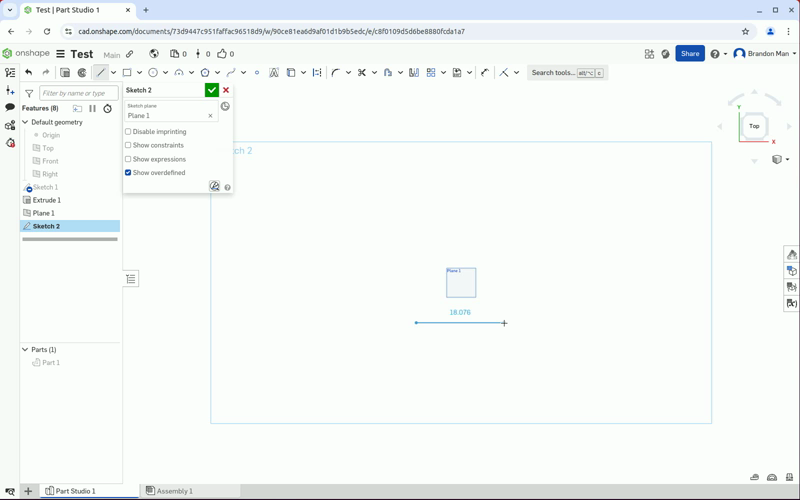
key_down(shift)
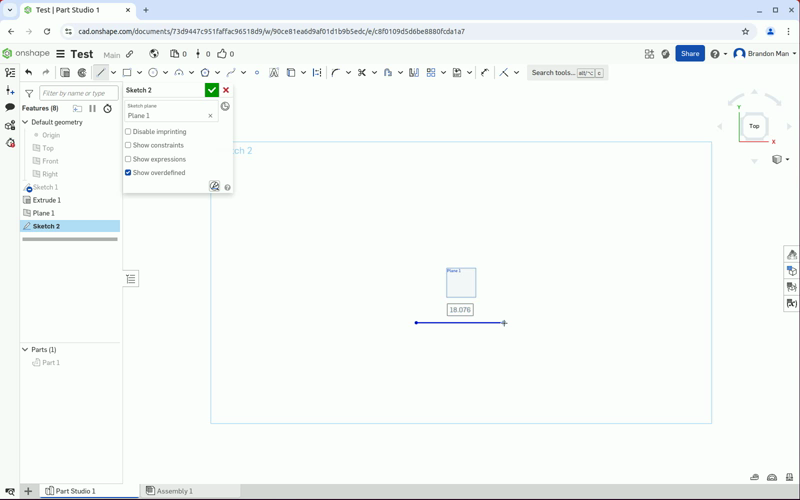
mouse_move(504, 242)
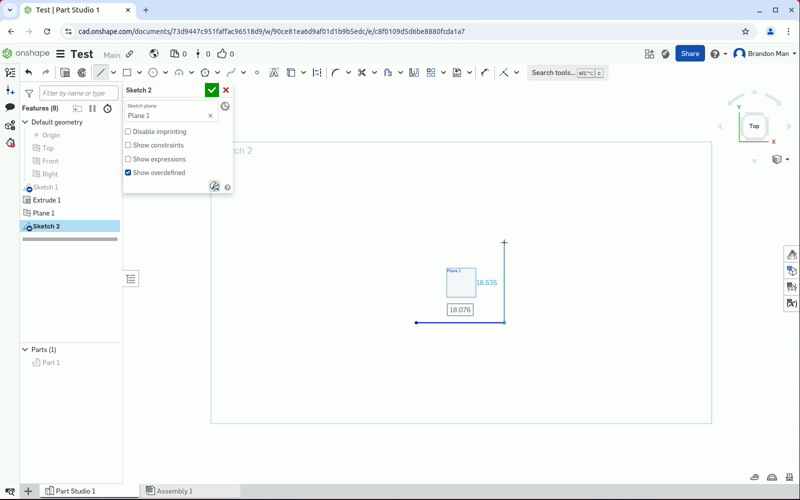
click(504, 242)
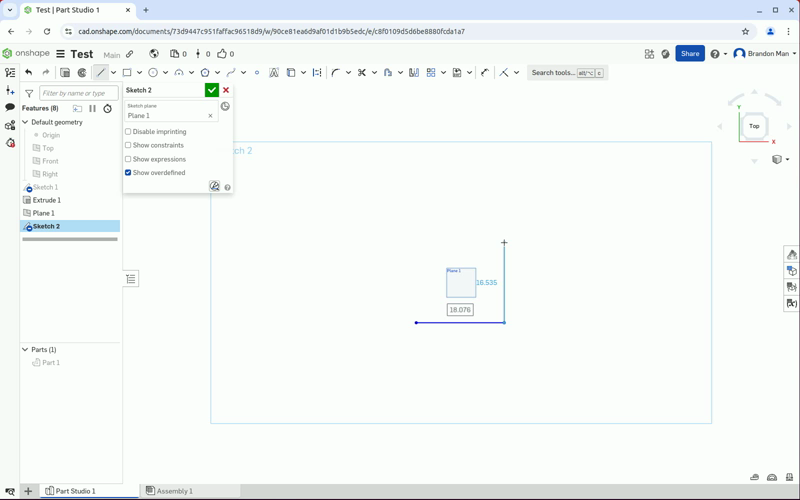
key_up(shift)
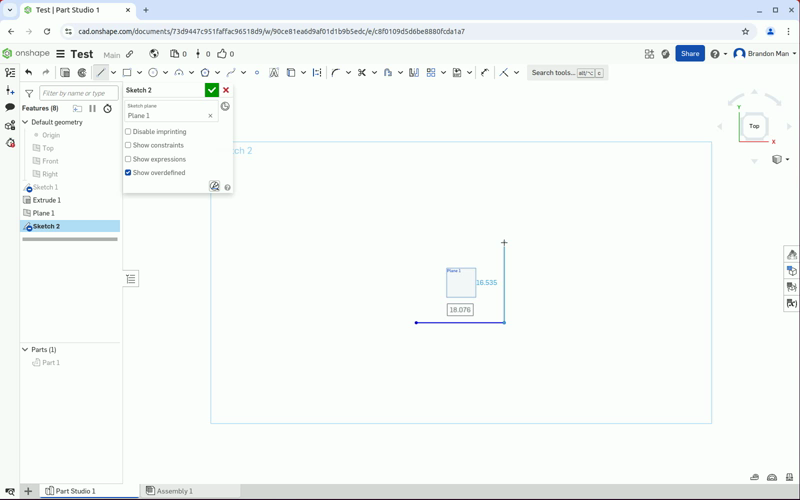
key_down(shift)
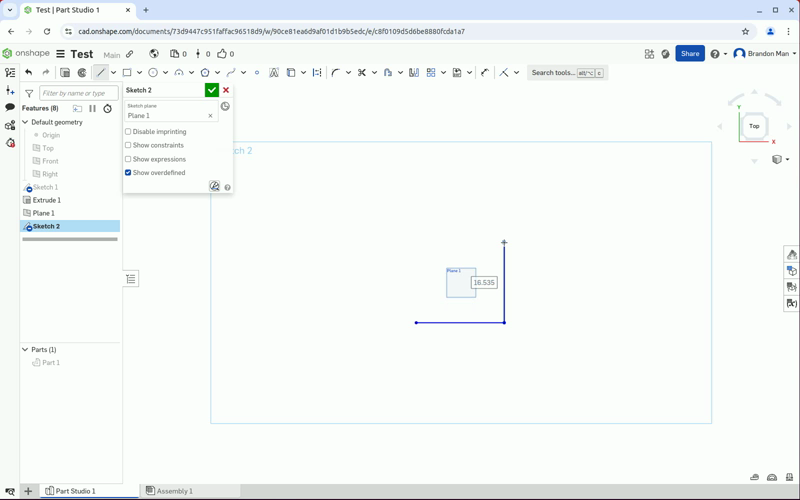
mouse_move(416, 242)
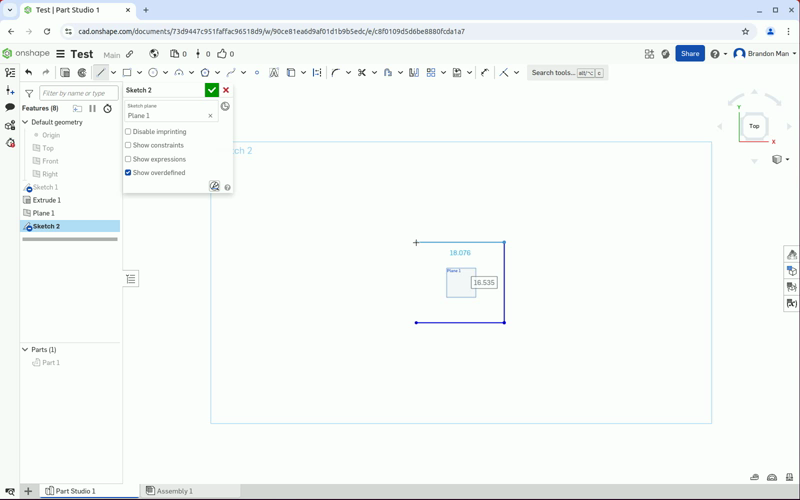
click(416, 242)
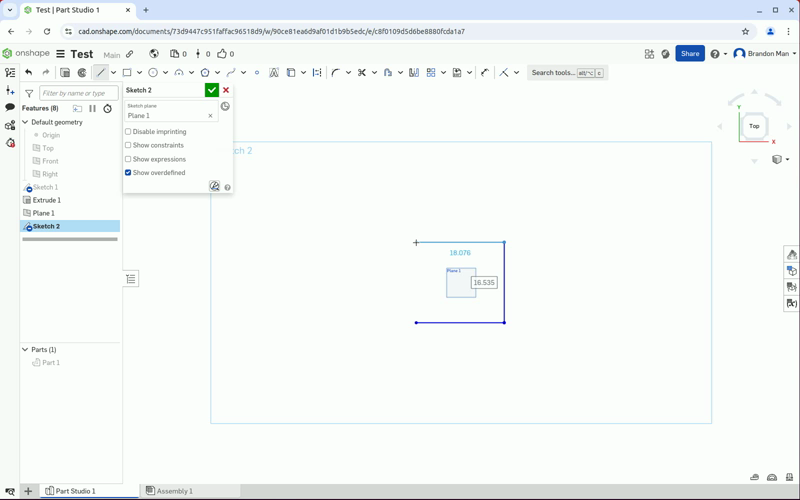
key_up(shift)
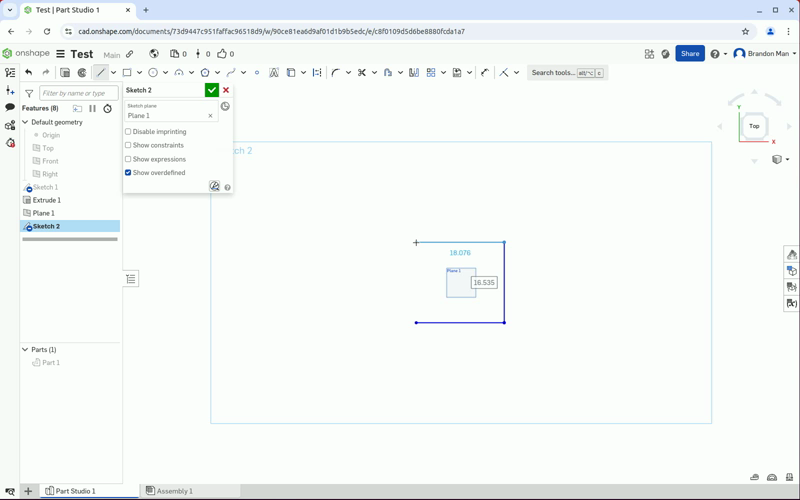
key_down(shift)
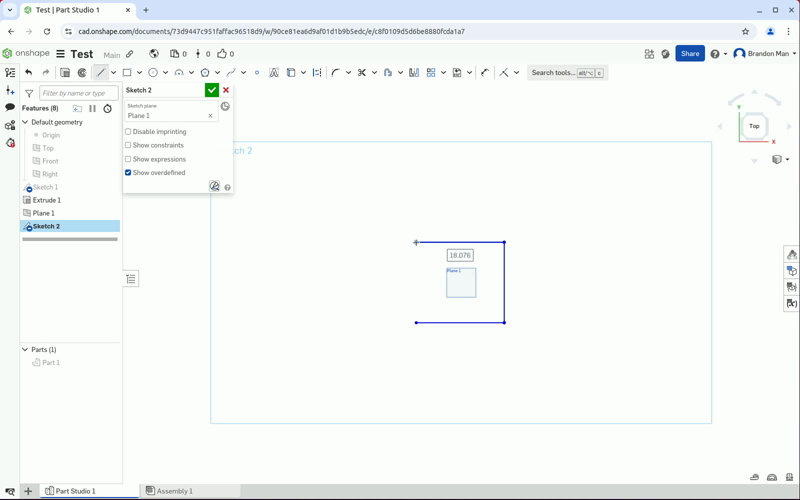
mouse_move(416, 322)
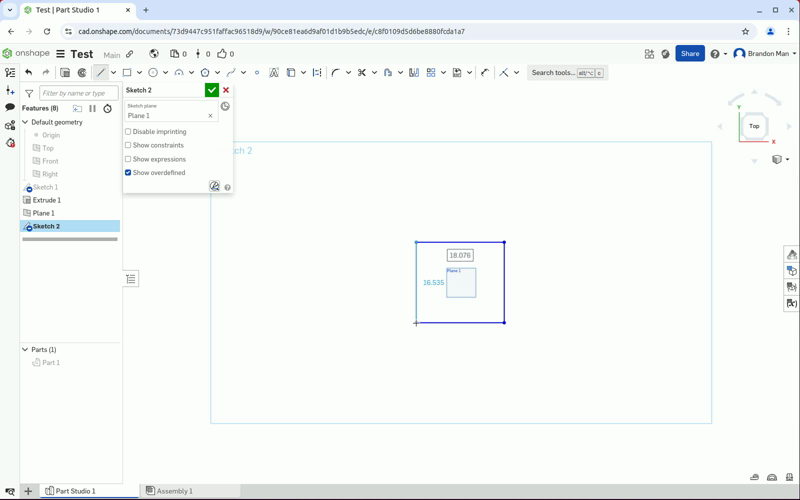
key_up(shift)
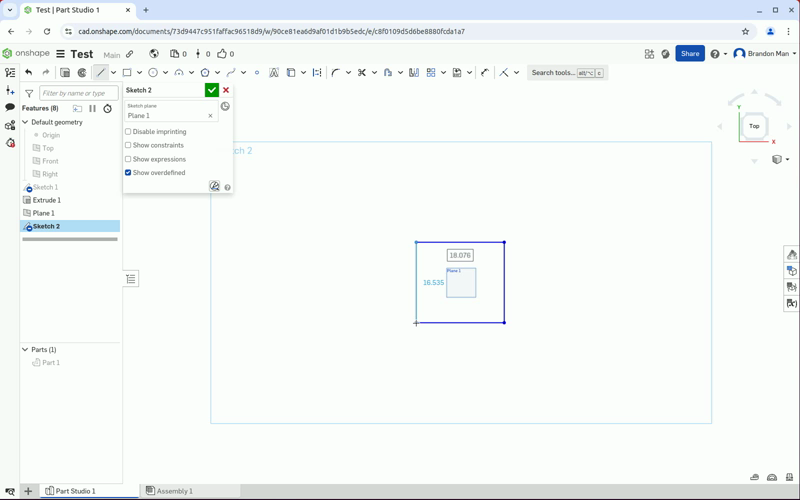
click(416, 322)
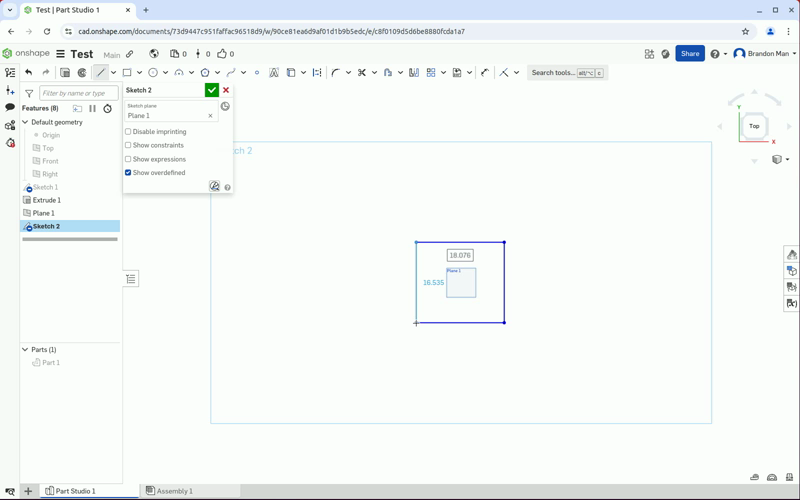
key(esc)
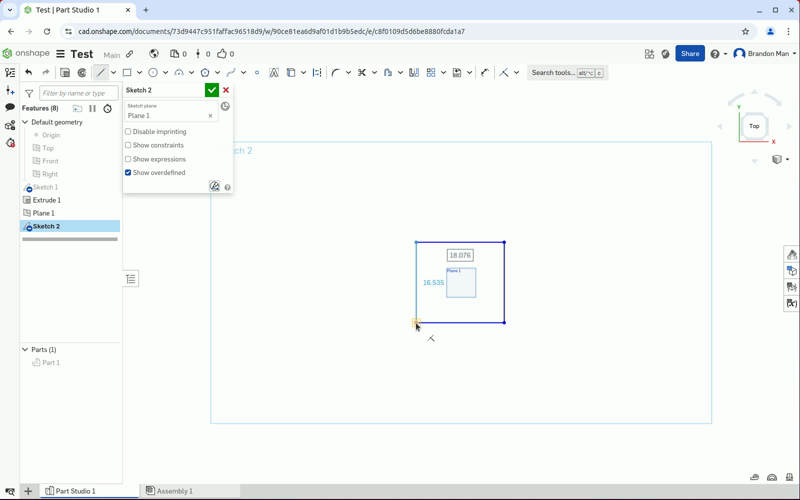
key(l)
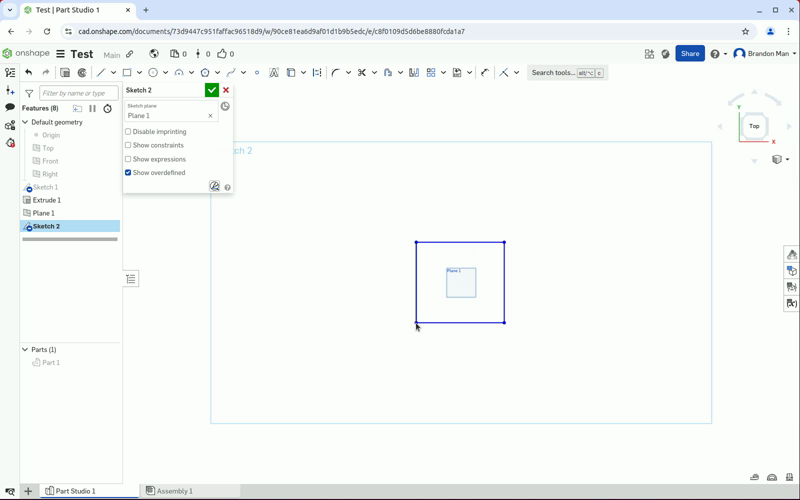
key_down(shift)
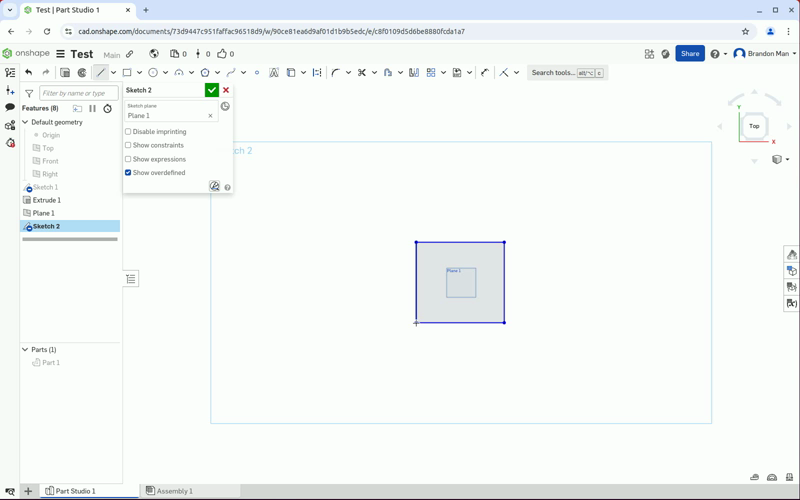
mouse_move(427, 310)
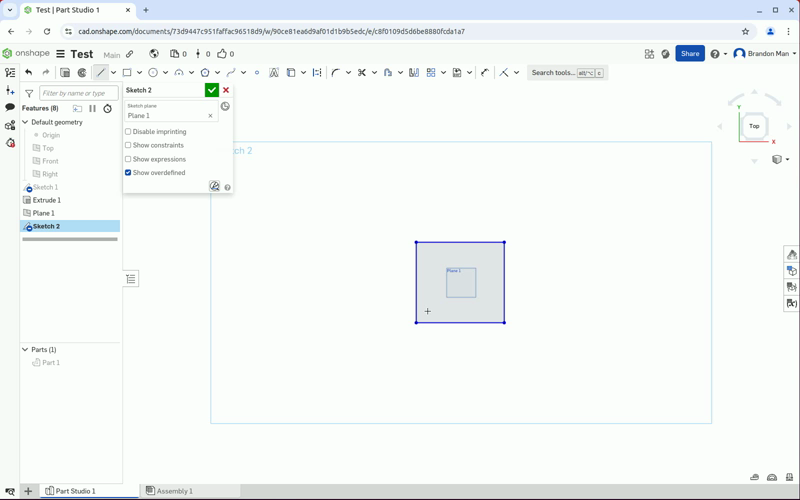
click(427, 310)
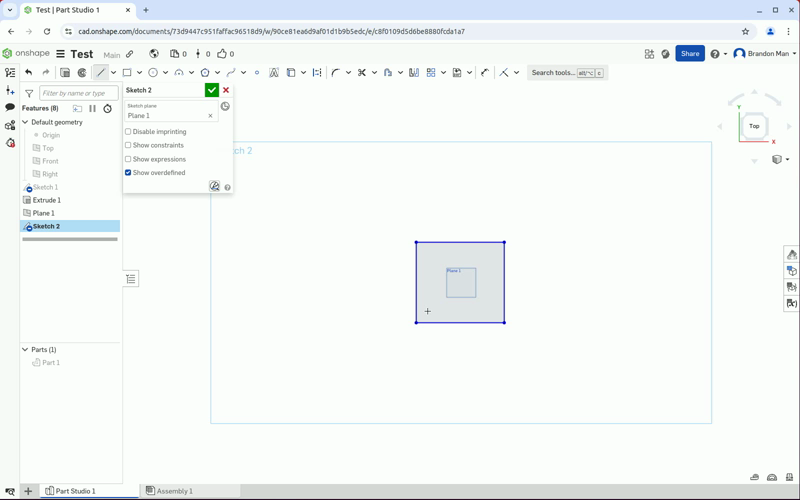
key_up(shift)
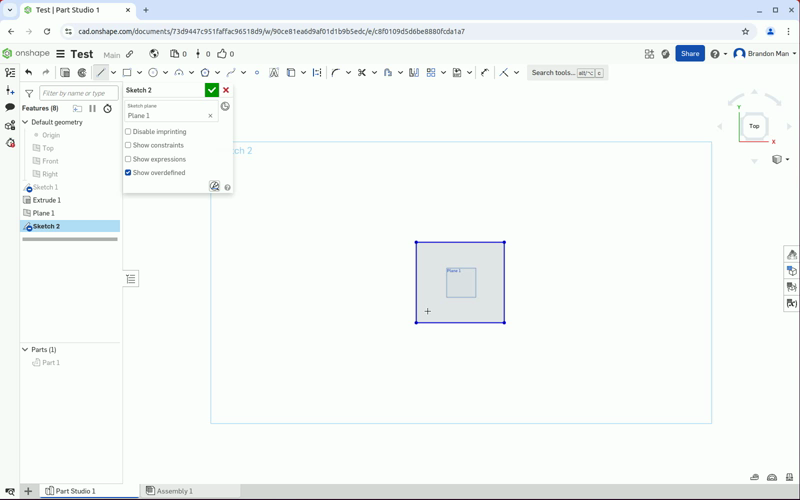
key_down(shift)
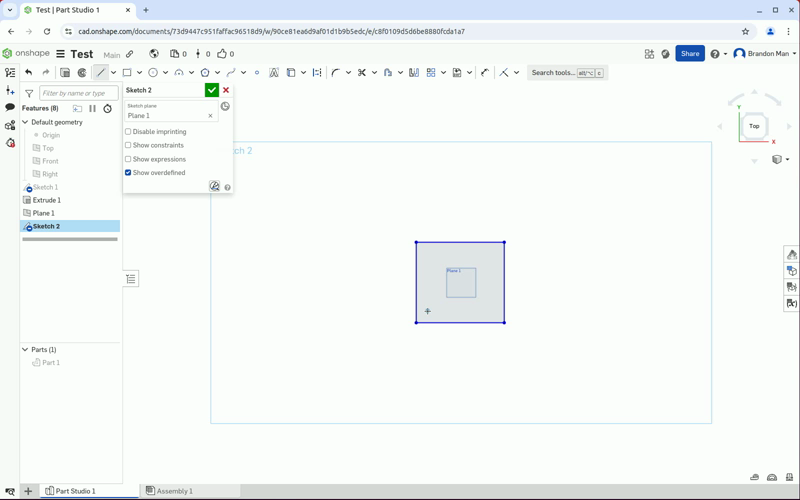
mouse_move(493, 310)
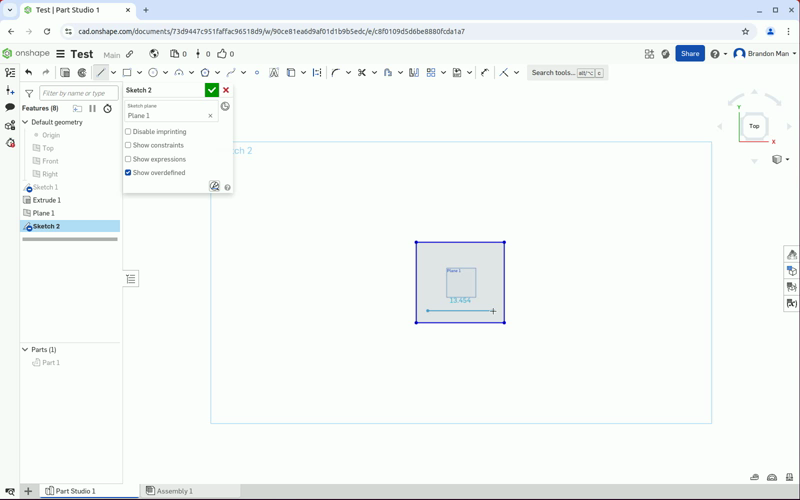
click(493, 310)
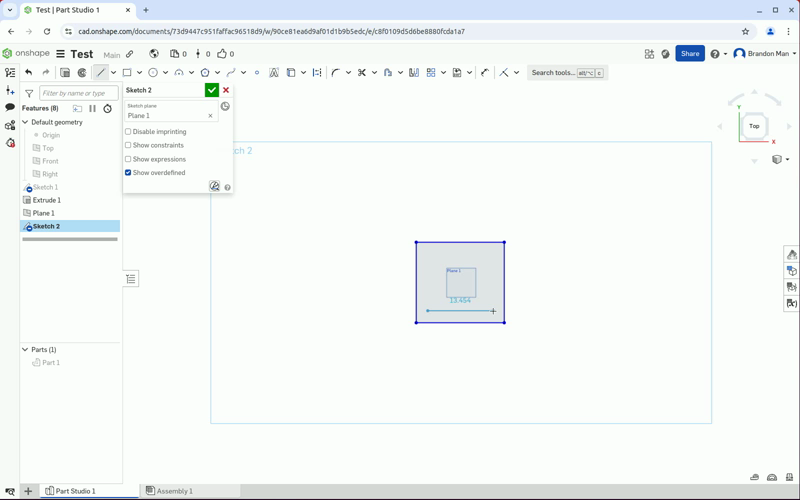
key_up(shift)
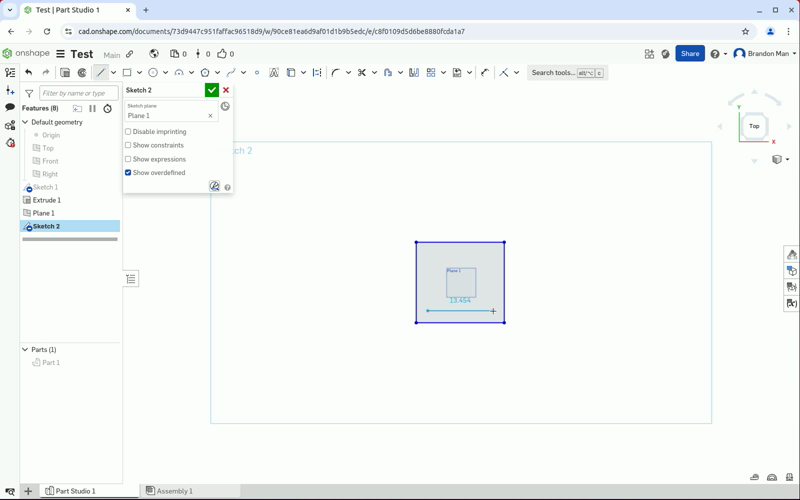
key_down(shift)
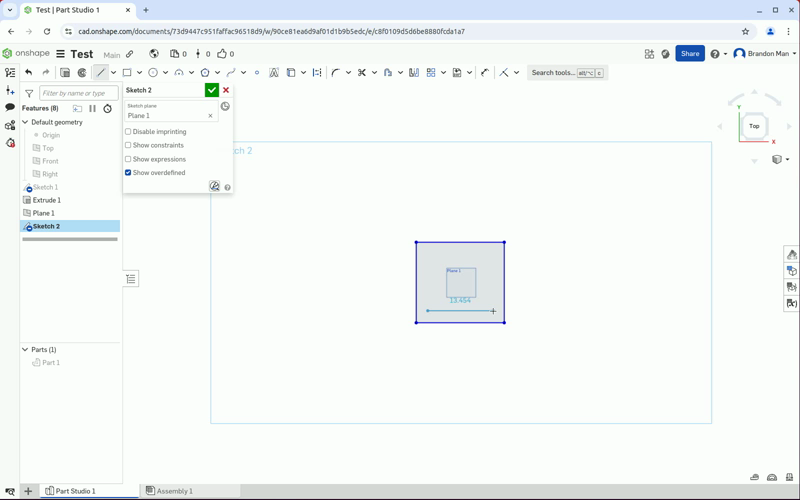
mouse_move(523, 310)
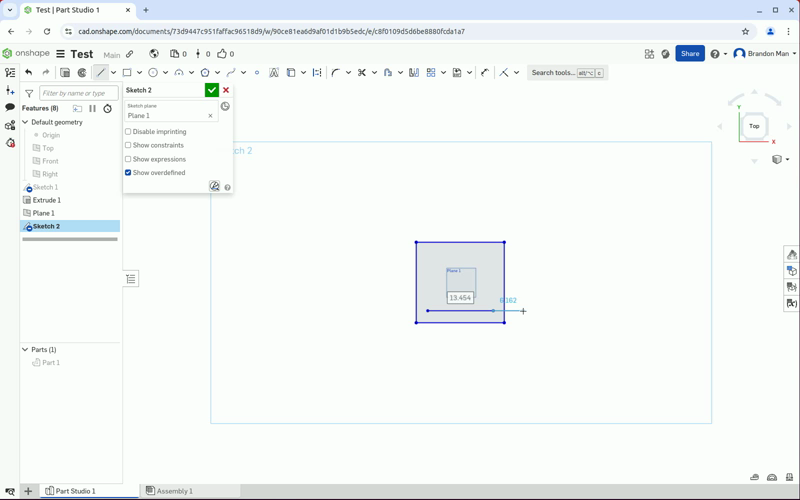
mouse_move(493, 254)
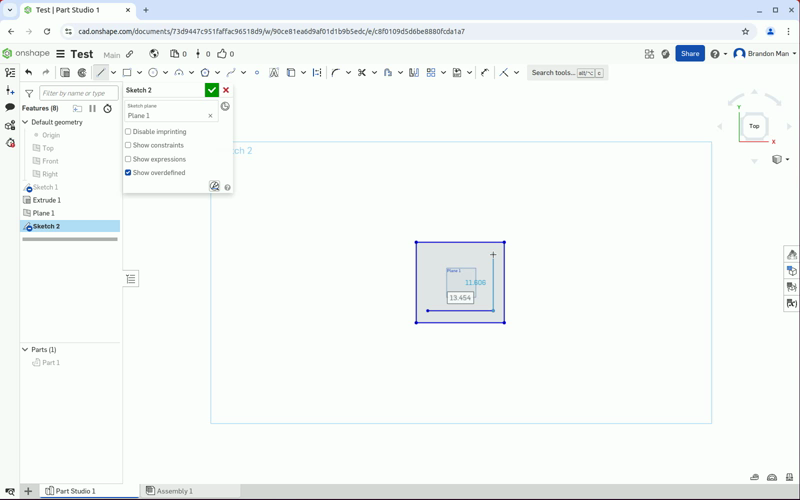
click(493, 254)
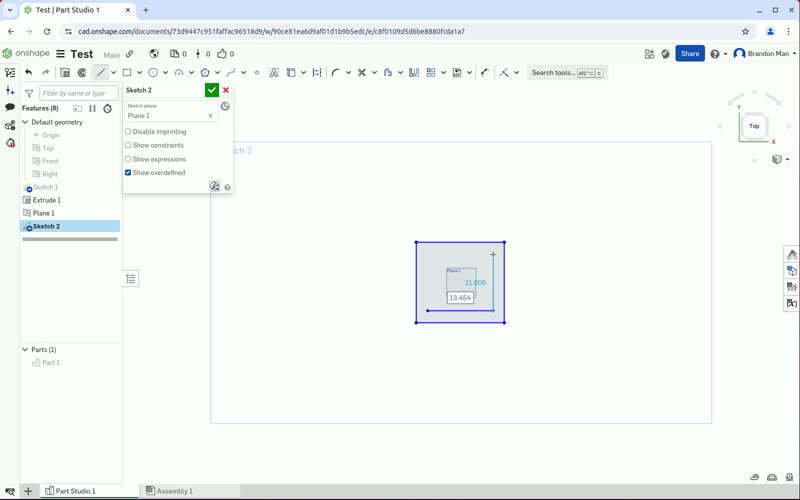
key_up(shift)
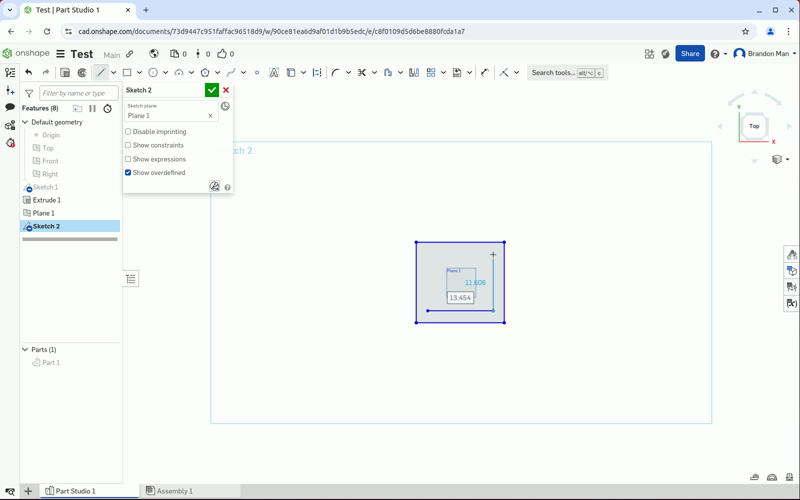
key_down(shift)
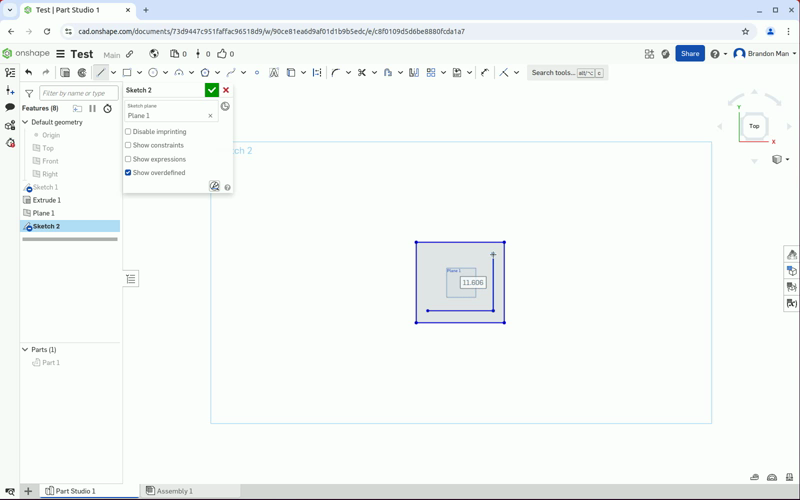
mouse_move(427, 254)
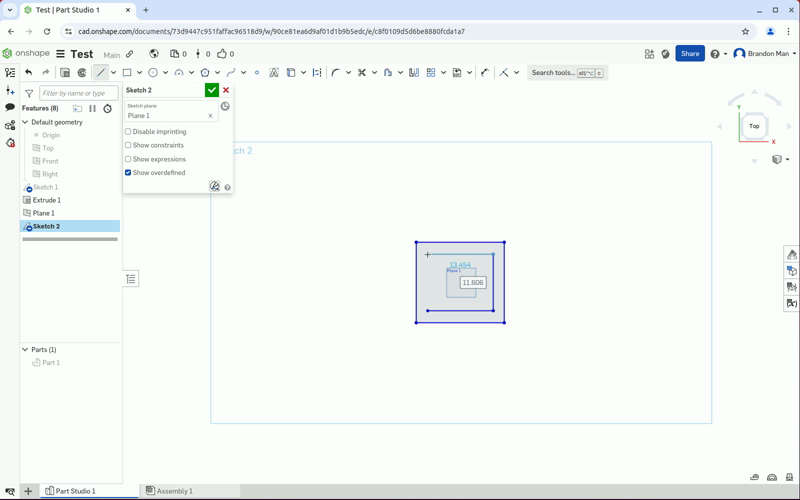
click(427, 254)
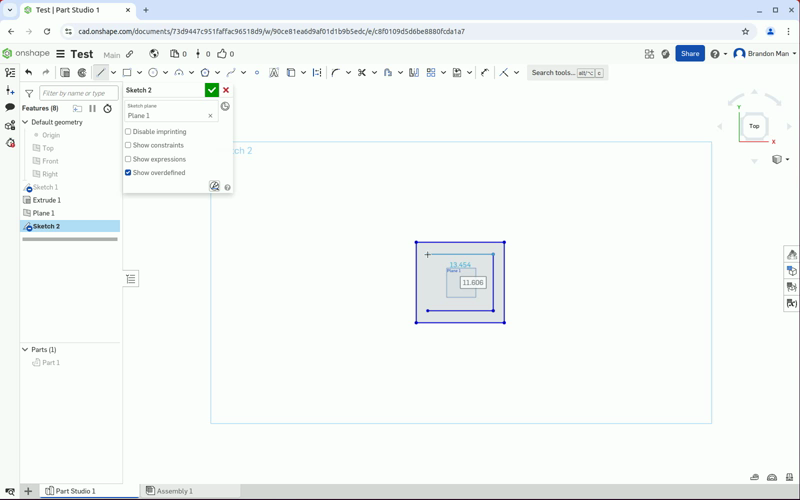
key_up(shift)
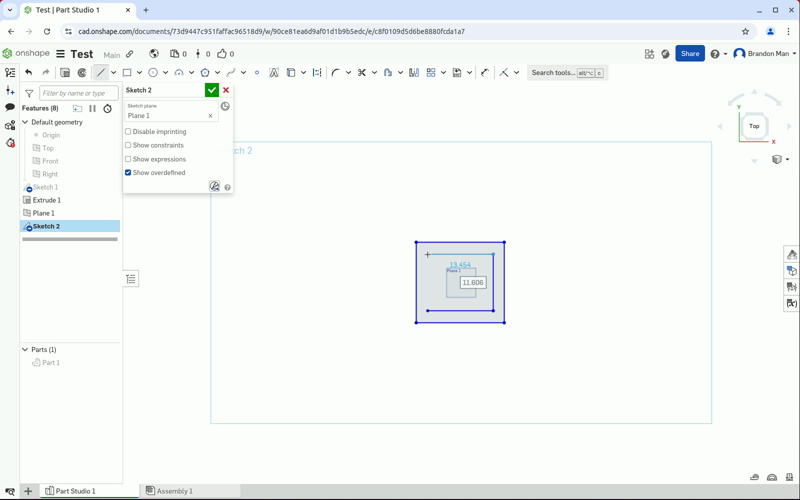
mouse_move(457, 254)
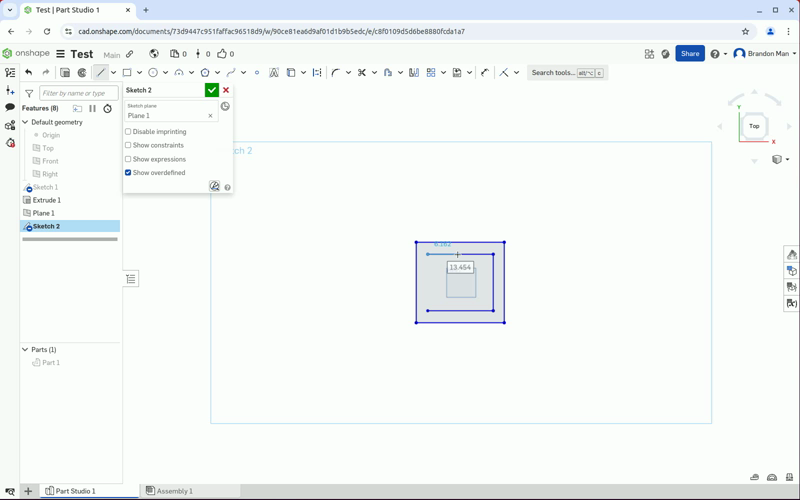
key_down(shift)
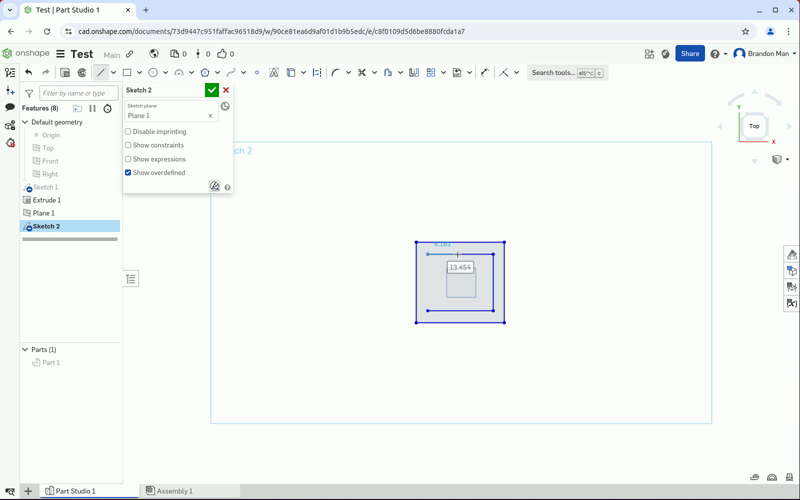
mouse_move(427, 310)
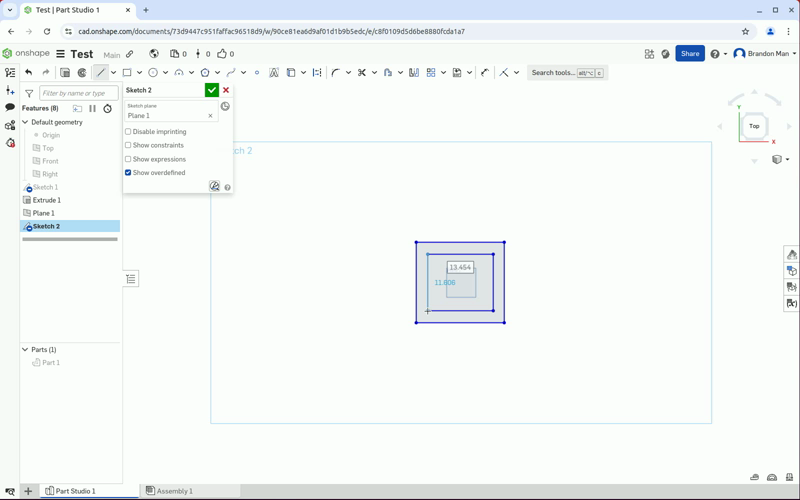
key_up(shift)
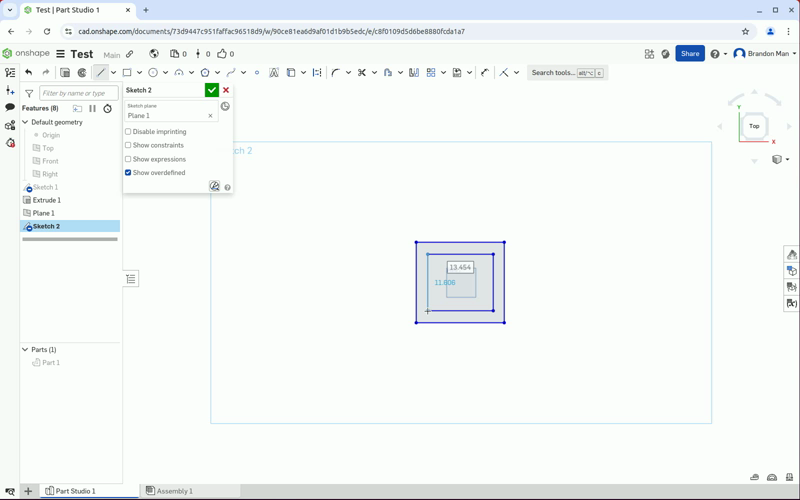
click(427, 310)
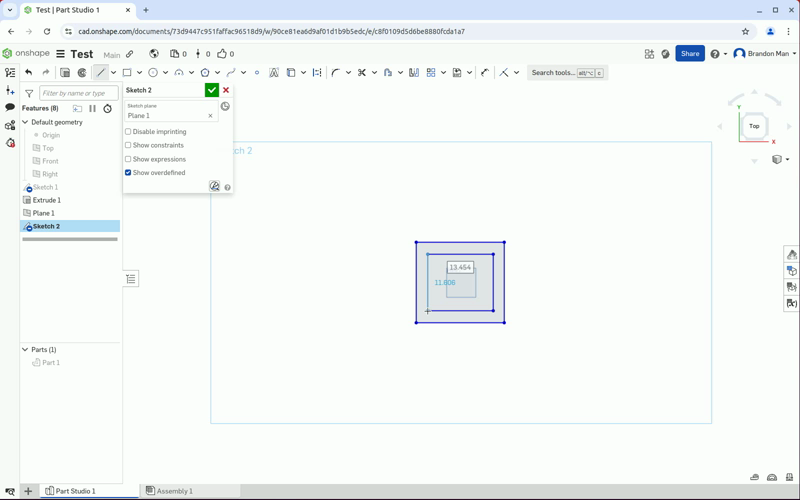
key(esc)
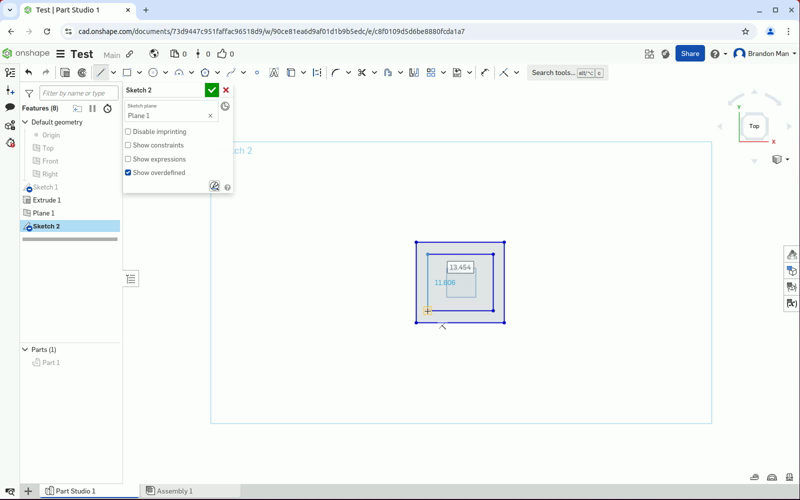
mouse_move(424, 311)
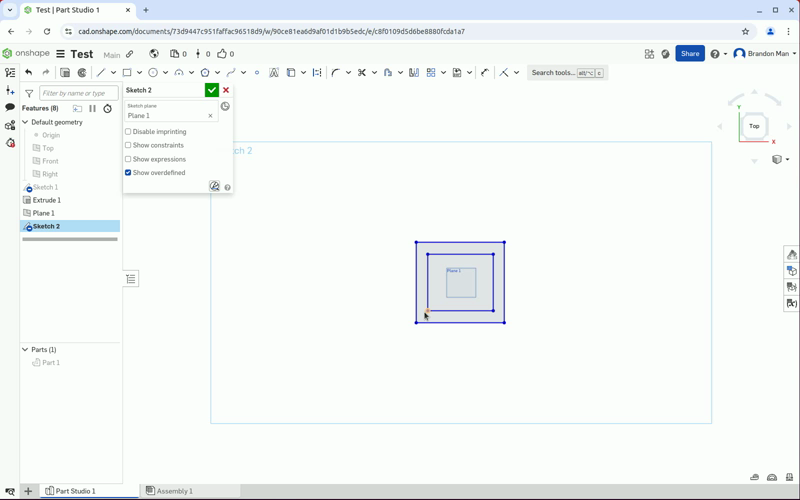
click(424, 311)
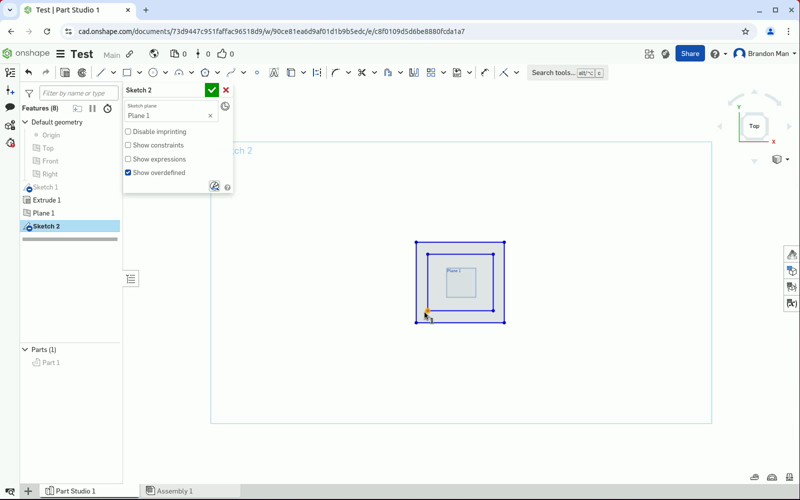
mouse_move(73, 352)
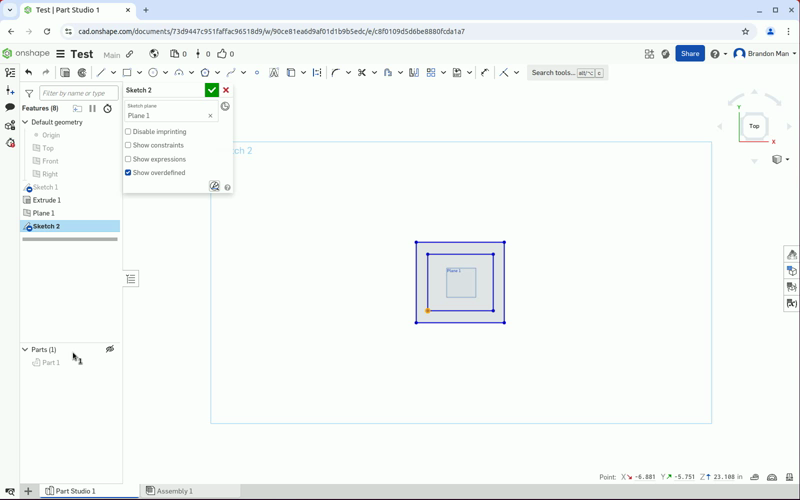
key(shift+y)
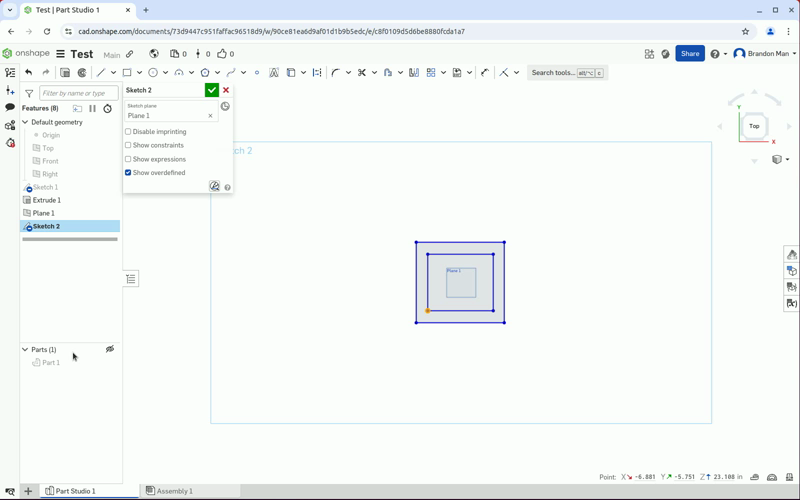
key(shift+e)
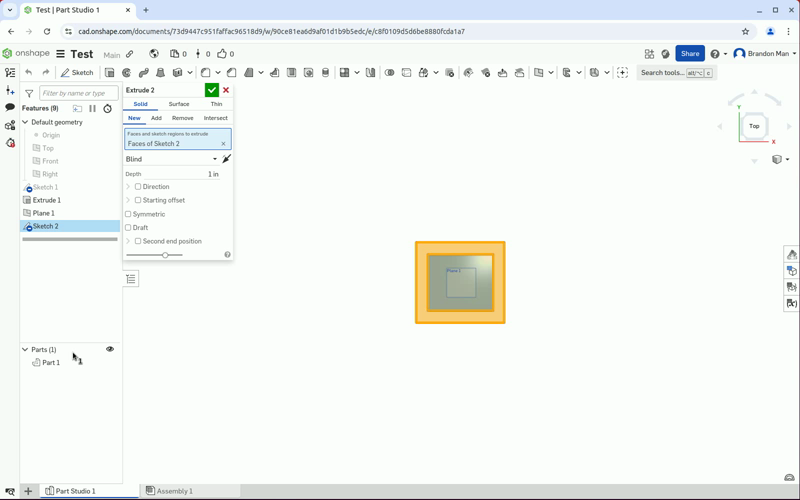
mouse_move(143, 106)
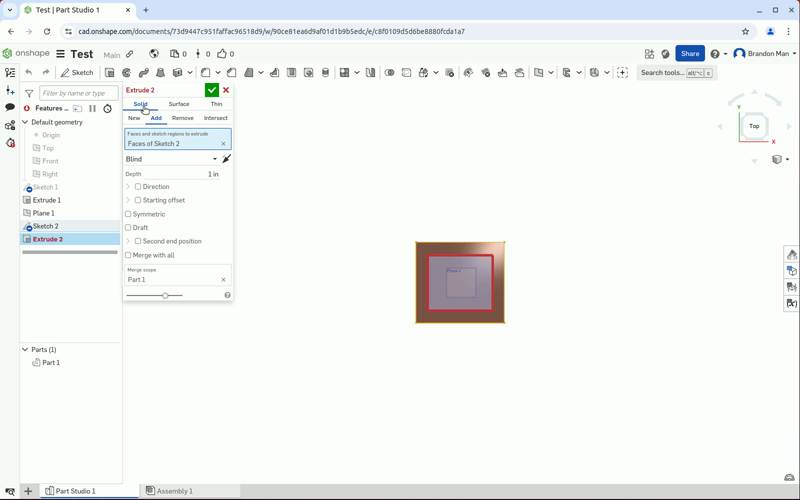
click(143, 106)
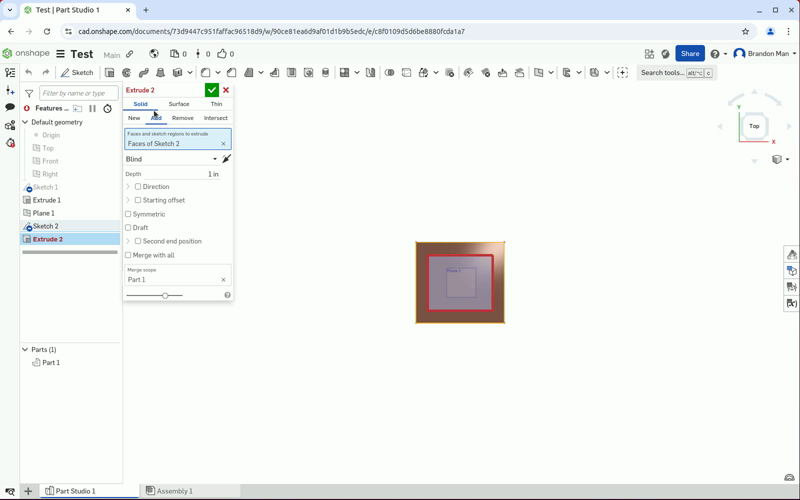
mouse_move(186, 120)
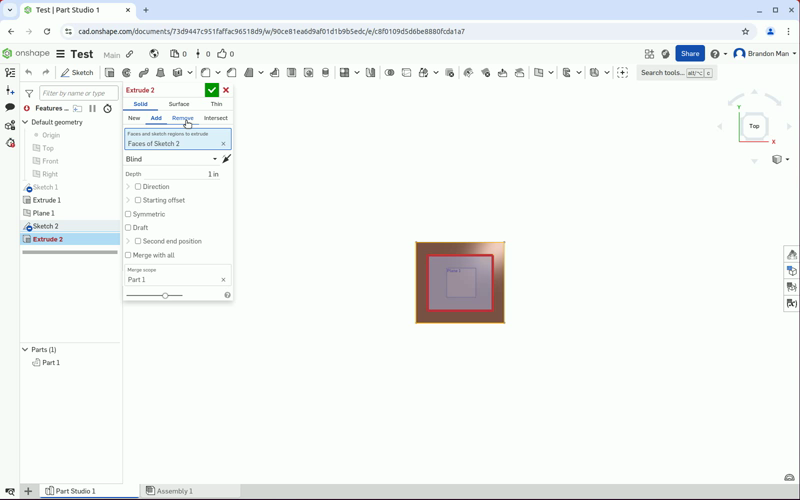
click(186, 120)
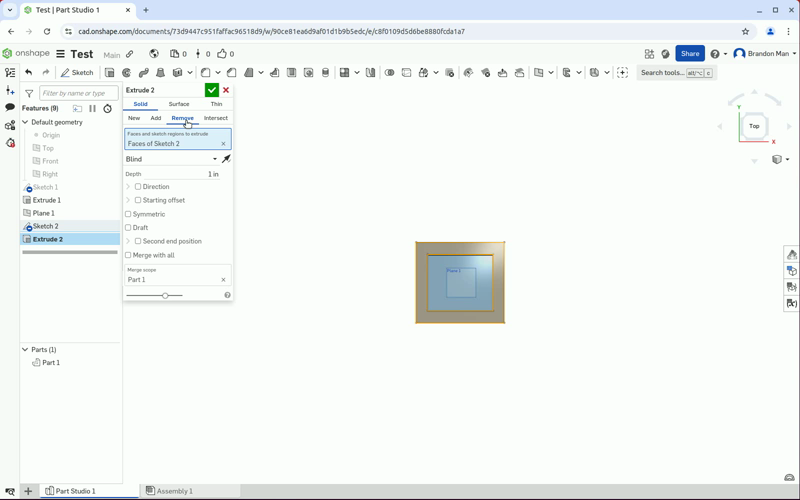
key(tab, 4)
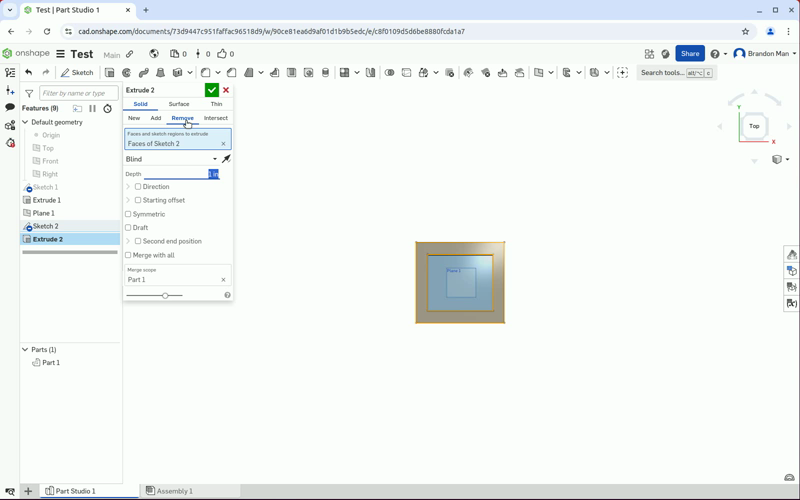
text(8.666)
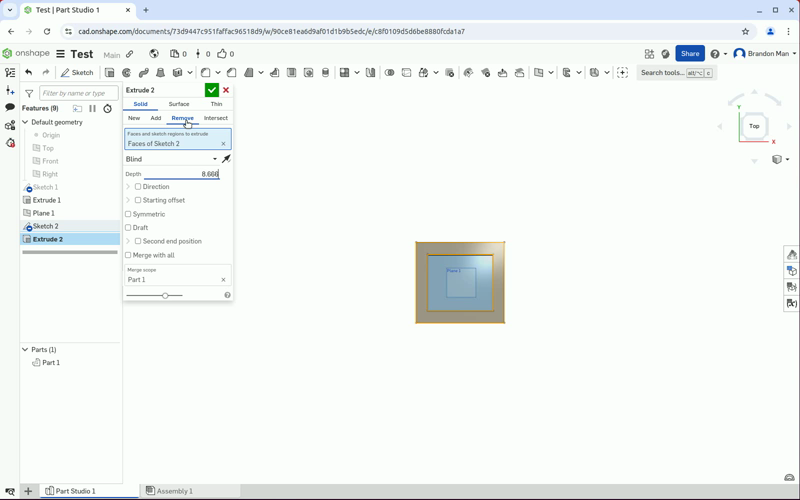
key(tab, 6)
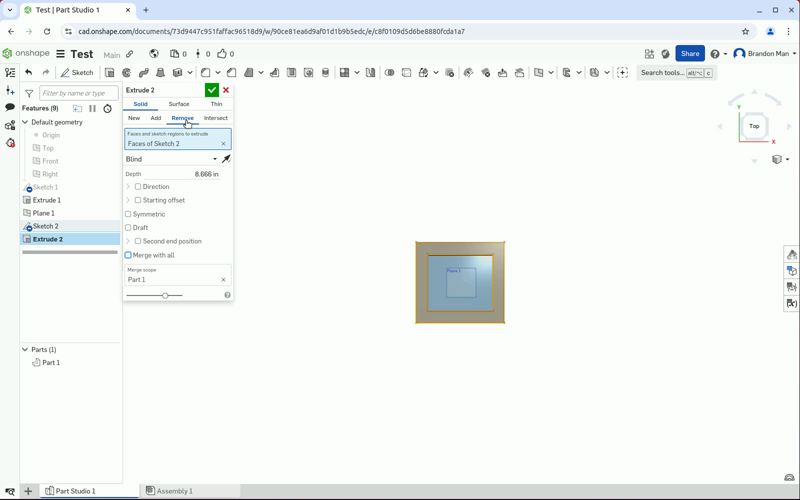
key(space)
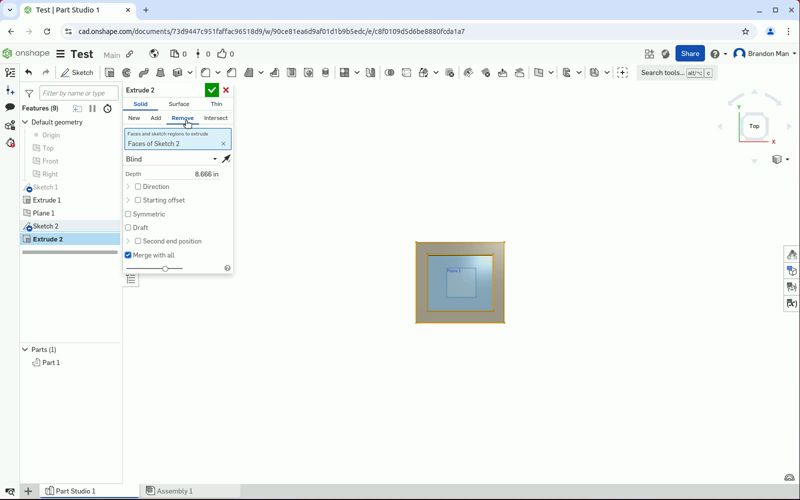
key(enter)
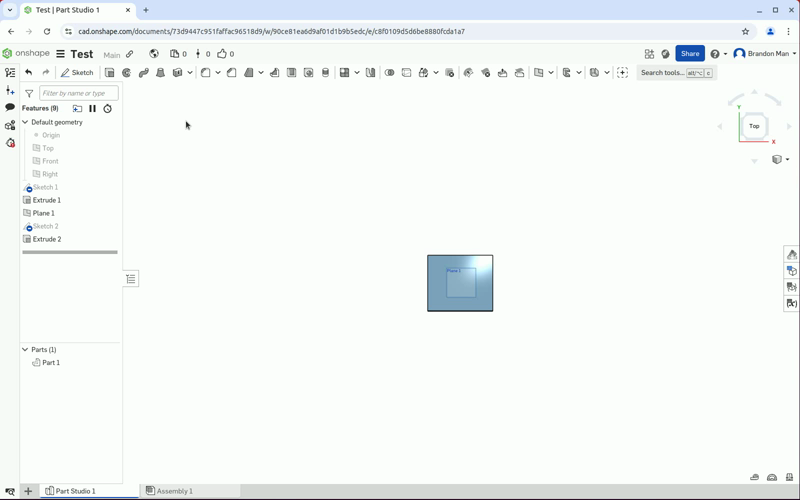
key(shift+h)
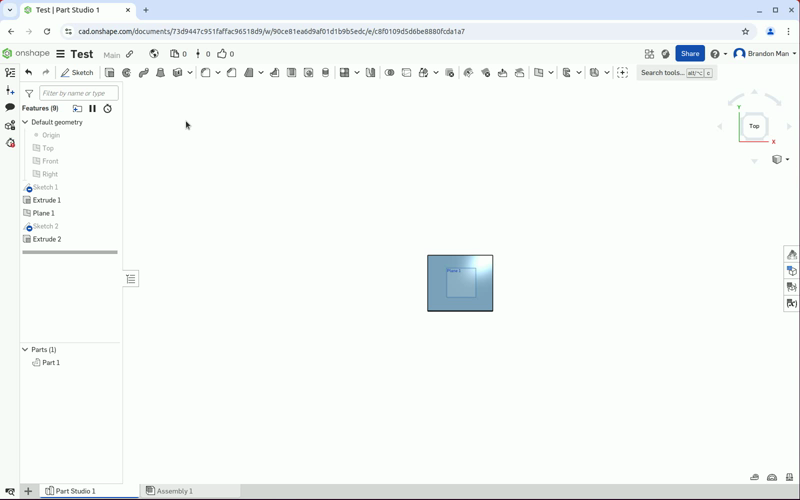
key(shift+h)
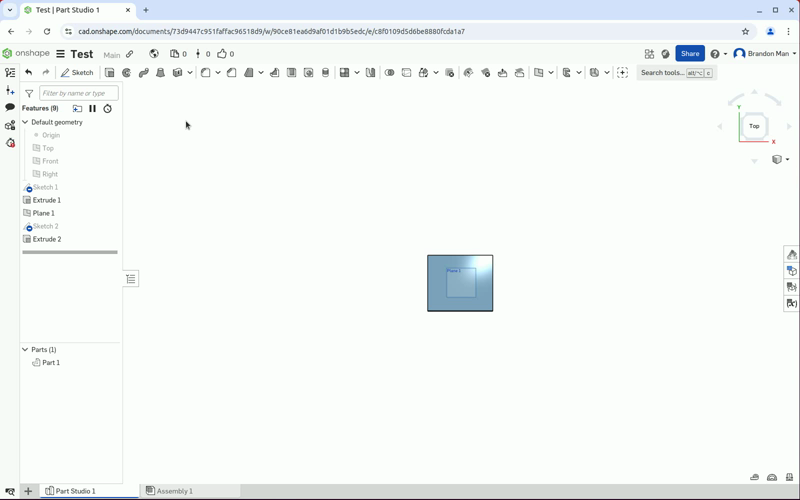
mouse_move(73, 189)
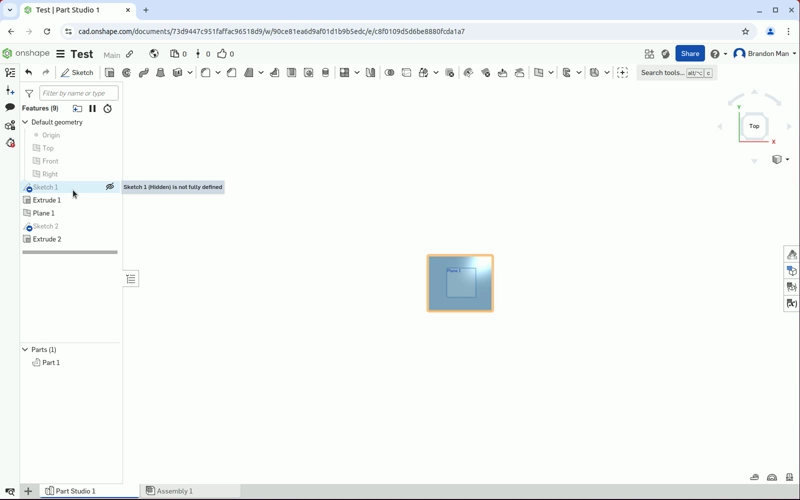
click(73, 189)
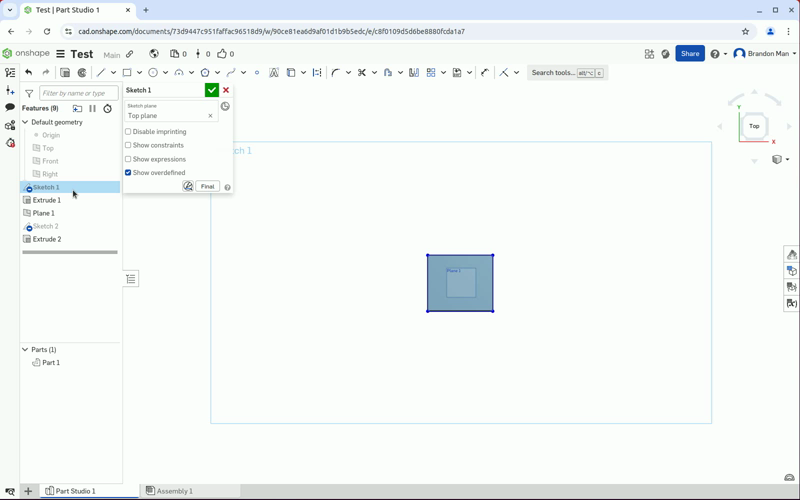
mouse_move(229, 92)
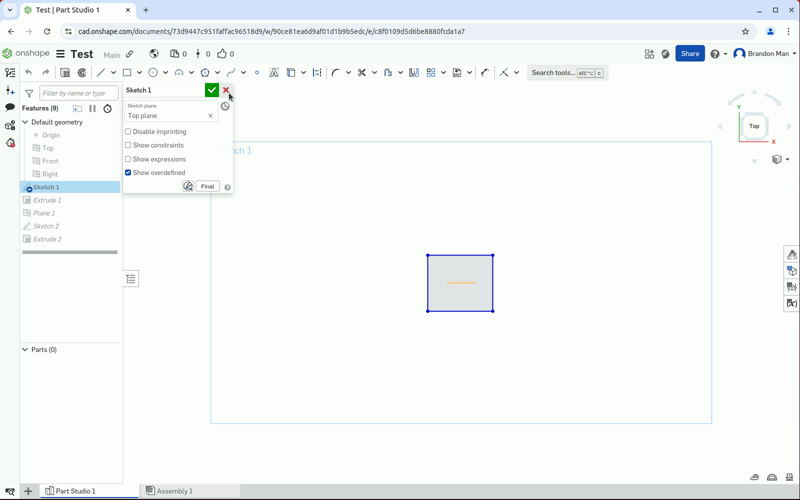
click(229, 92)
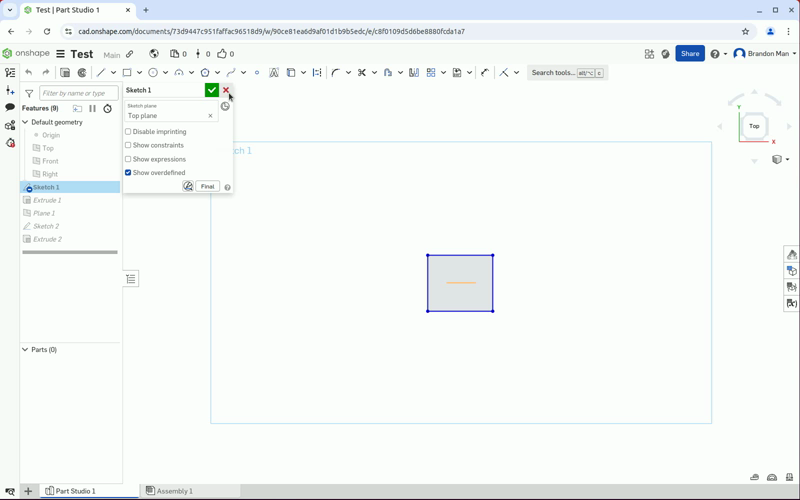
key(shift+s)
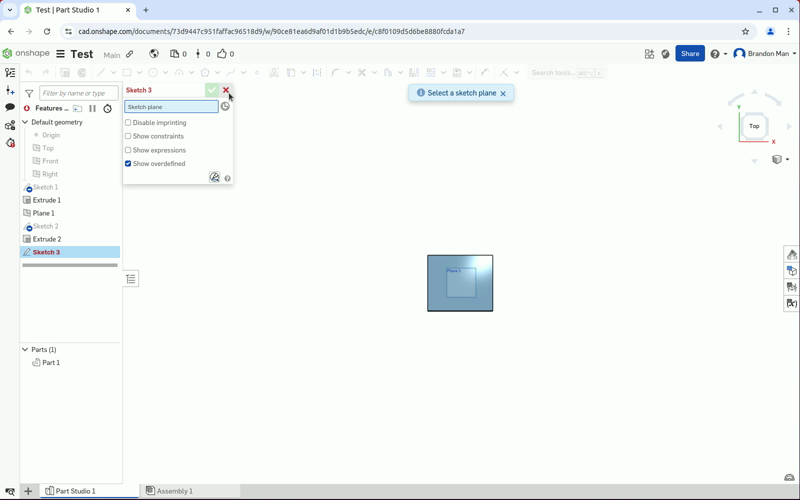
mouse_move(73, 215)
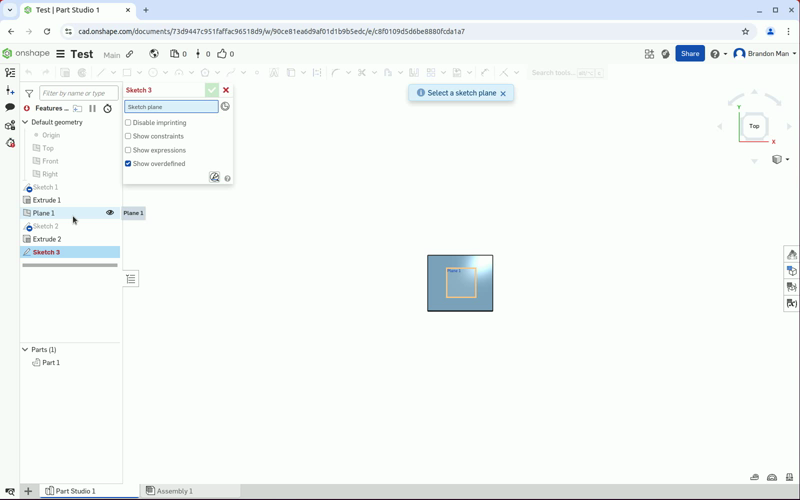
click(73, 215)
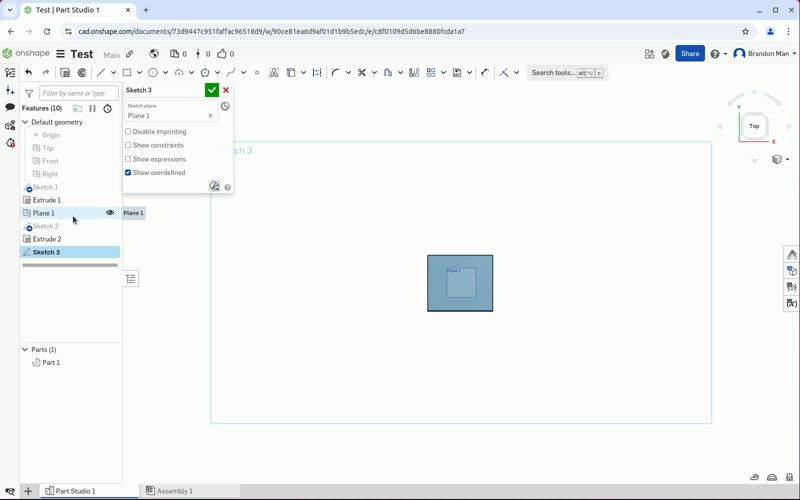
mouse_move(73, 352)
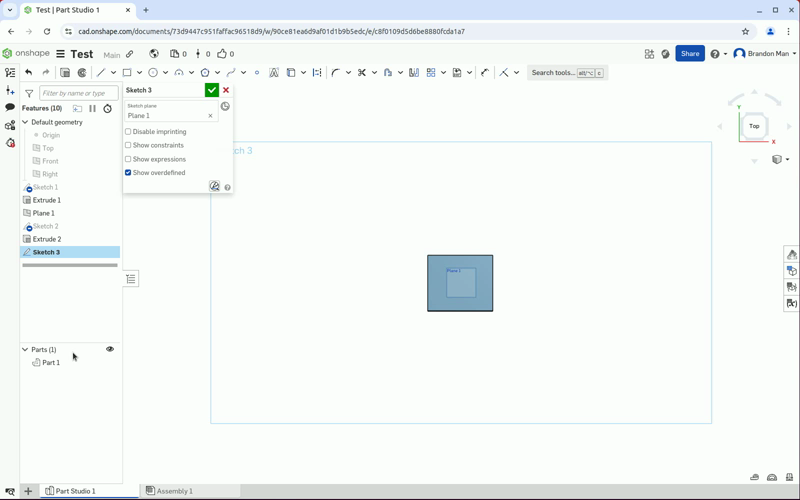
key(y)
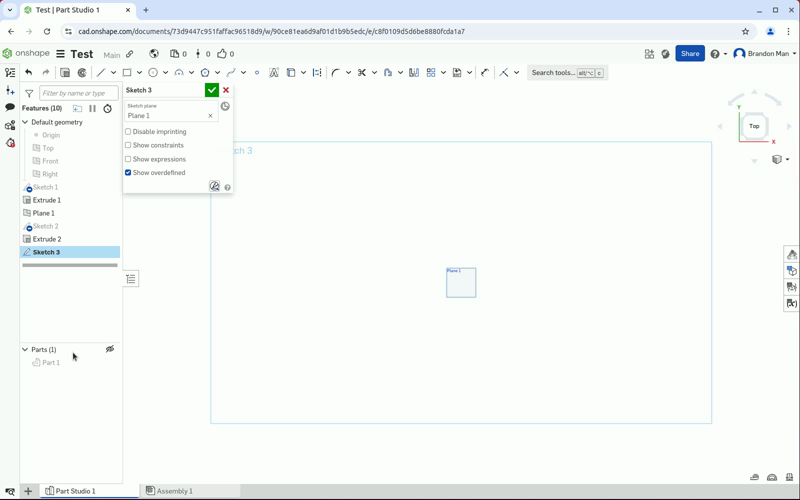
key(l)
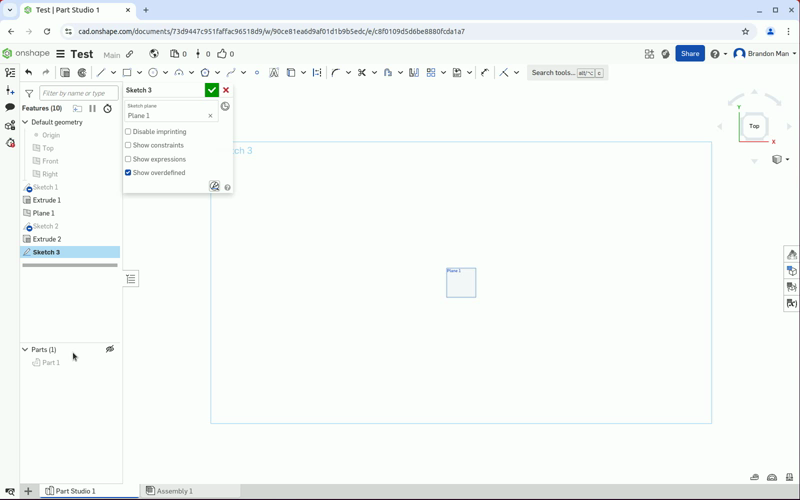
key_down(shift)
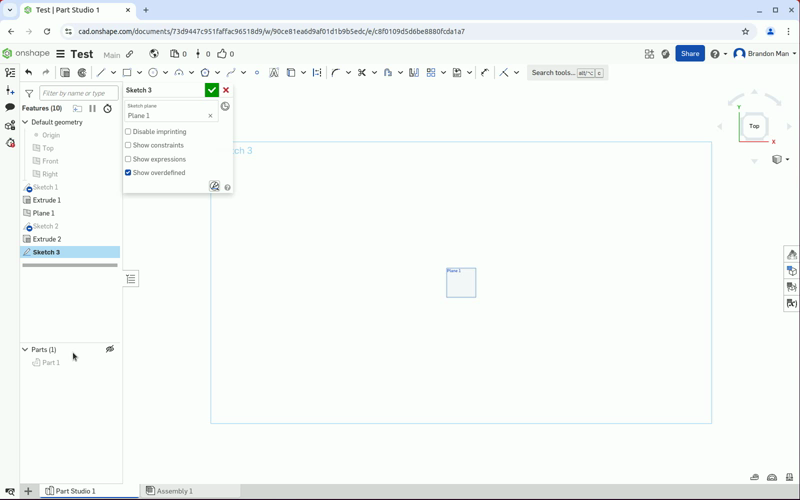
mouse_move(427, 311)
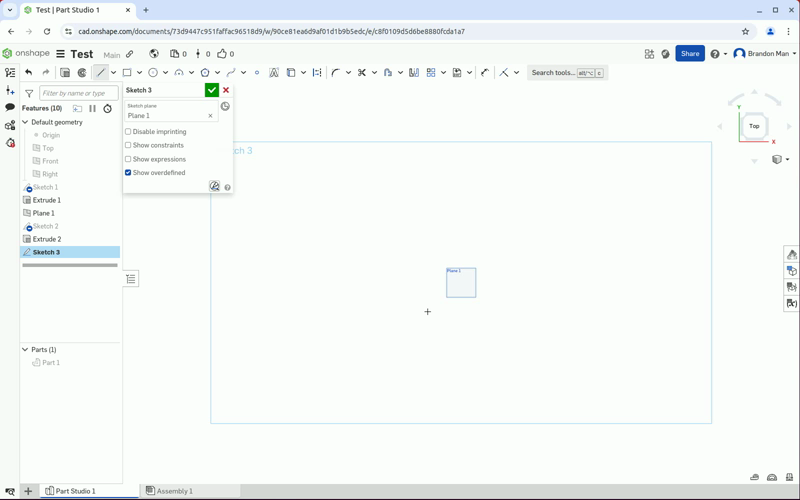
click(427, 311)
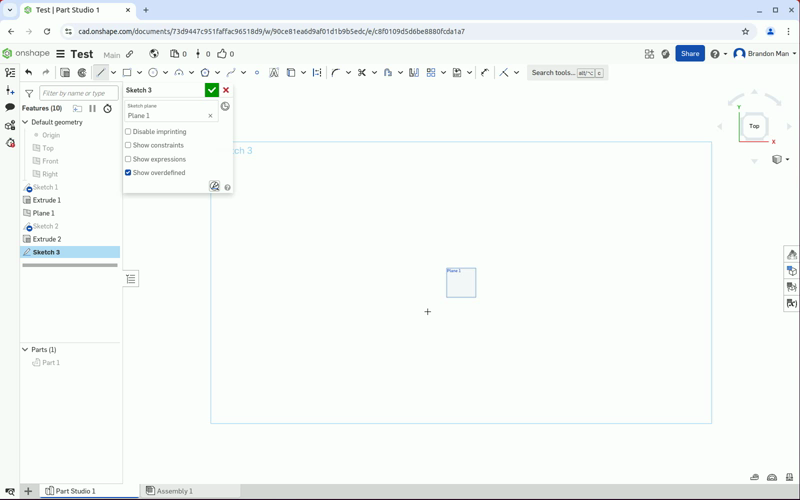
key_up(shift)
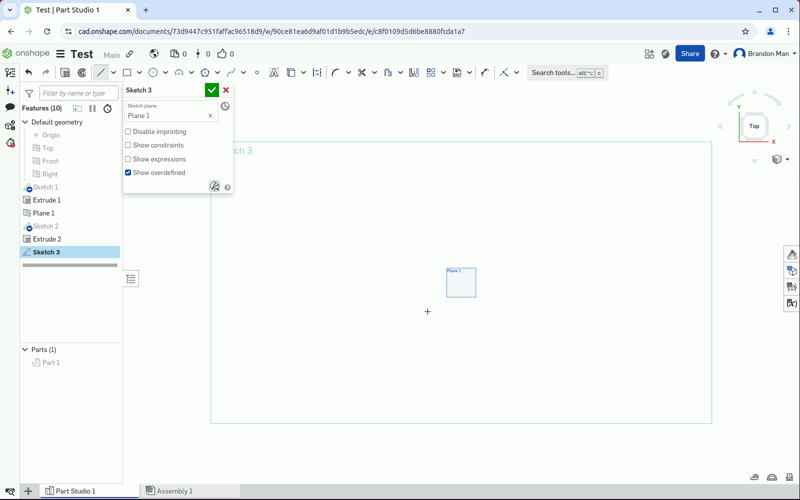
key_down(shift)
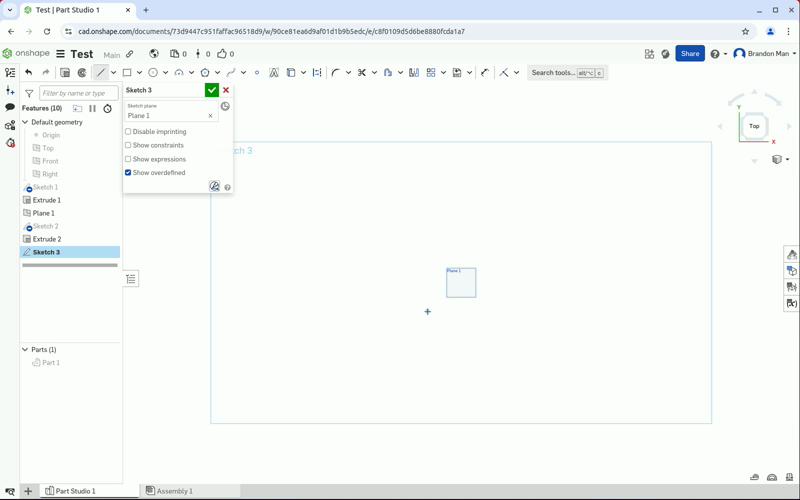
mouse_move(492, 311)
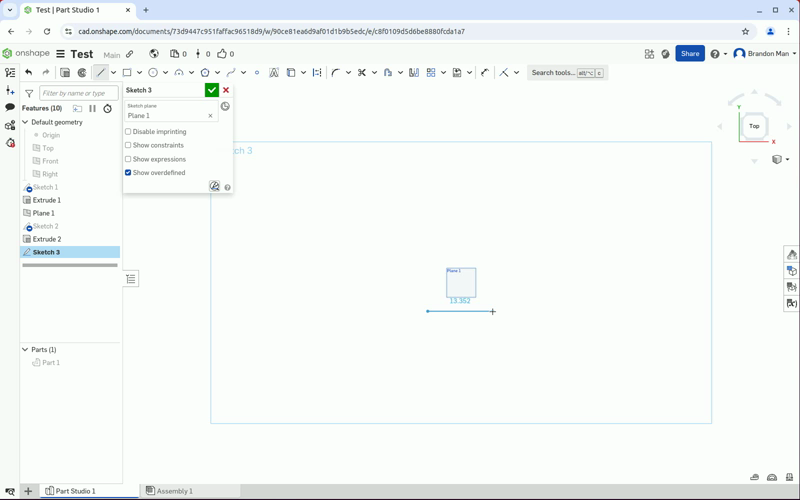
click(492, 311)
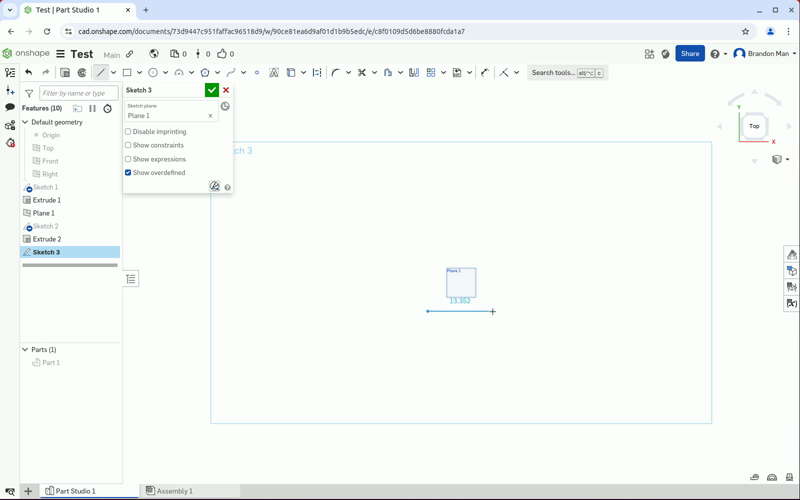
key_up(shift)
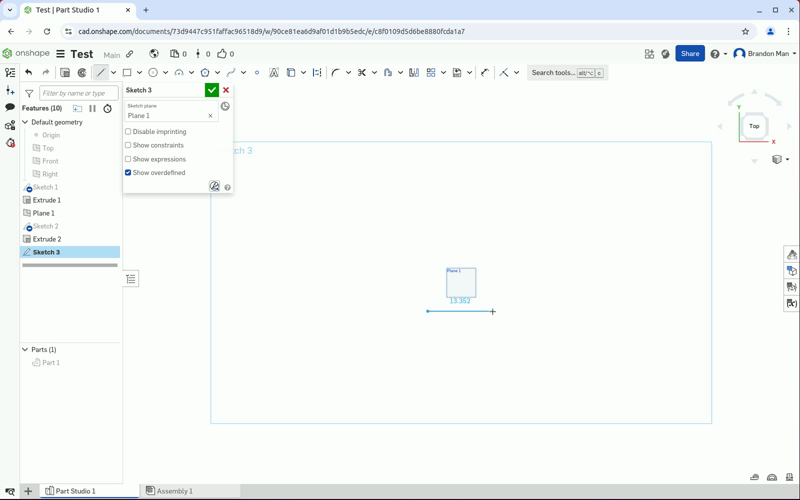
key_down(shift)
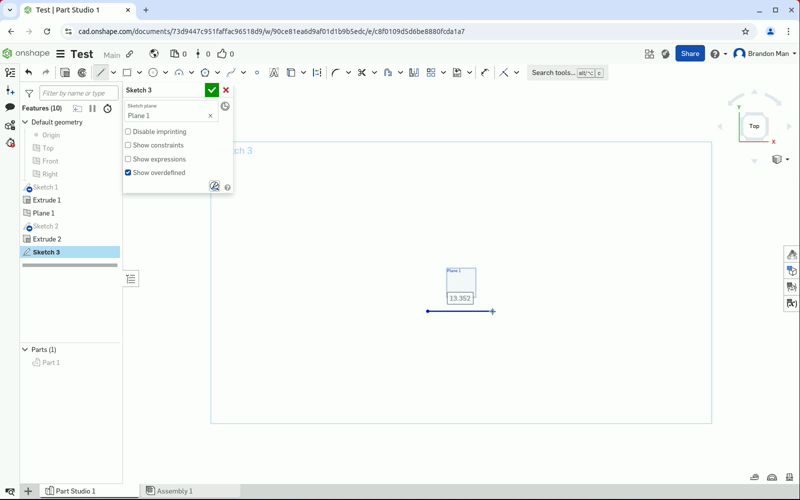
mouse_move(522, 311)
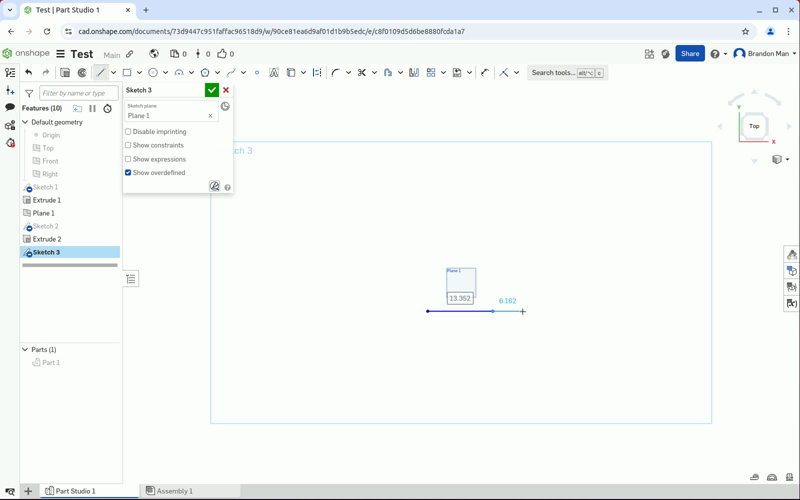
mouse_move(492, 255)
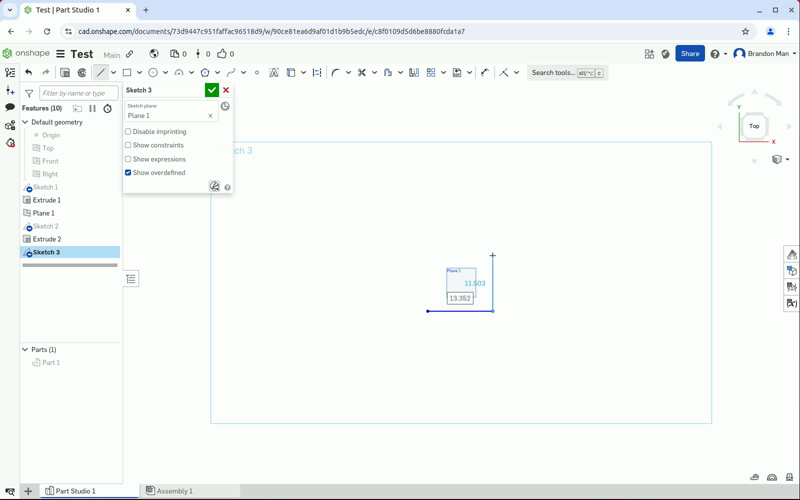
click(492, 255)
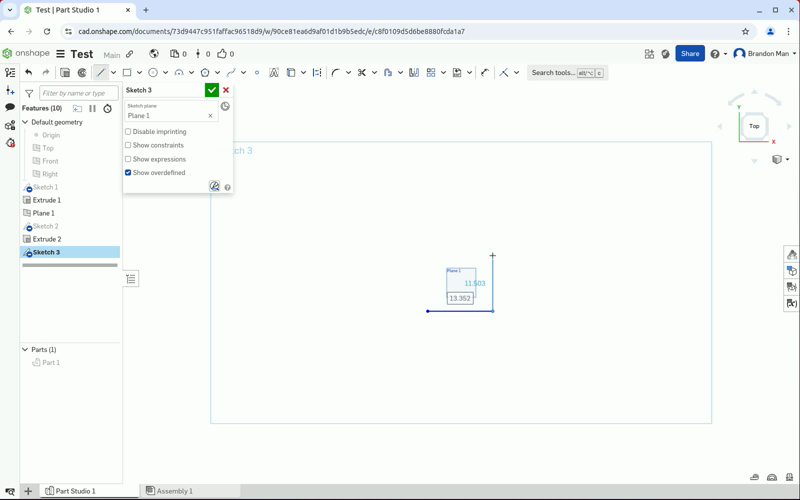
key_up(shift)
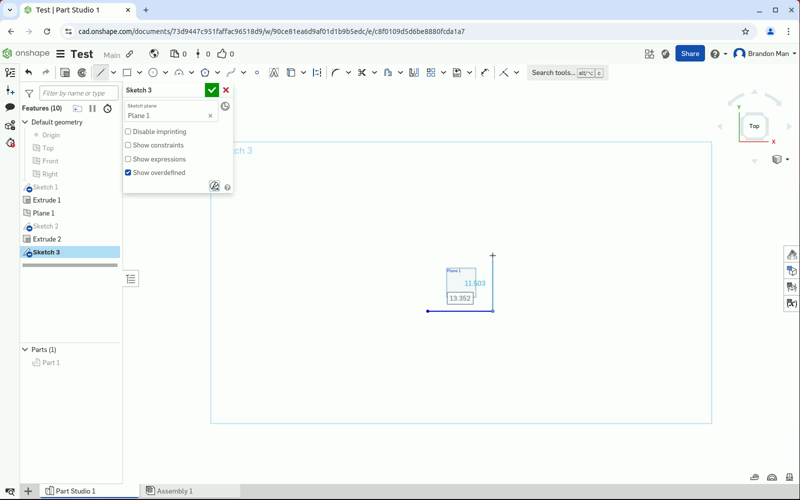
key_down(shift)
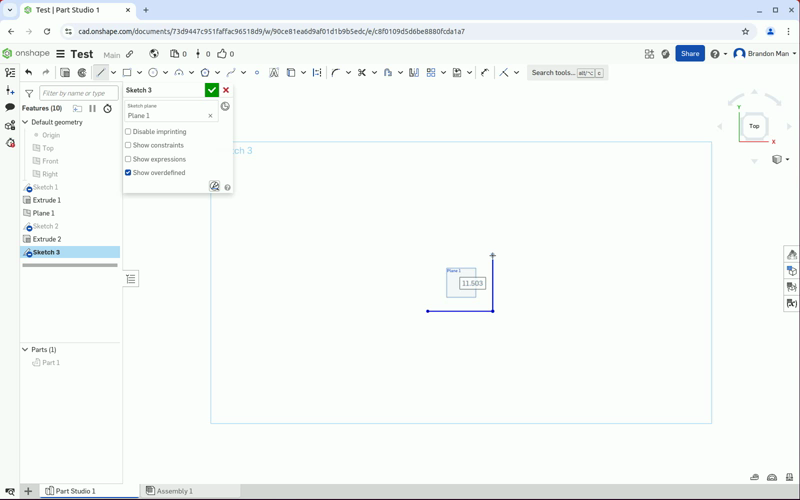
mouse_move(427, 255)
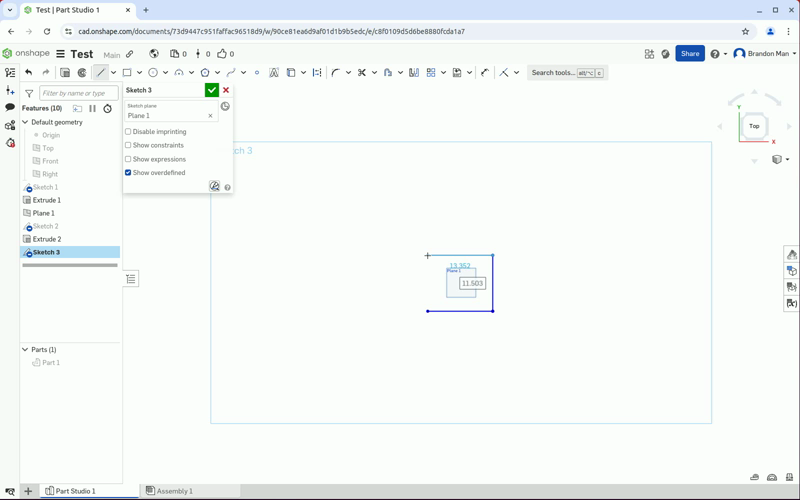
click(427, 255)
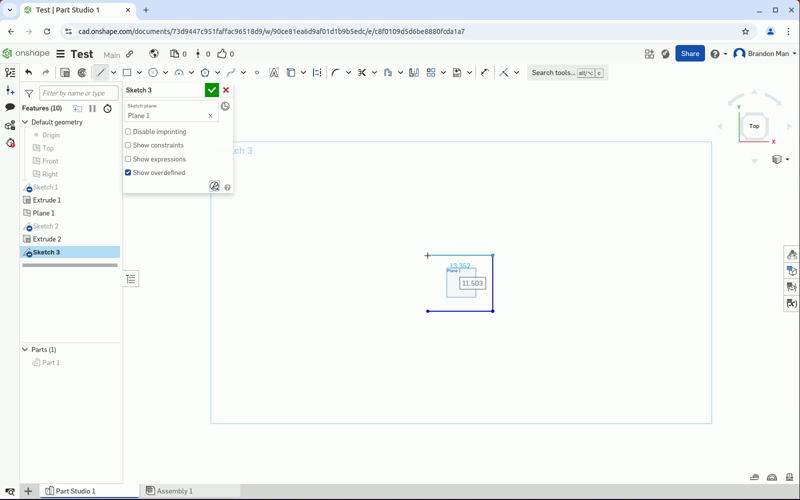
key_up(shift)
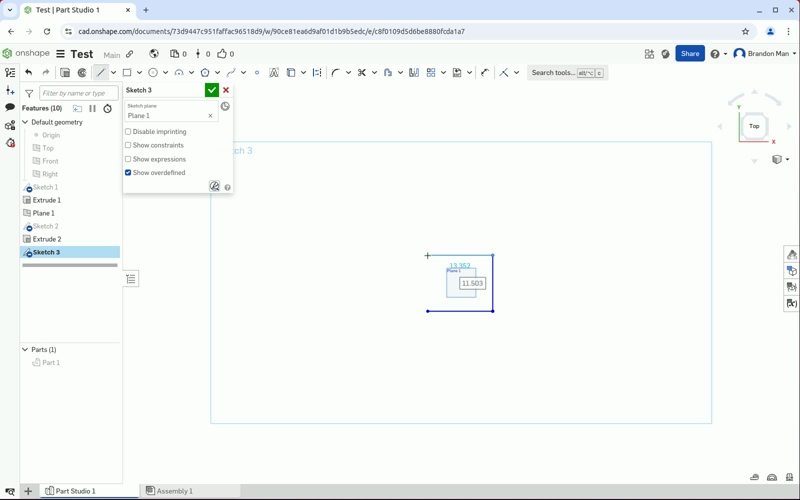
mouse_move(457, 255)
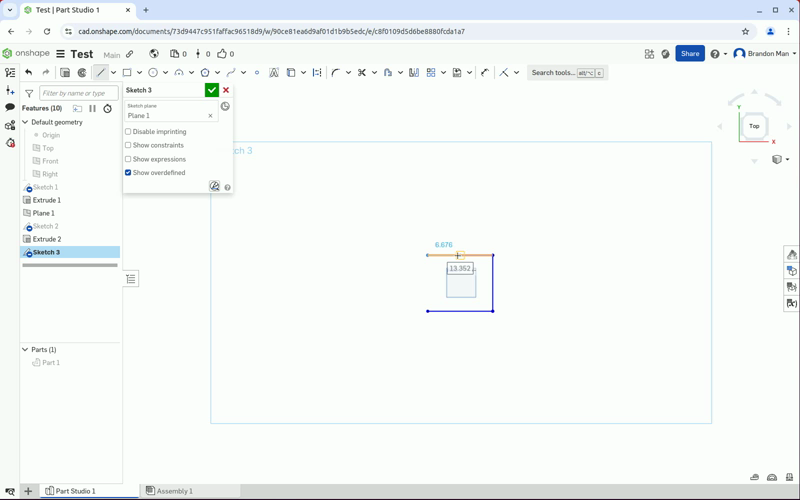
key_down(shift)
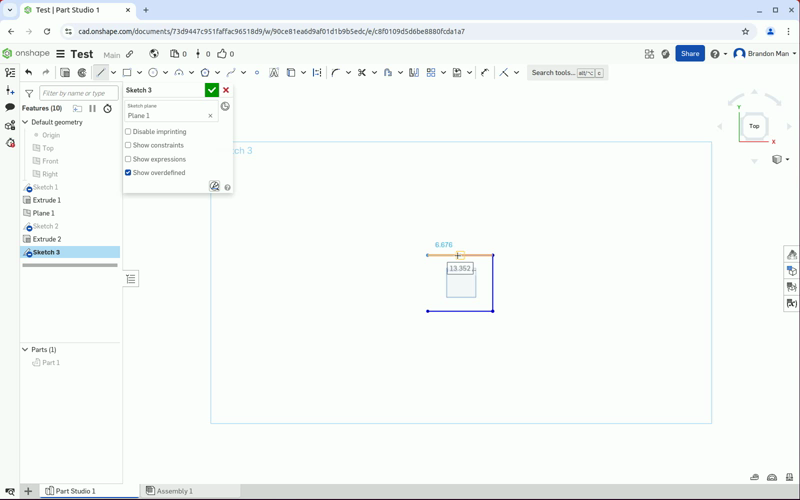
mouse_move(427, 311)
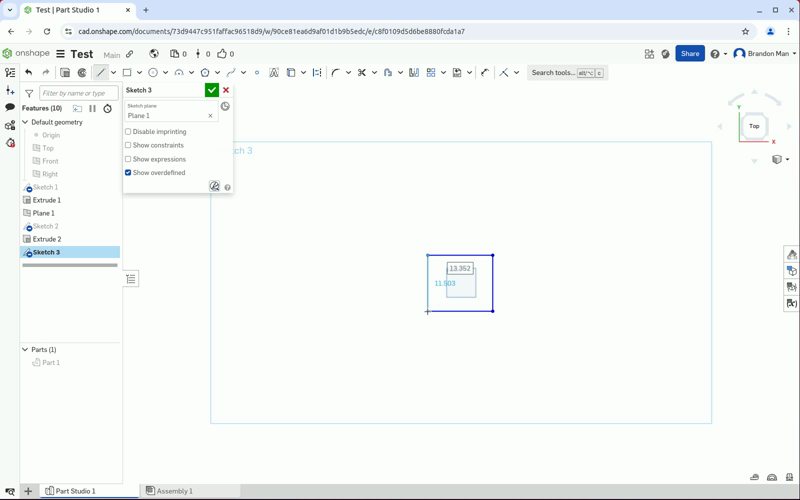
key_up(shift)
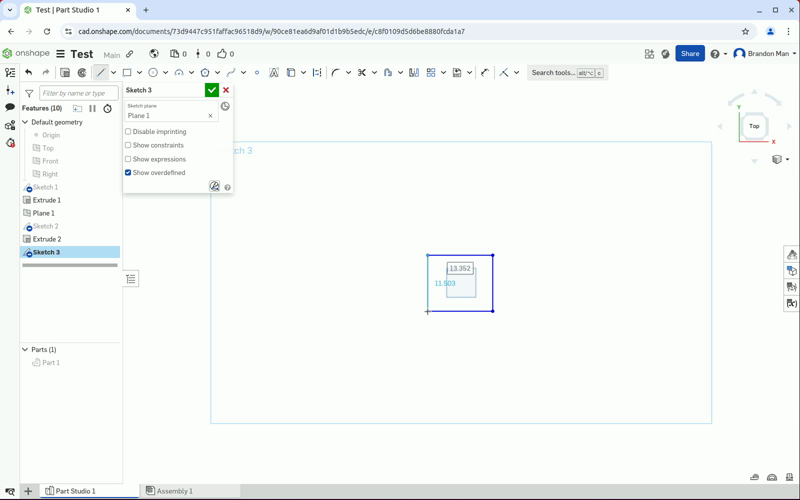
click(427, 311)
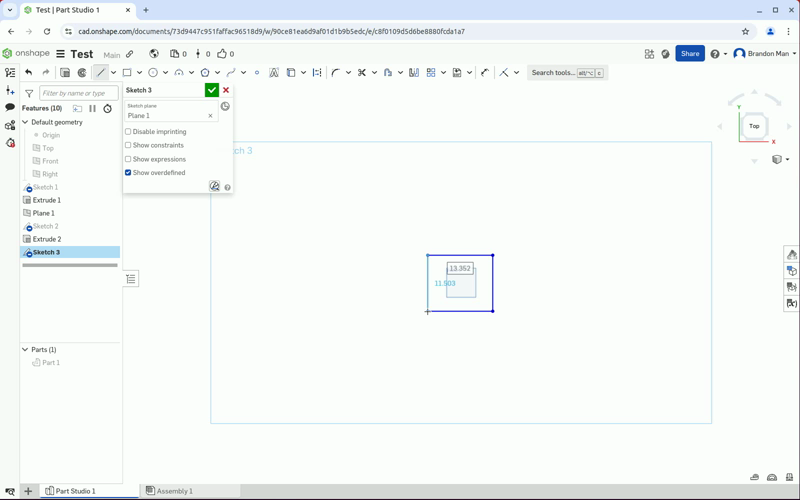
key(esc)
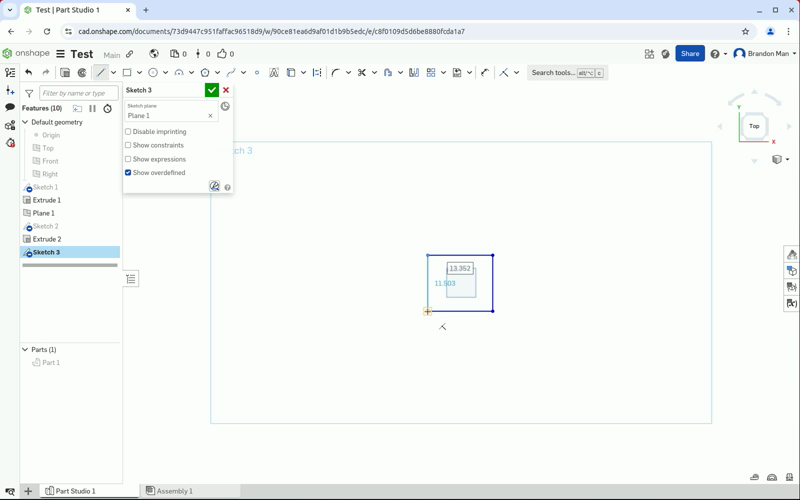
key(c)
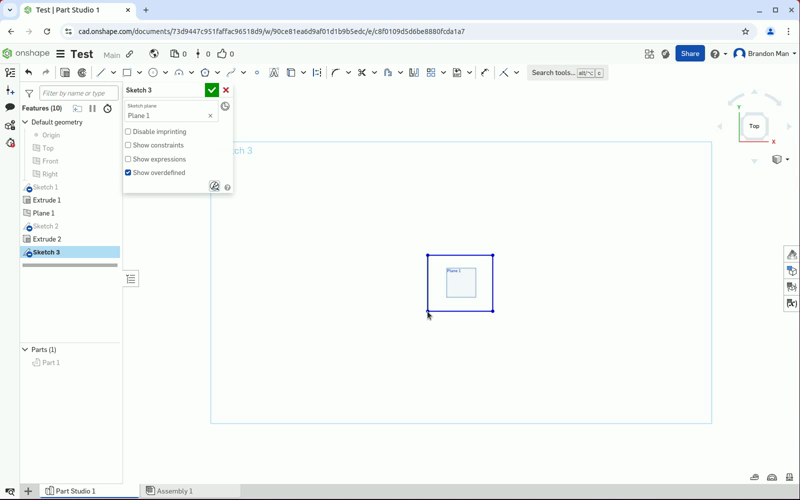
key_down(shift)
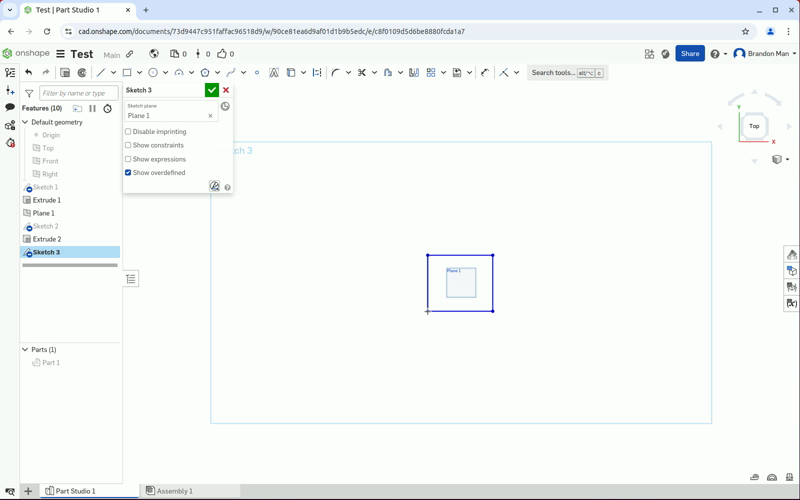
mouse_move(460, 283)
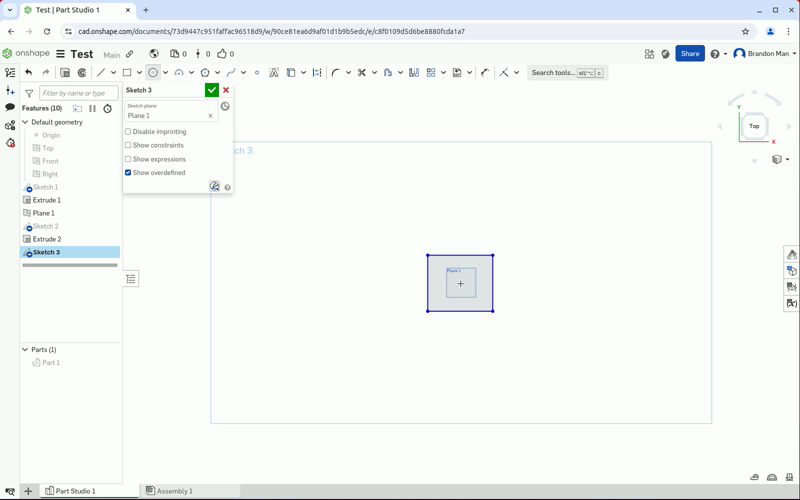
click(460, 283)
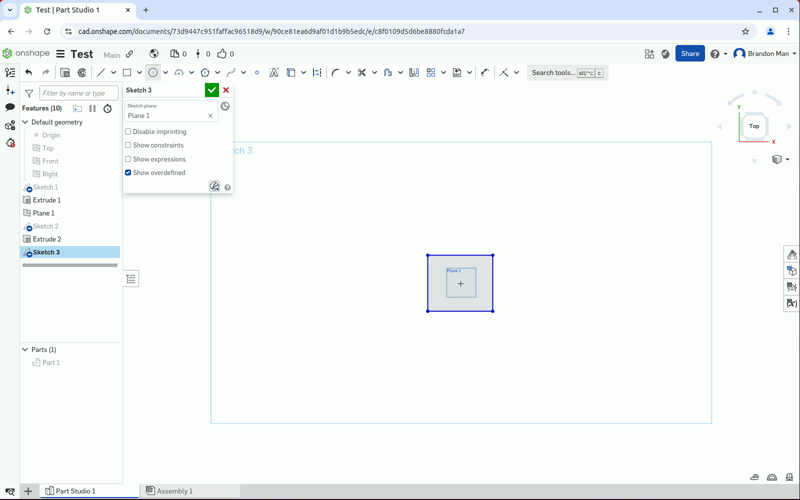
key_up(shift)
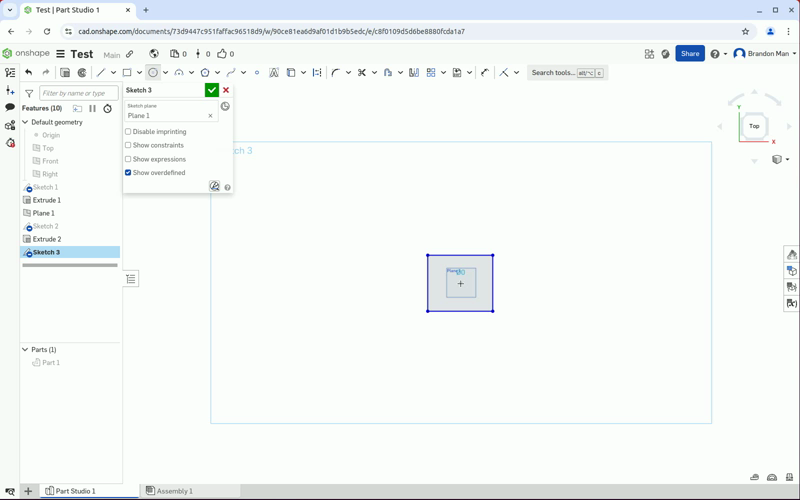
mouse_move(487, 283)
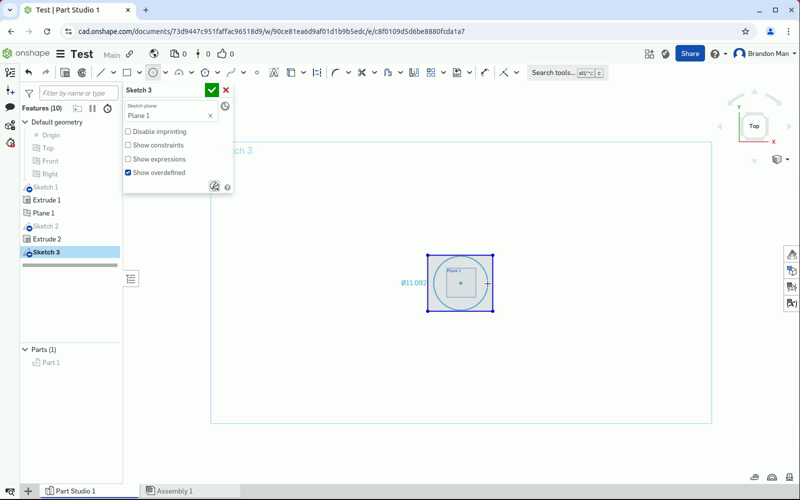
click(487, 283)
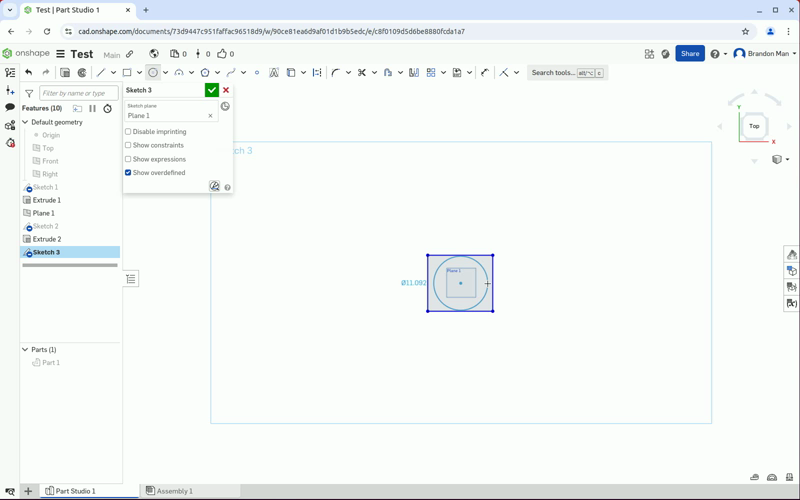
key(esc)
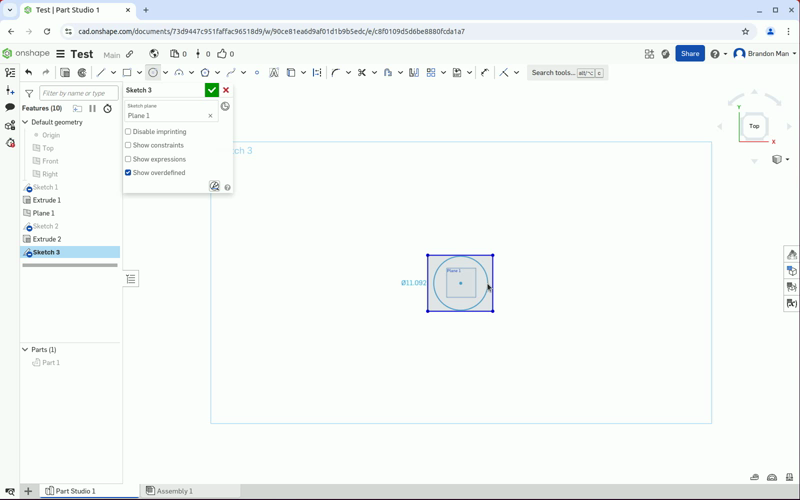
mouse_move(431, 261)
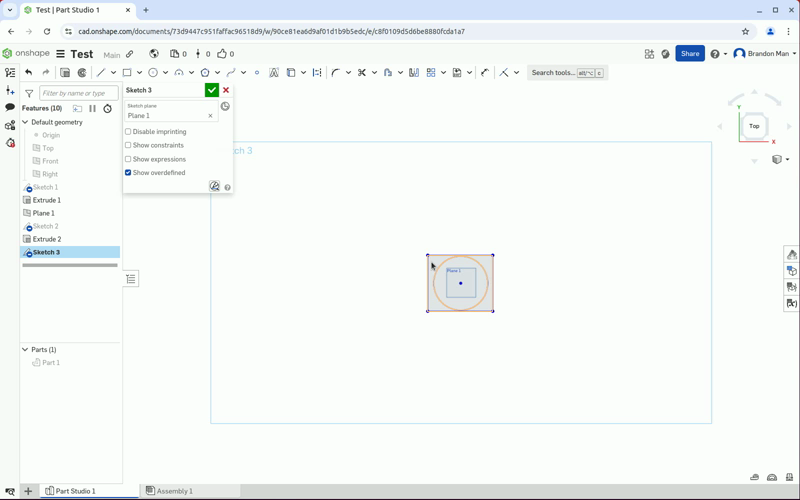
scroll(6)
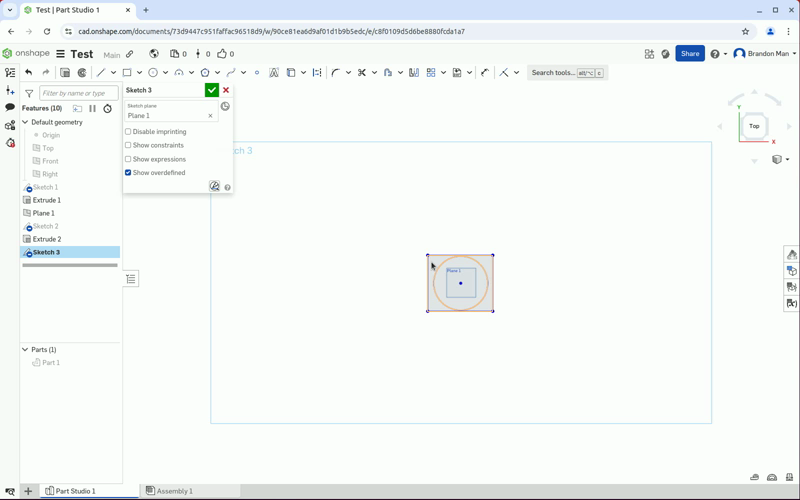
scroll(6)
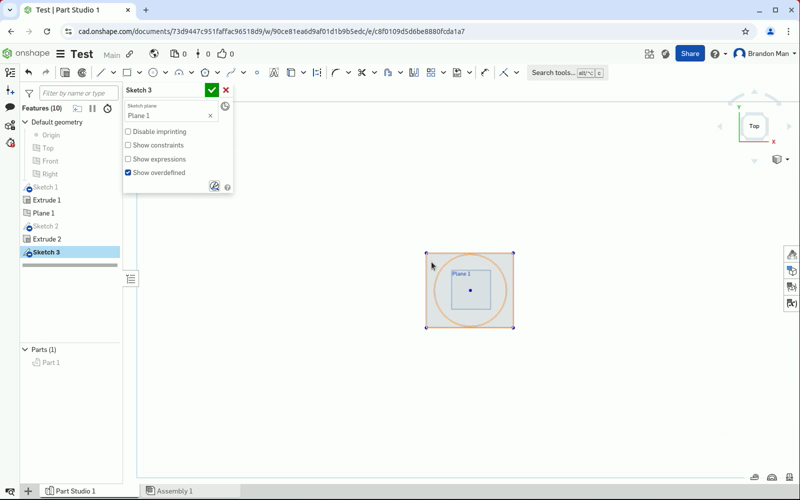
scroll(6)
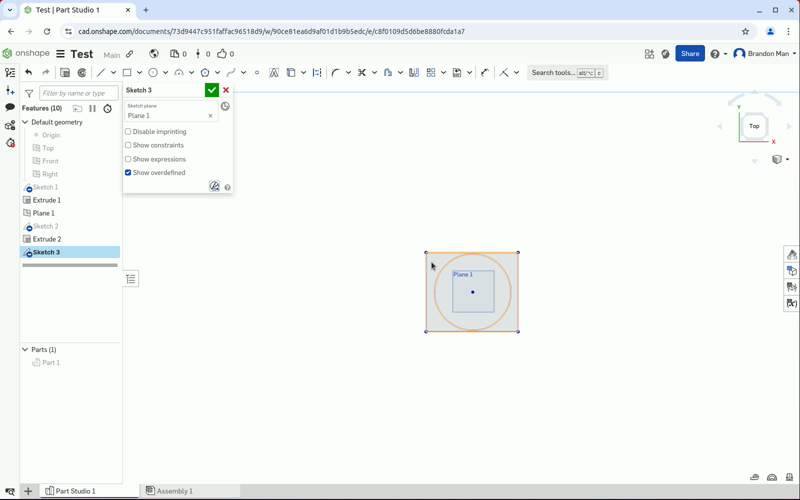
scroll(6)
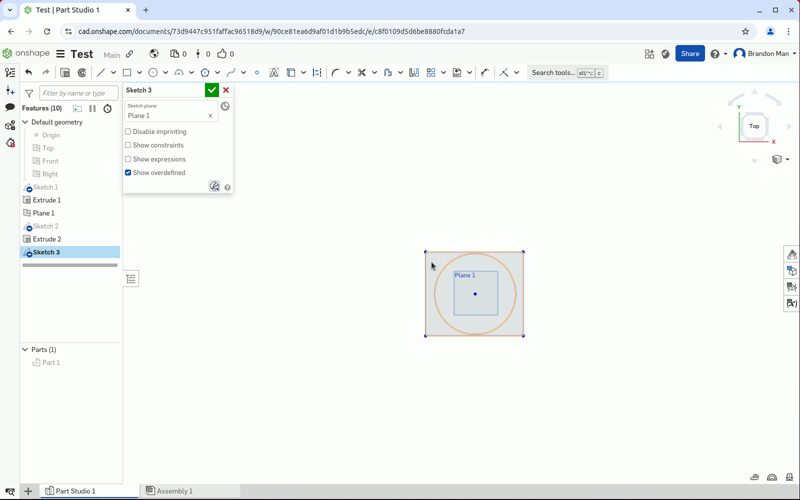
scroll(6)
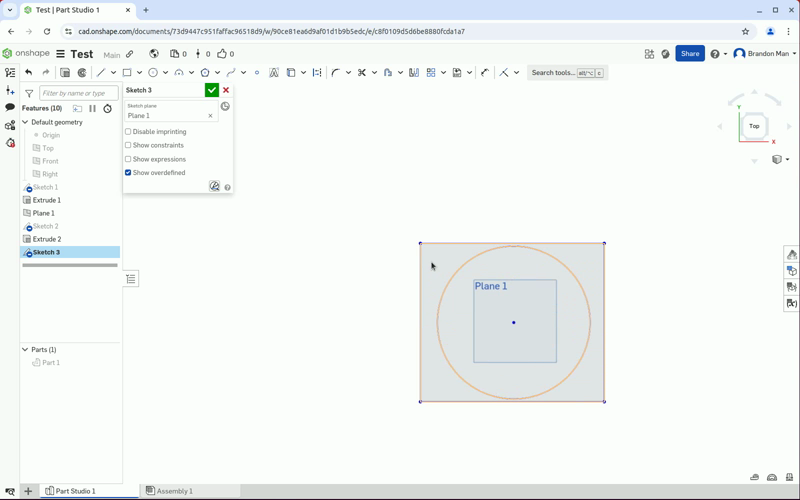
scroll(6)
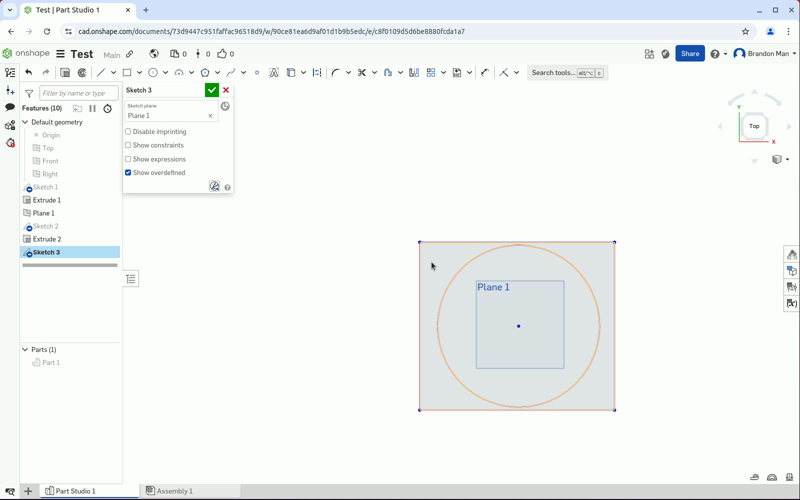
scroll(6)
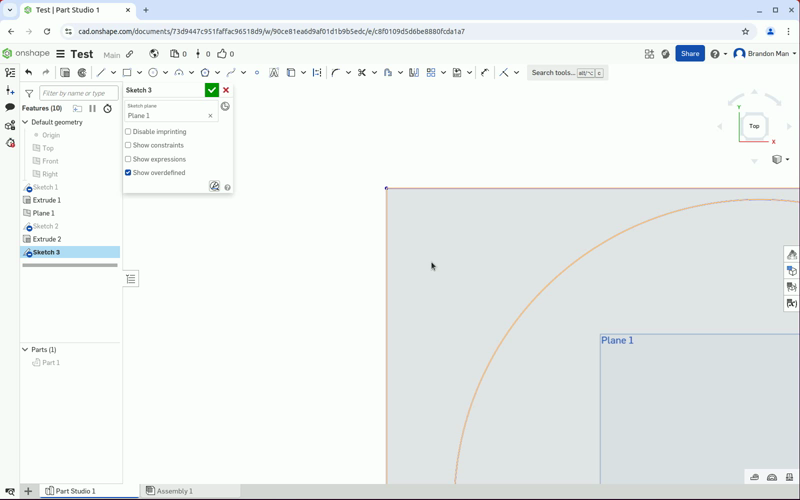
click(431, 261)
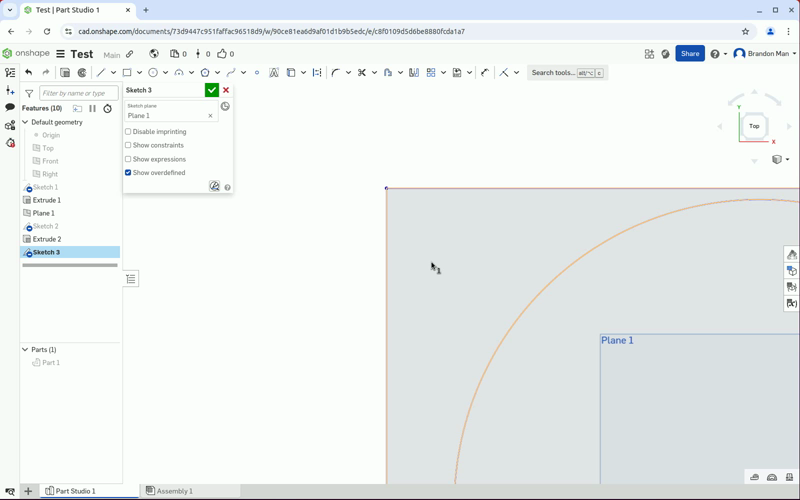
scroll(-6)
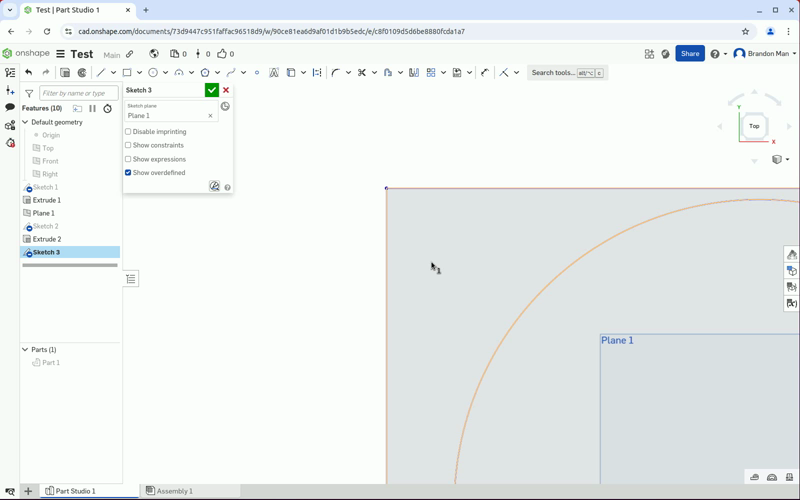
scroll(-6)
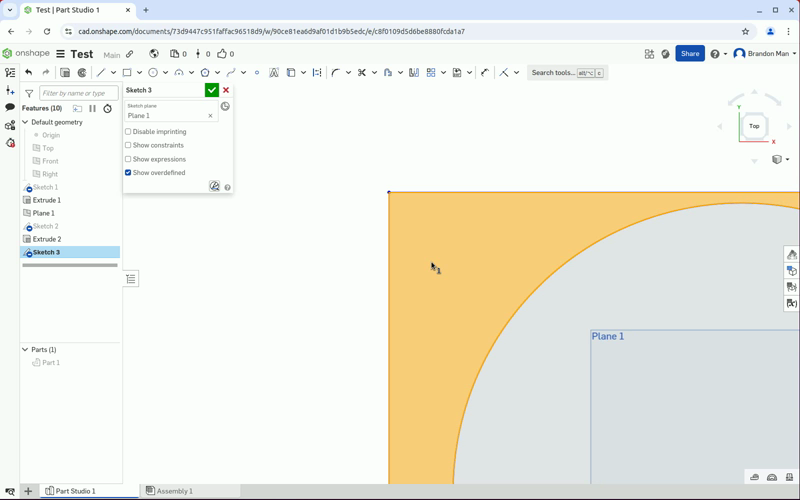
scroll(-6)
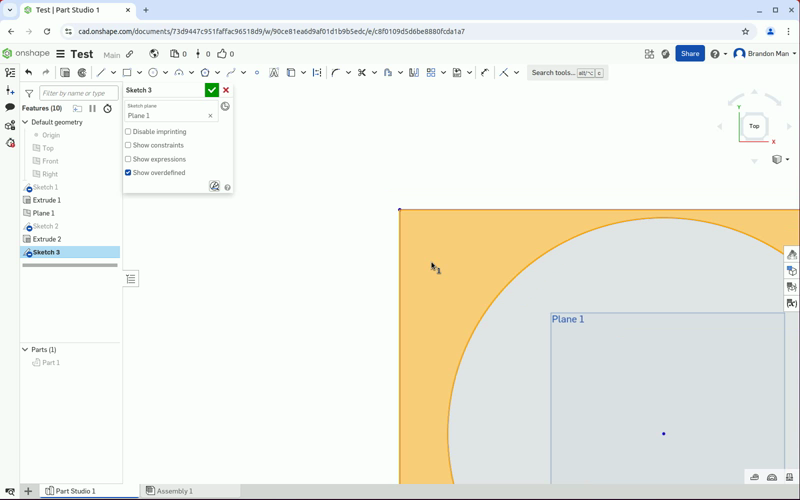
scroll(-6)
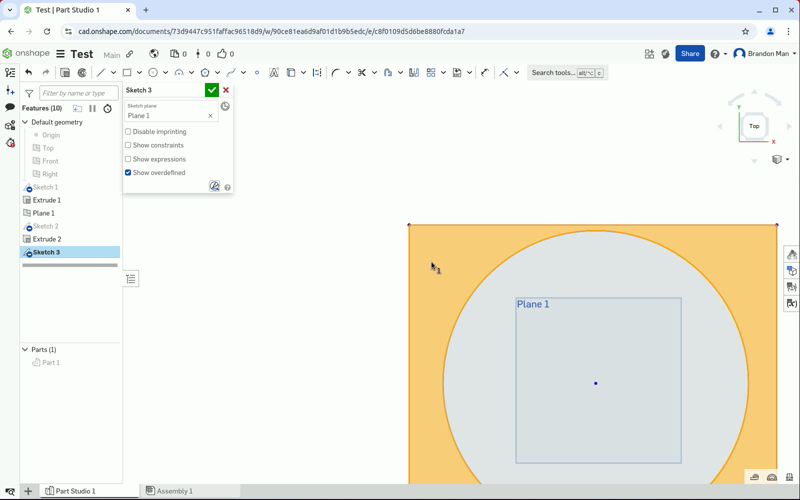
scroll(-6)
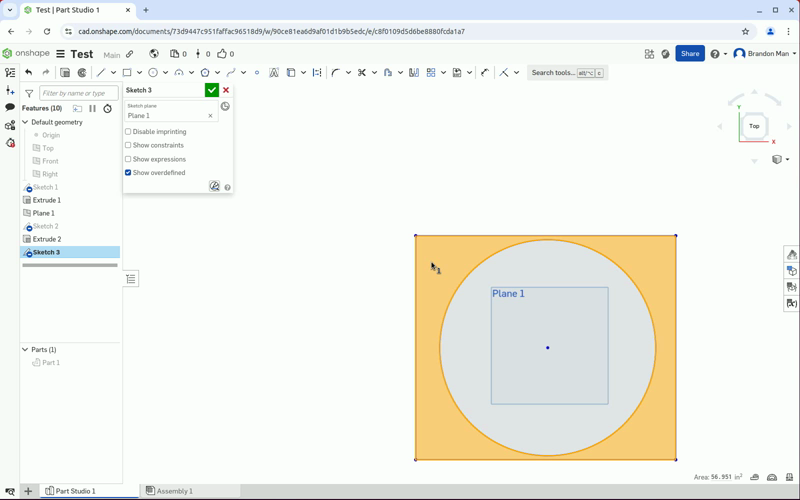
scroll(-6)
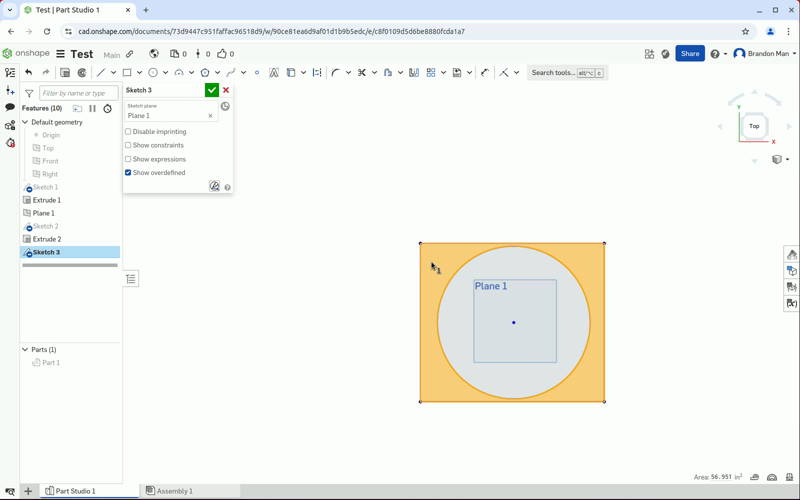
scroll(-6)
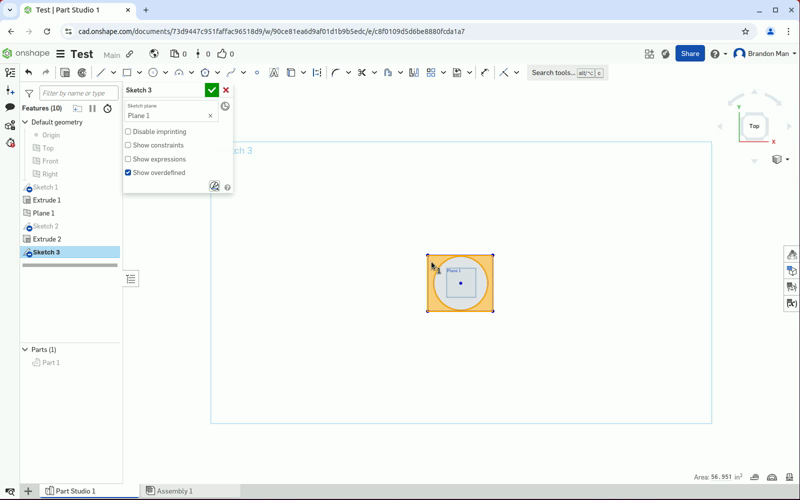
mouse_move(73, 352)
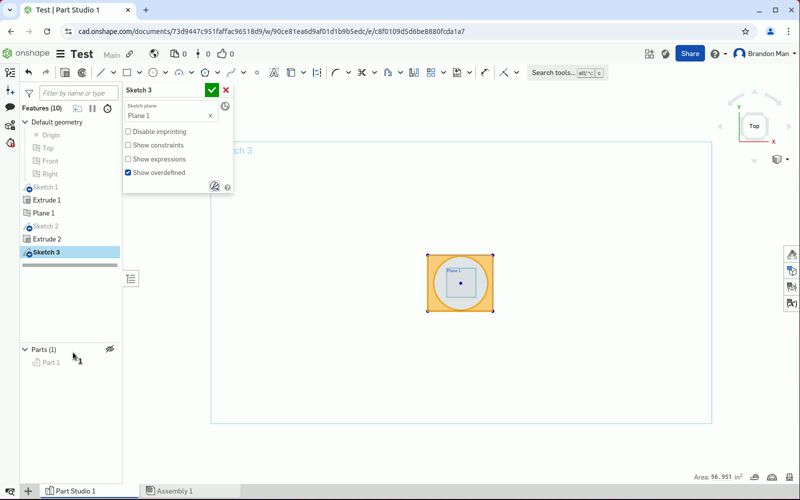
key(shift+y)
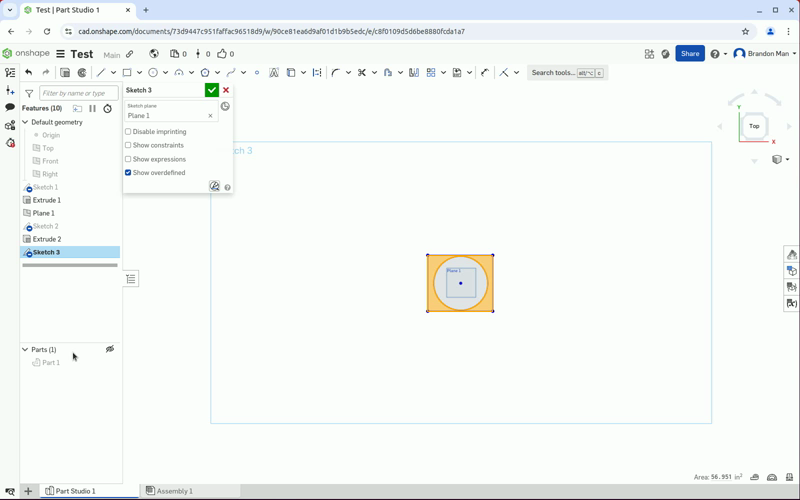
key(shift+e)
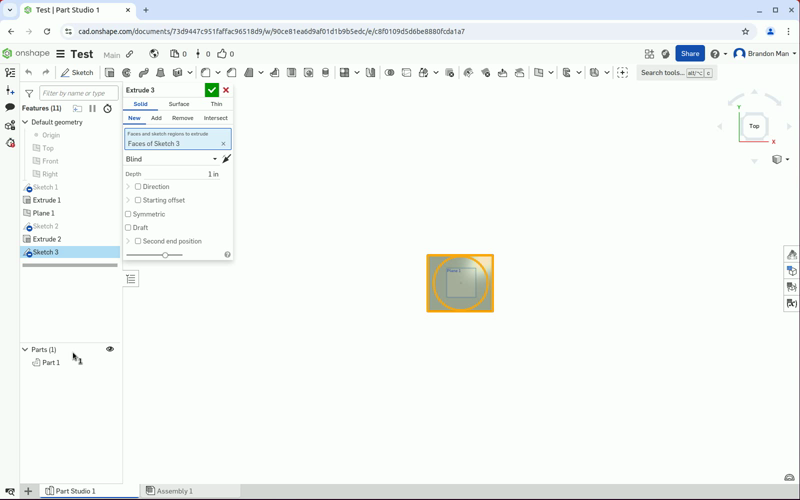
mouse_move(143, 106)
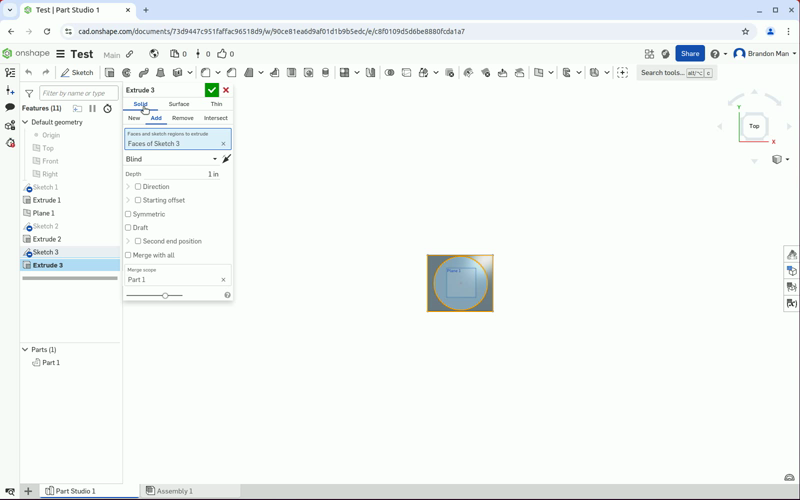
click(143, 106)
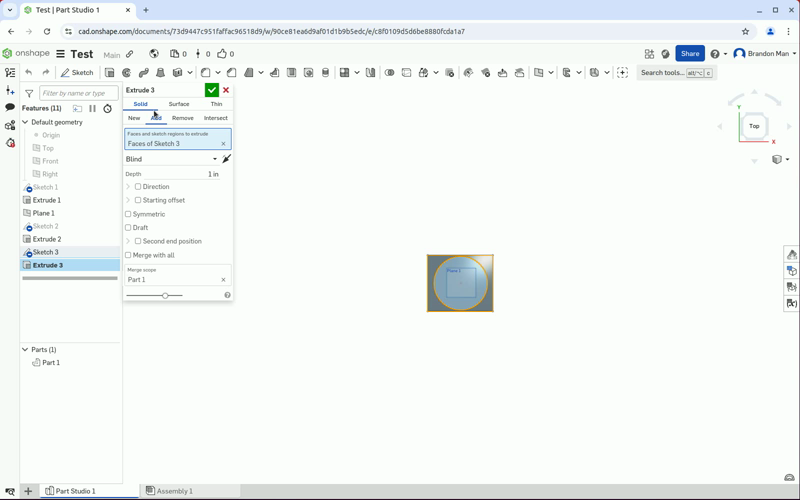
mouse_move(186, 120)
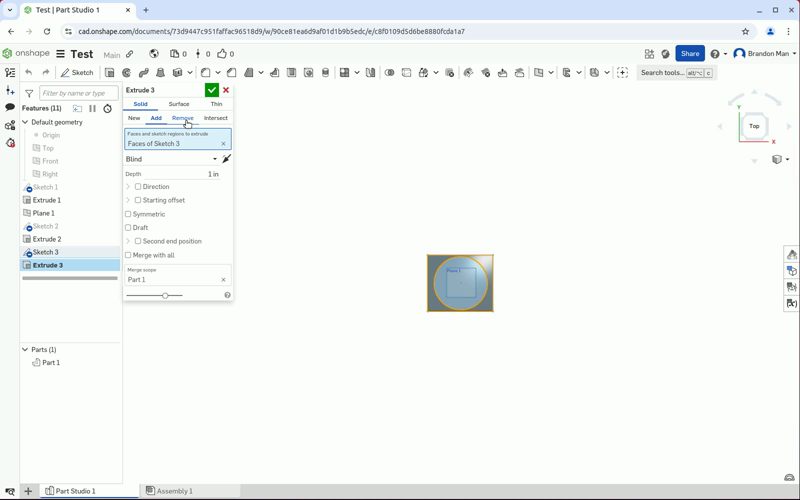
click(186, 120)
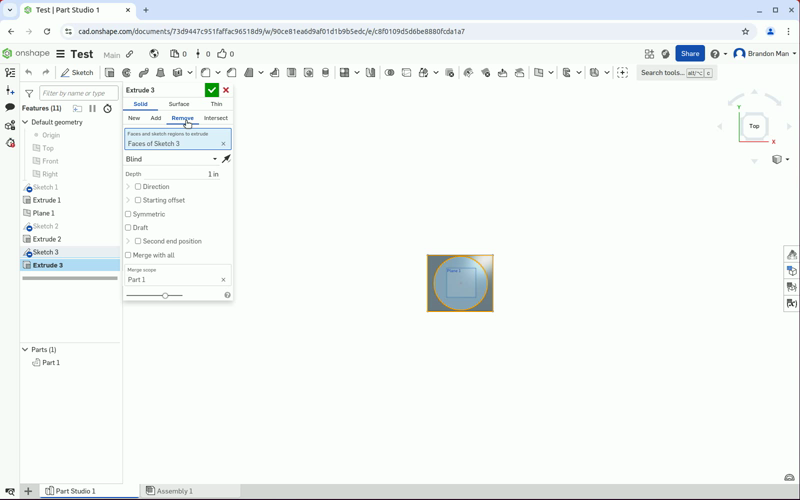
key(tab, 4)
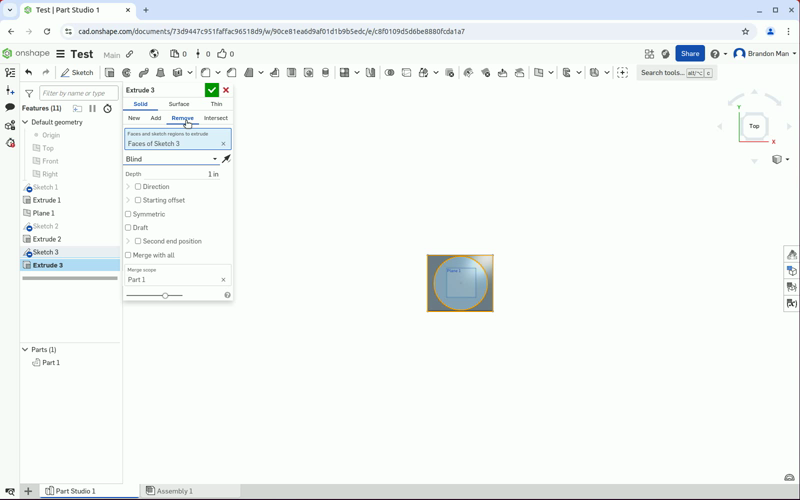
text(8.666)
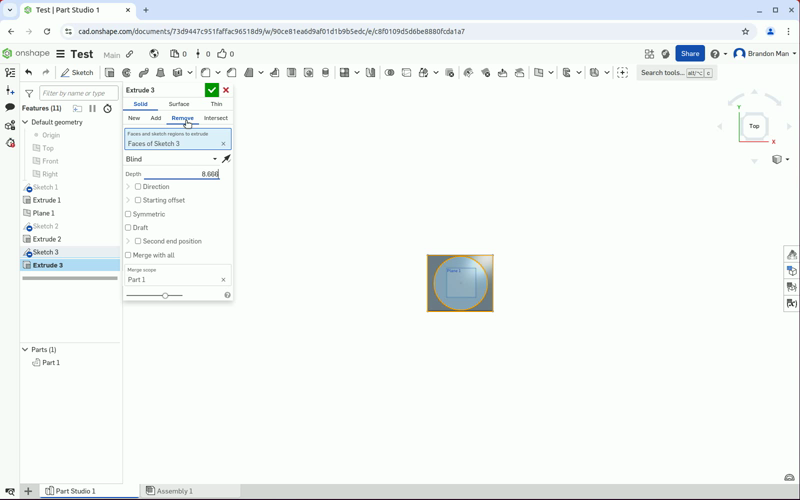
key(tab, 6)
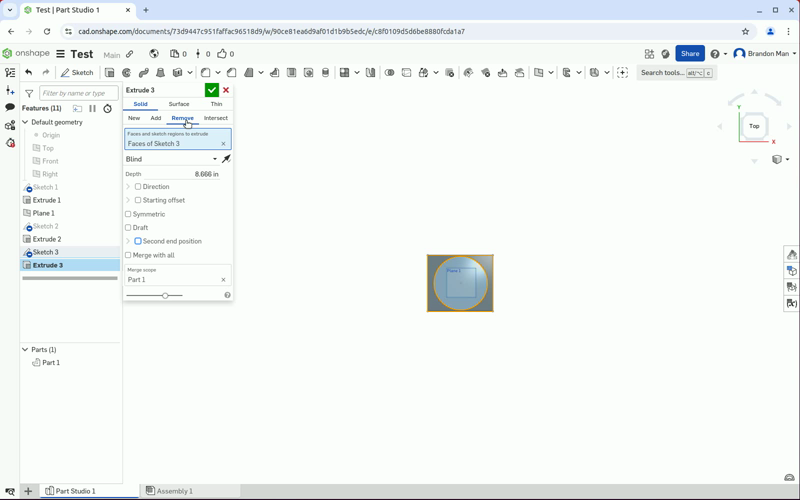
key(space)
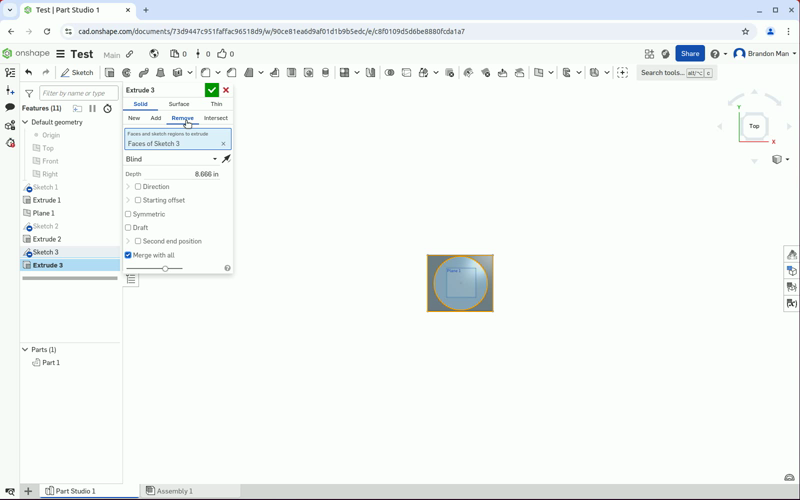
key(enter)
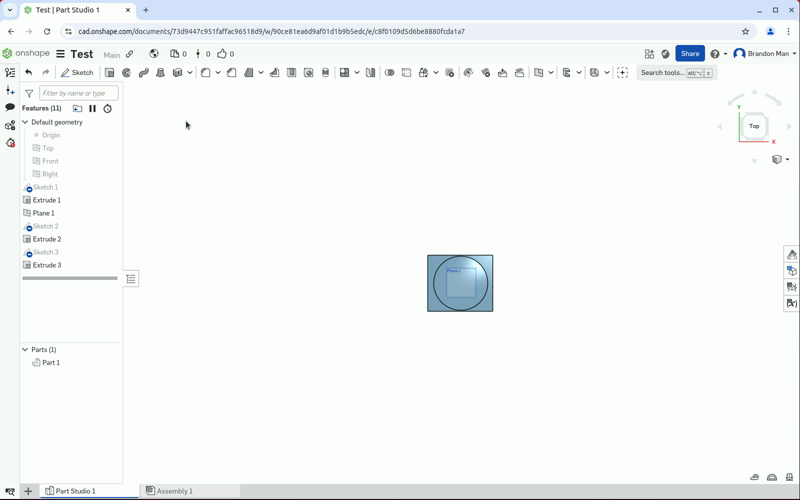
key(shift+h)
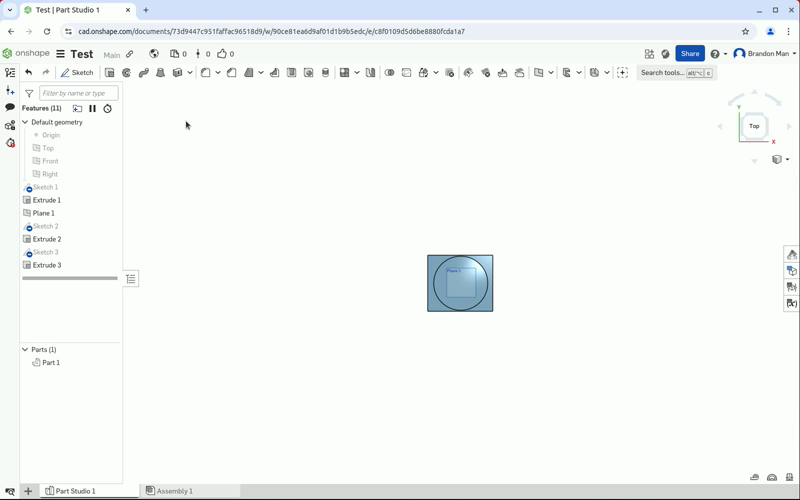
key(shift+h)
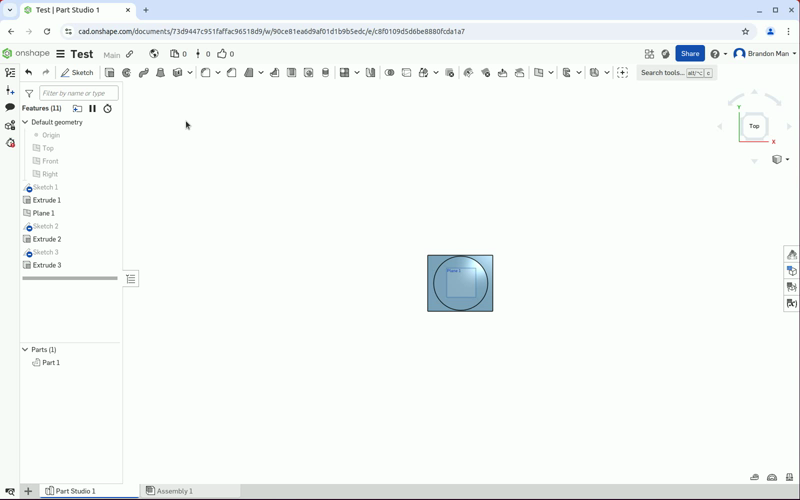
key(shift+7)
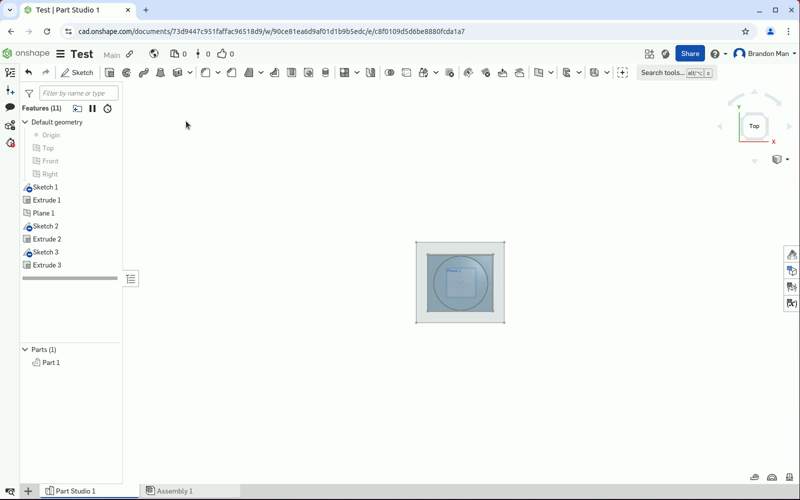
key(up, 3)
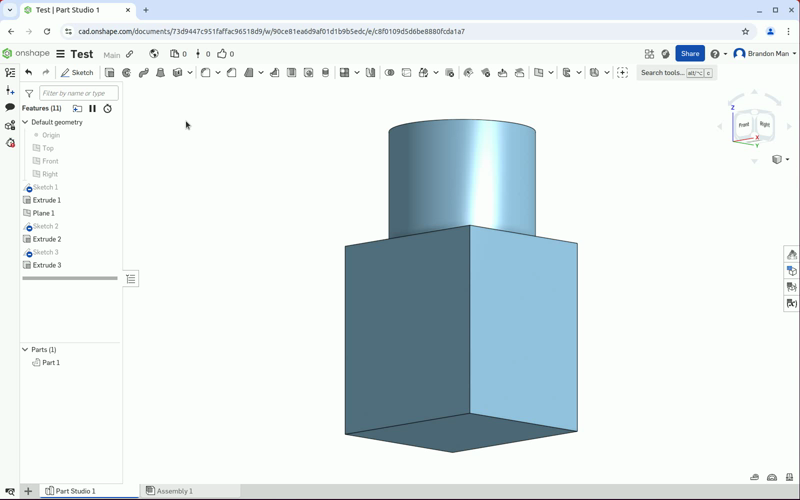
key(left, 3)
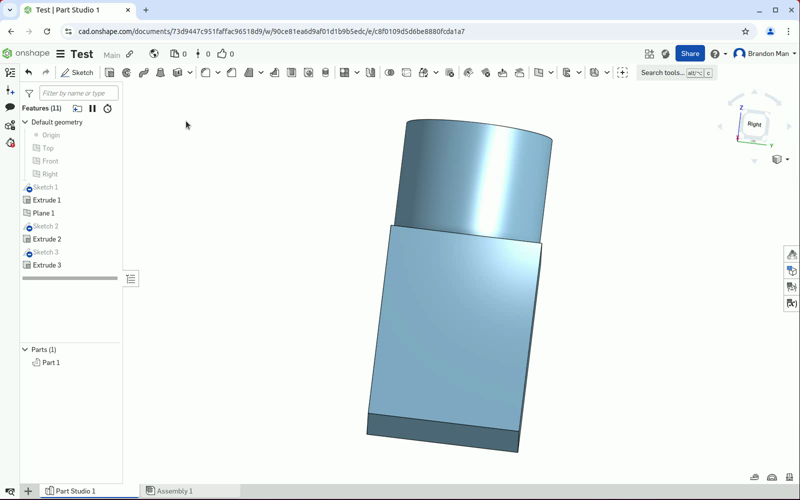
key(right, 3)
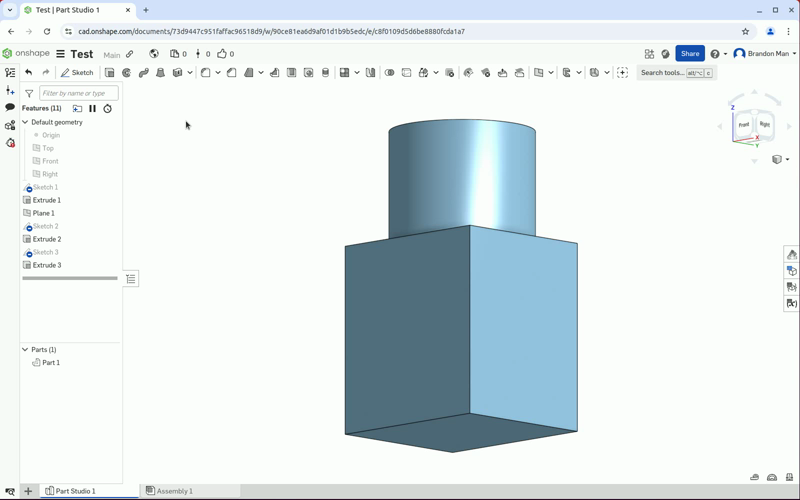
key(down, 3)
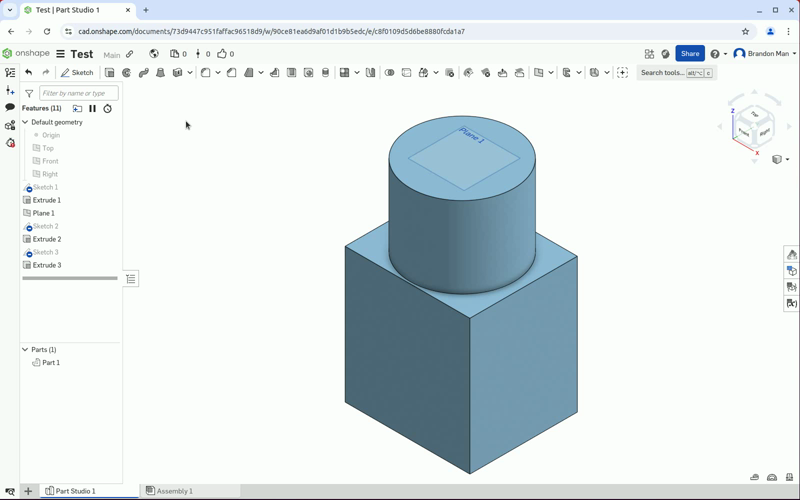
mouse_move(73, 189)
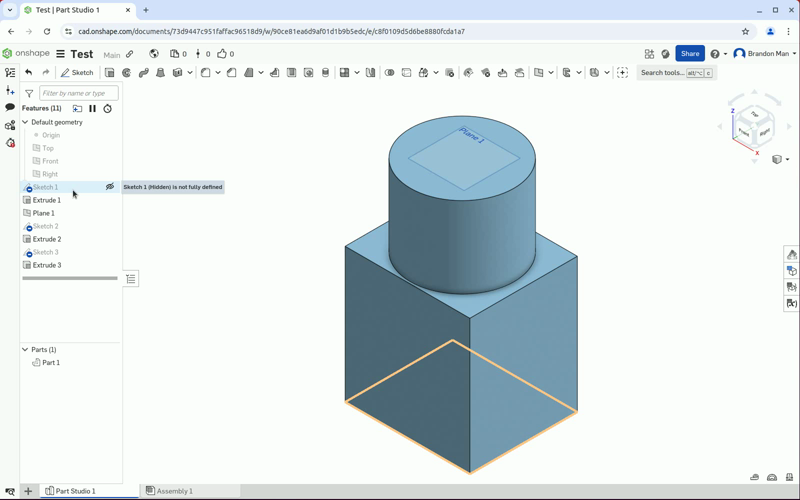
click(73, 189)